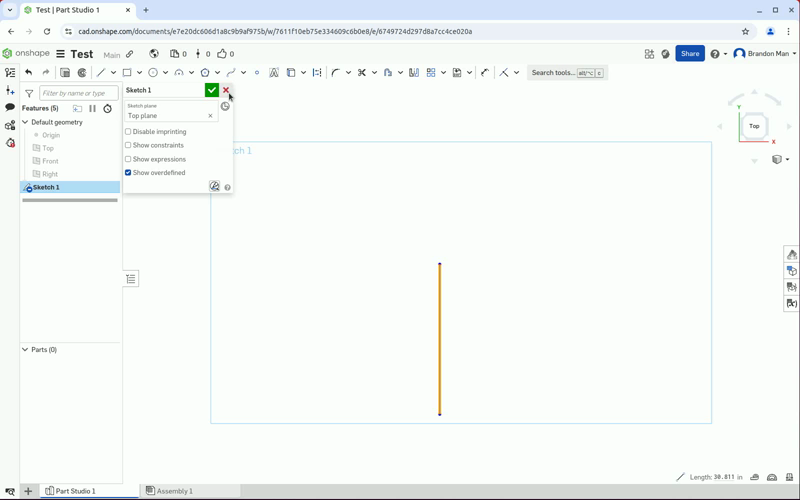
key(shift+h)
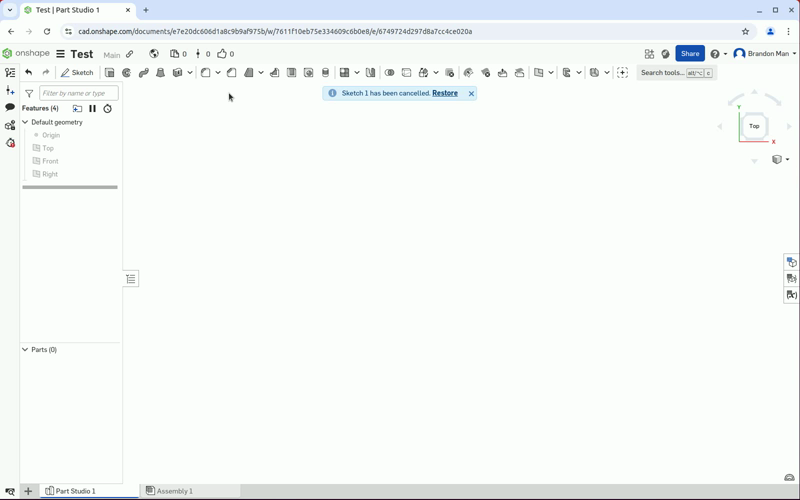
mouse_move(73, 352)
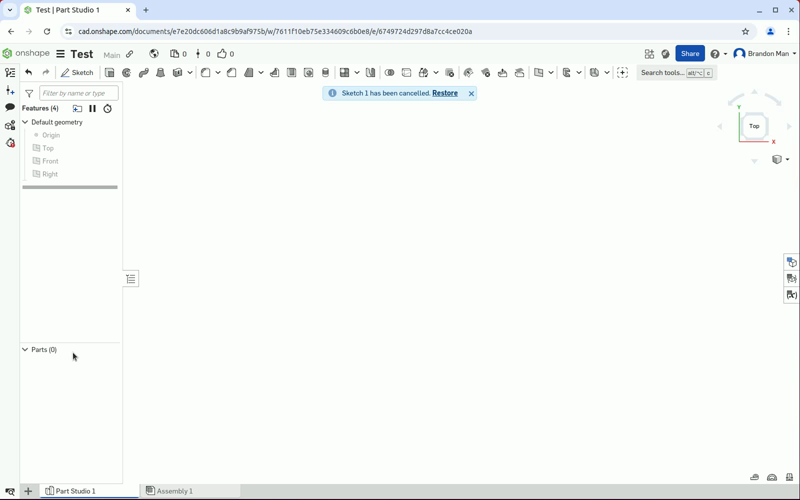
key(y)
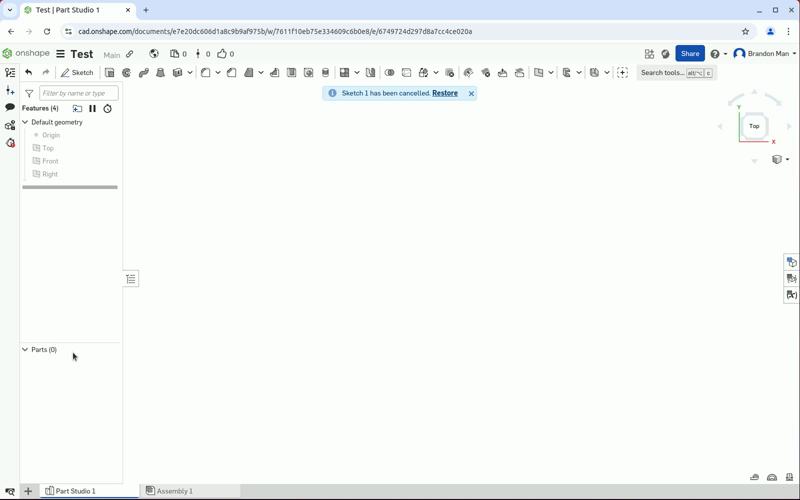
key(shift+p)
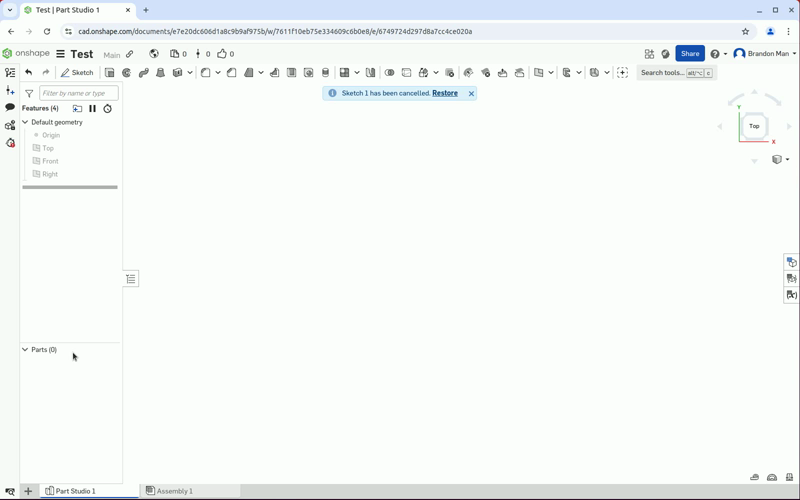
key(space)
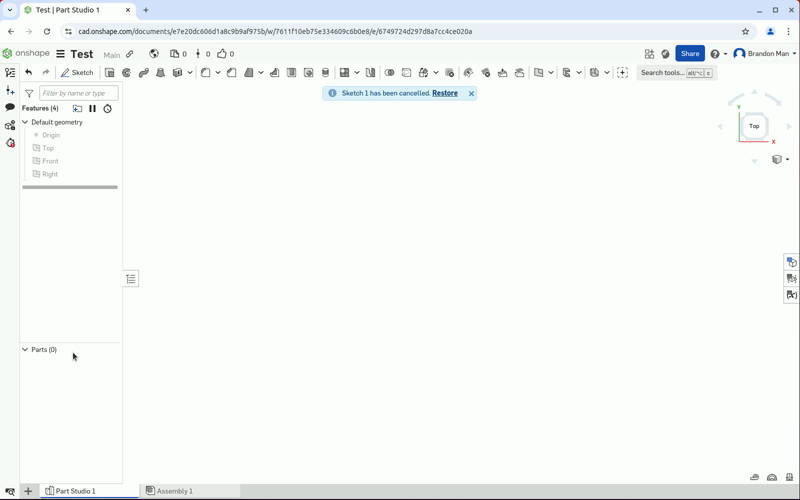
key_down(shift)
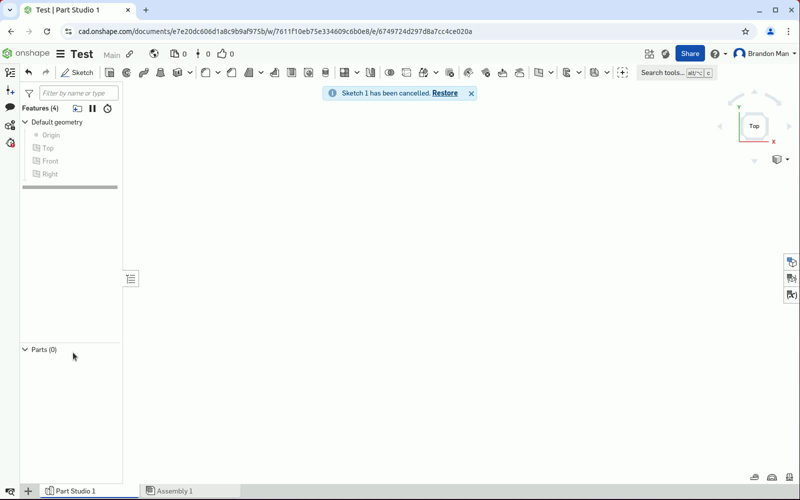
key(up)
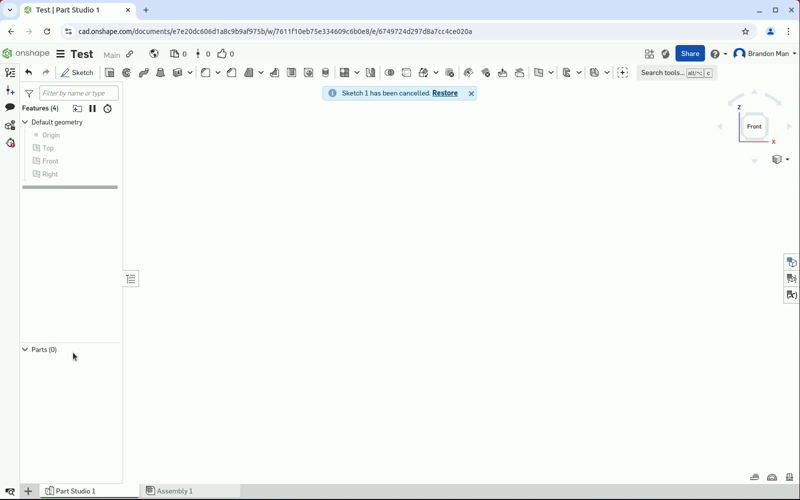
key_up(shift)
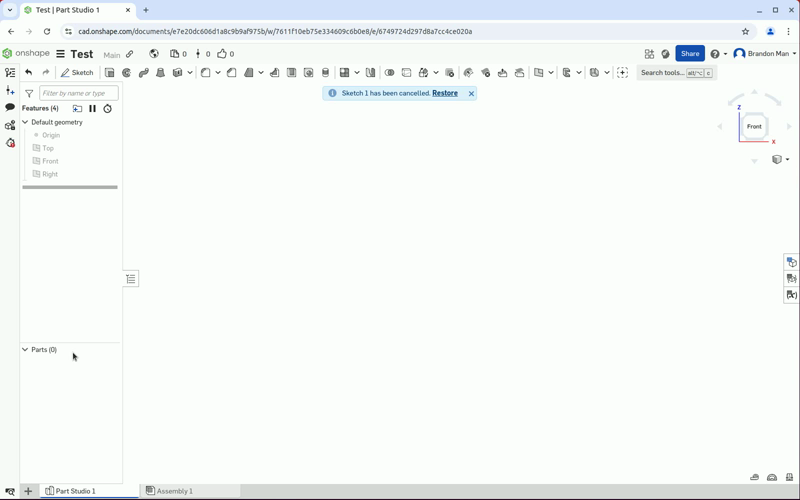
key(space)
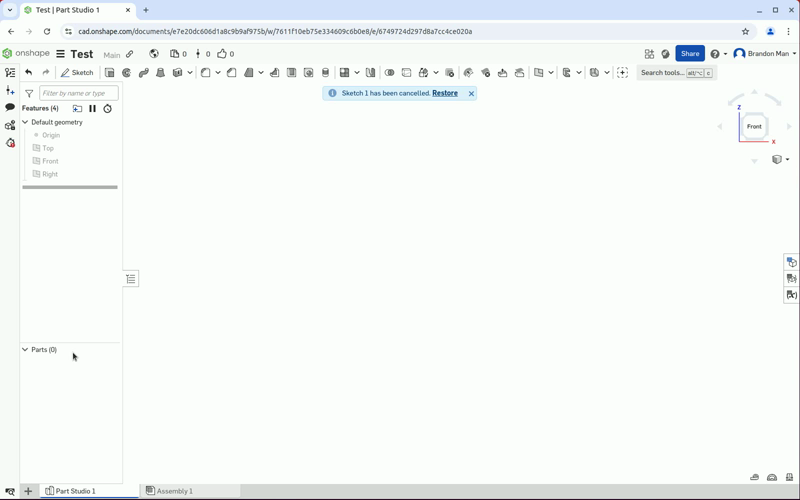
key_down(shift)
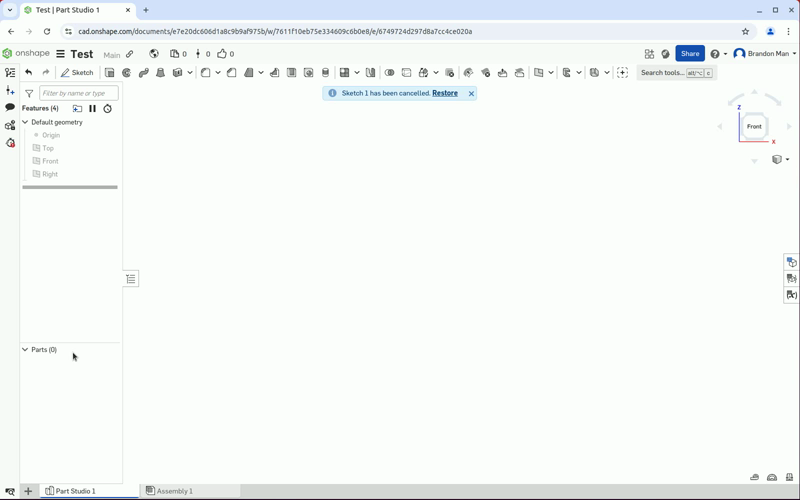
key(left)
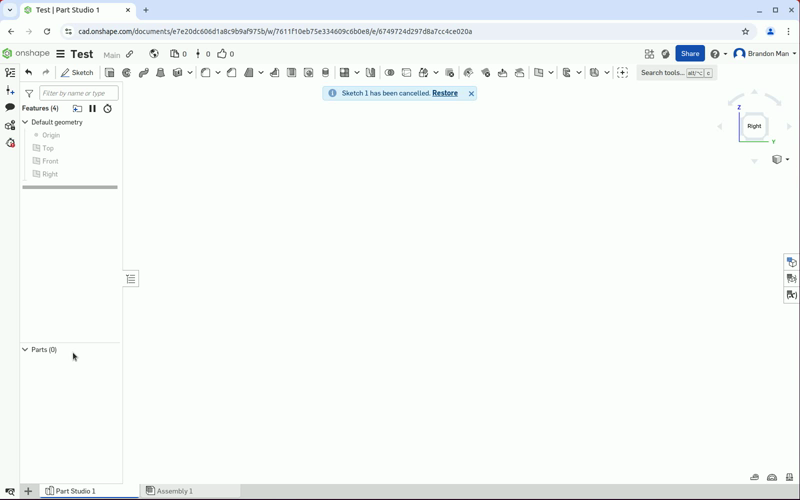
key_up(shift)
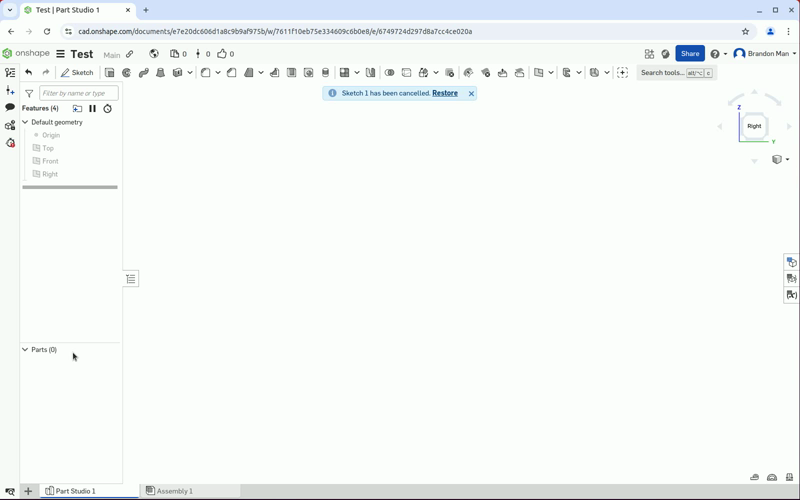
mouse_move(73, 352)
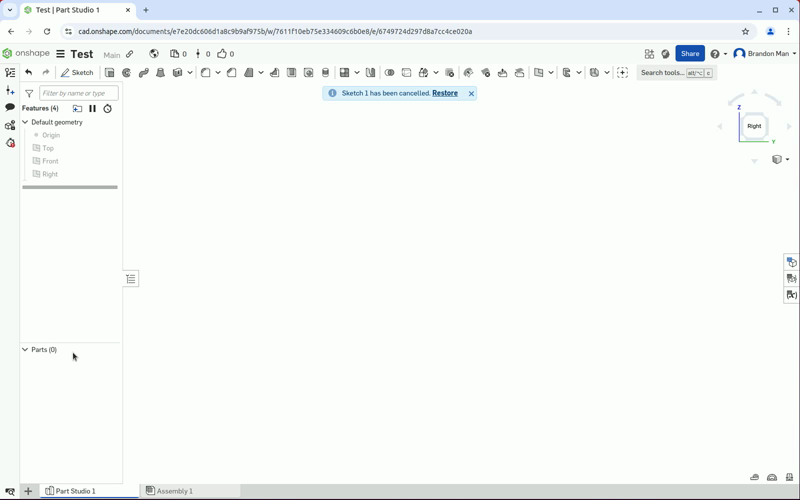
key(shift+y)
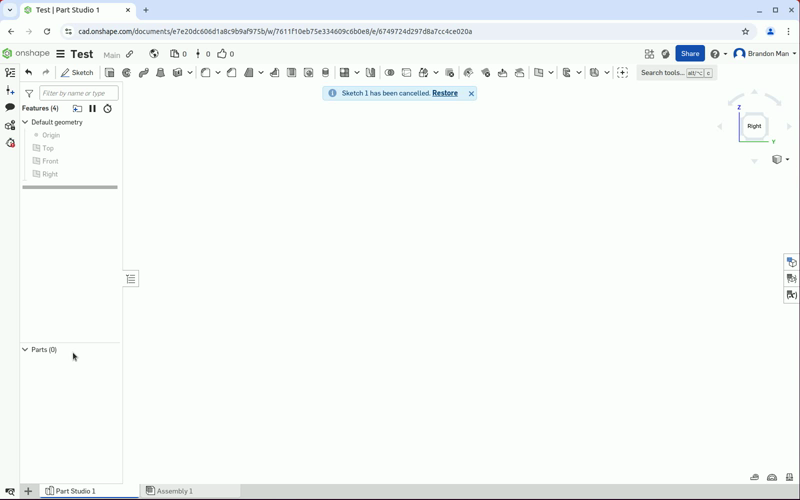
key(shift+s)
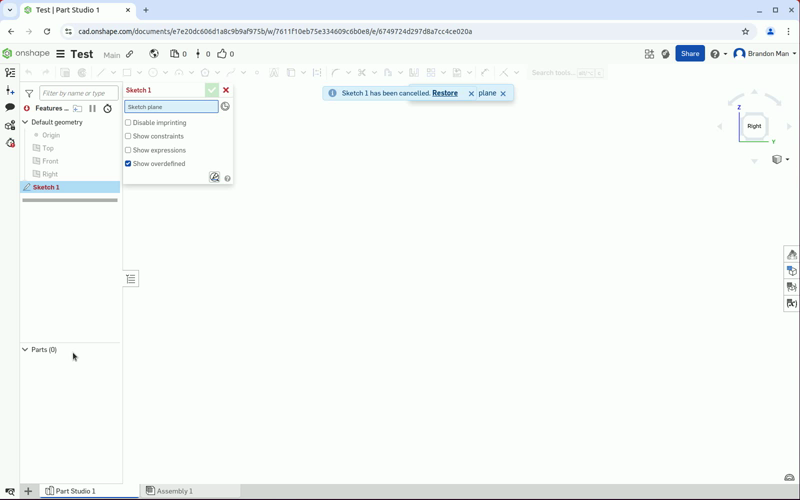
mouse_move(73, 176)
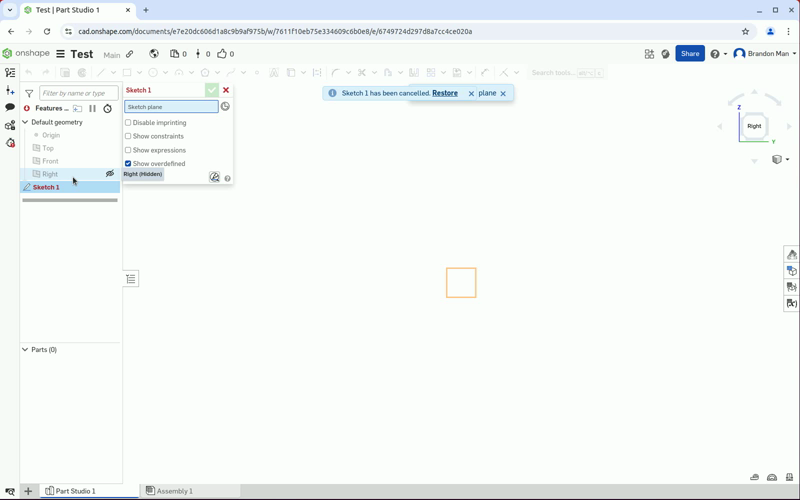
click(73, 176)
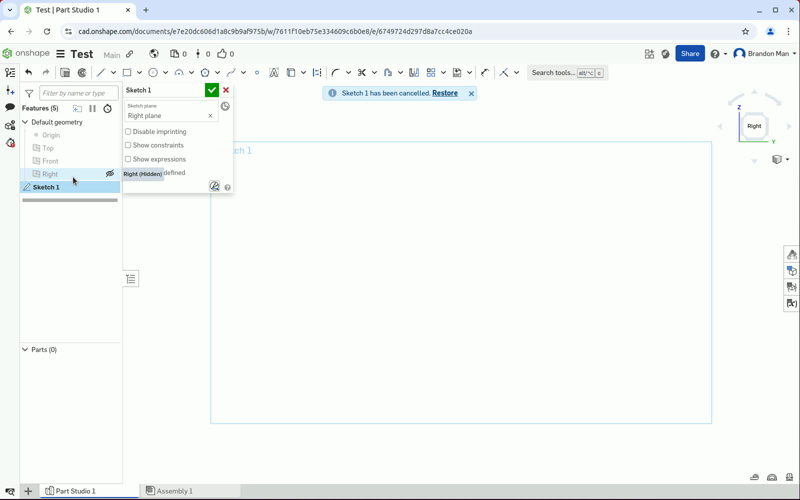
mouse_move(73, 352)
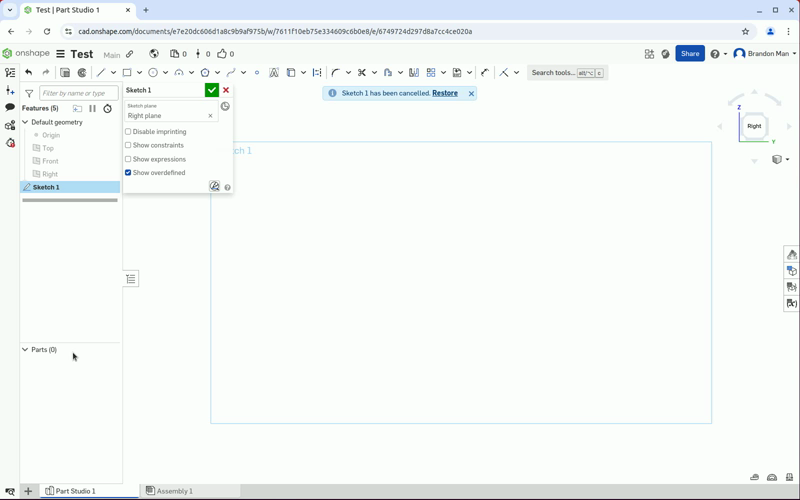
key(y)
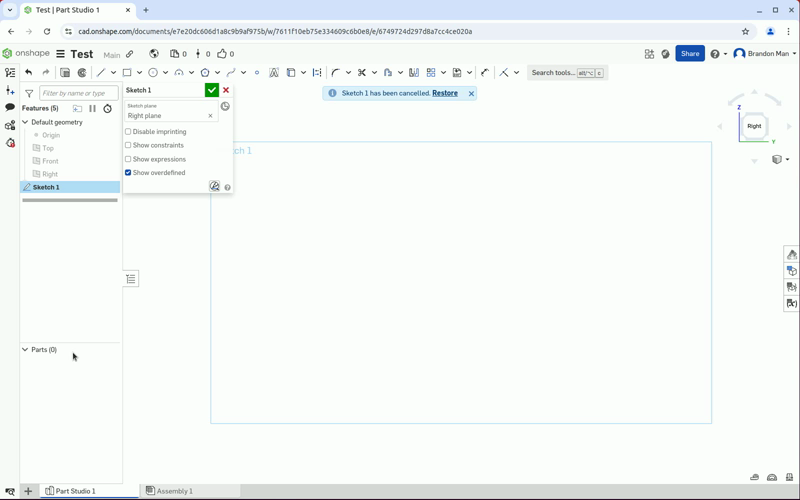
key(l)
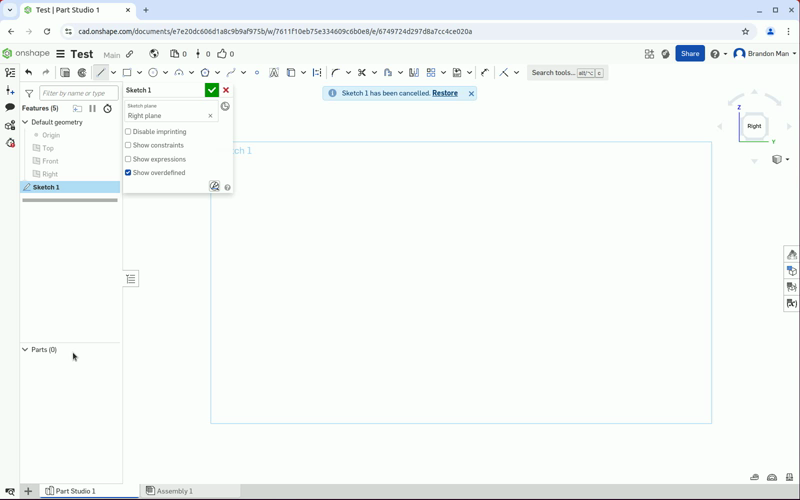
key_down(shift)
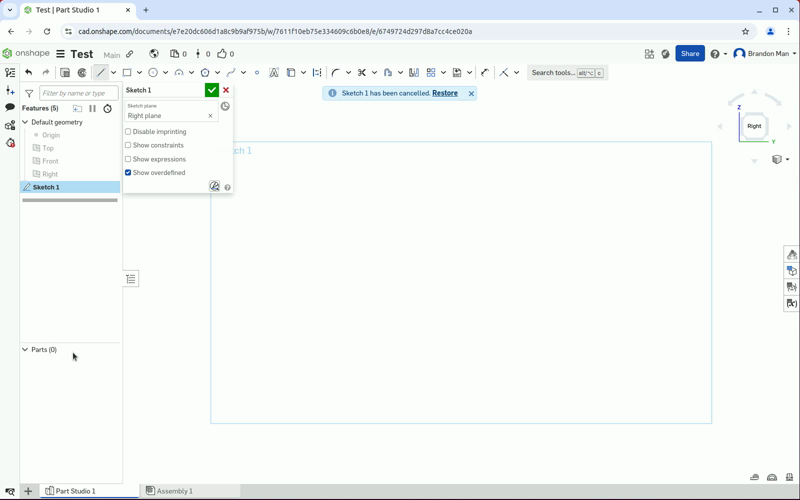
mouse_move(454, 294)
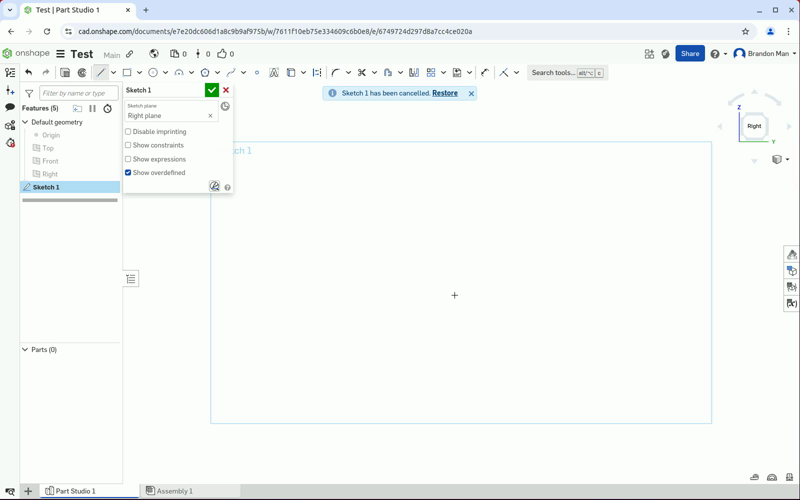
click(454, 294)
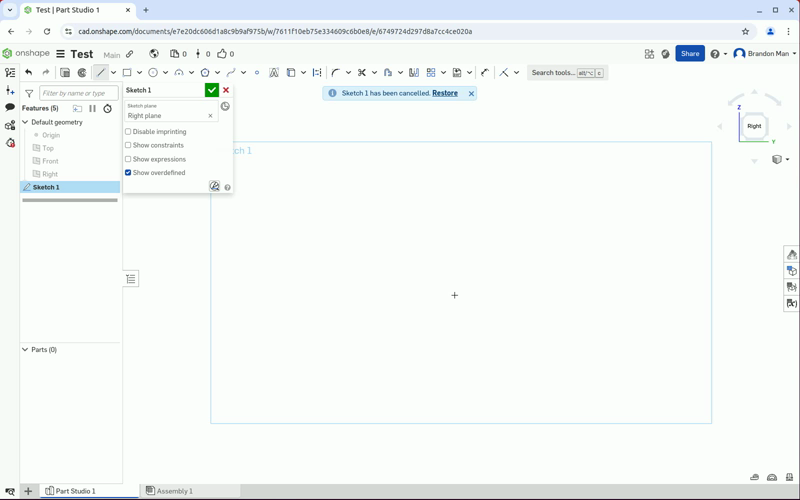
key_up(shift)
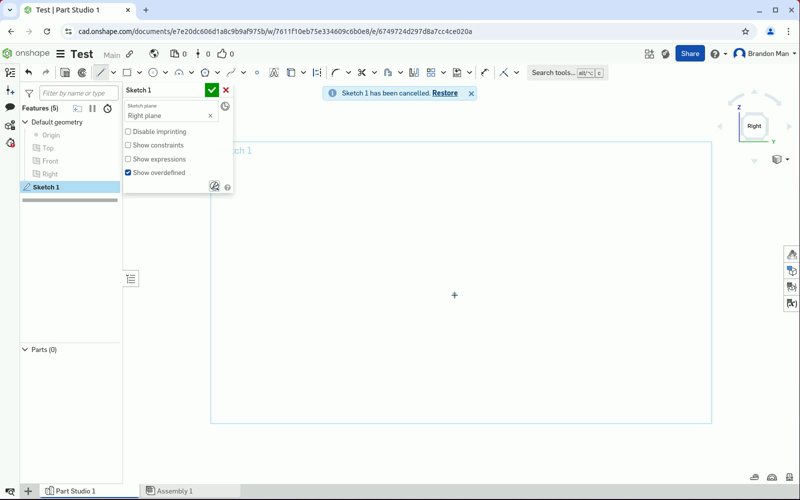
key_down(shift)
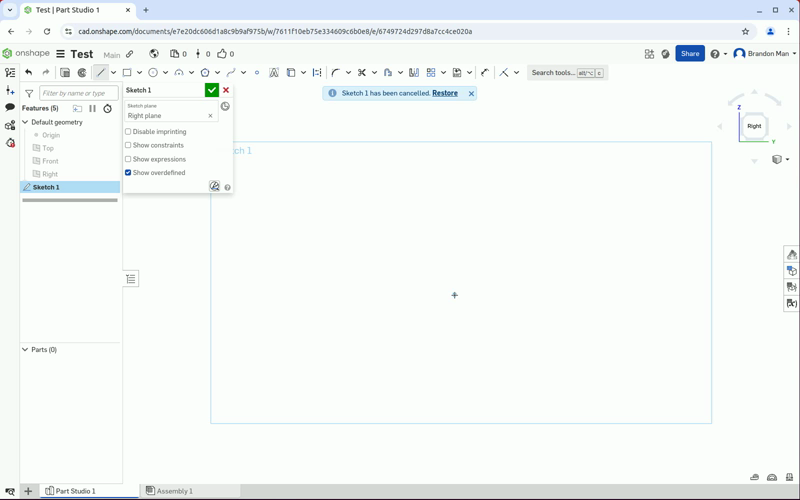
mouse_move(484, 294)
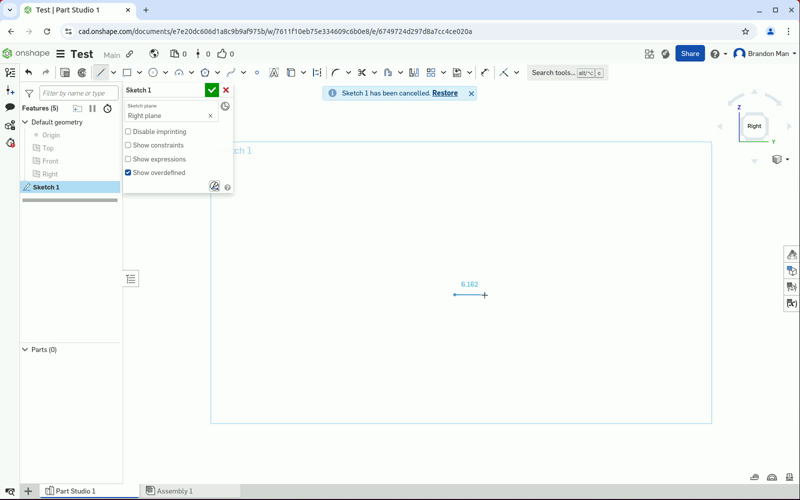
mouse_move(466, 294)
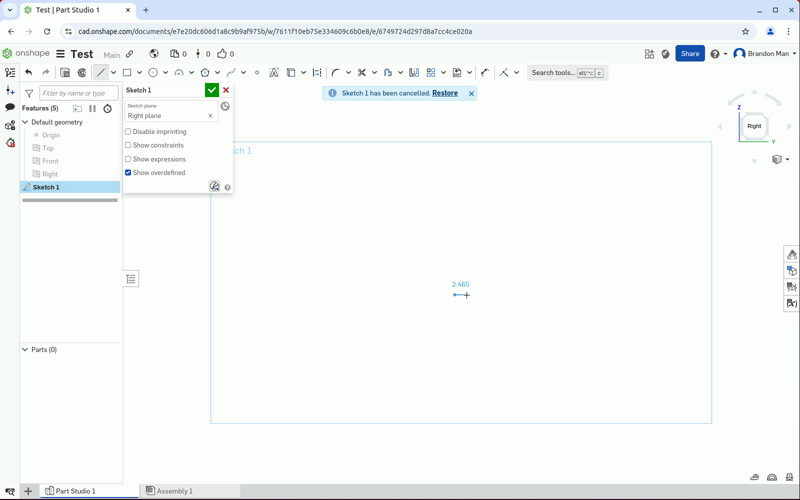
click(466, 294)
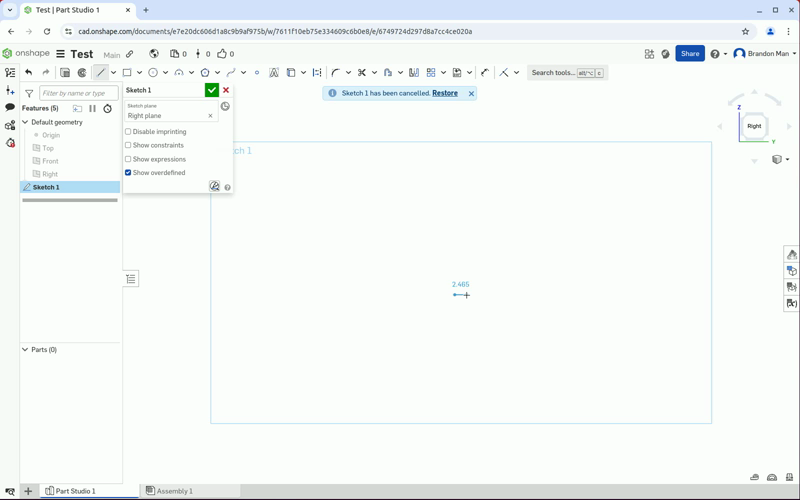
key_up(shift)
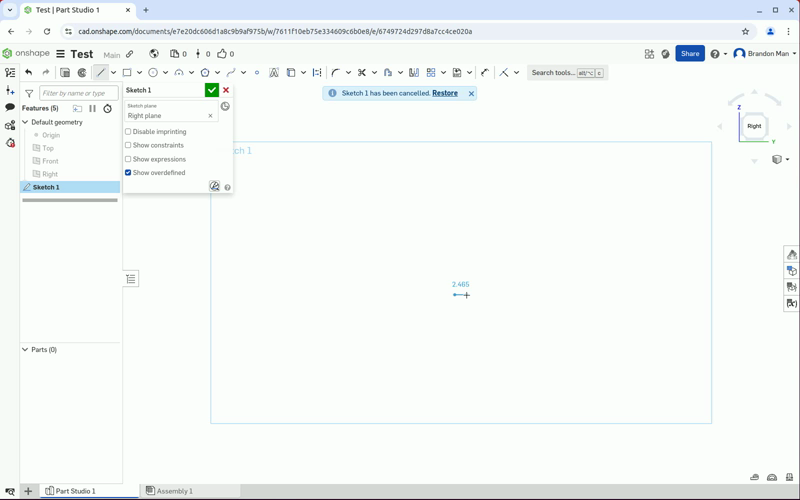
key_down(shift)
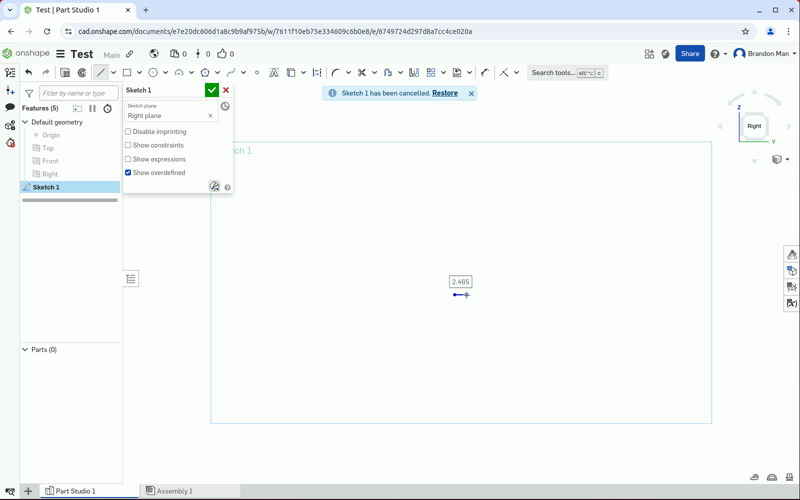
mouse_move(496, 294)
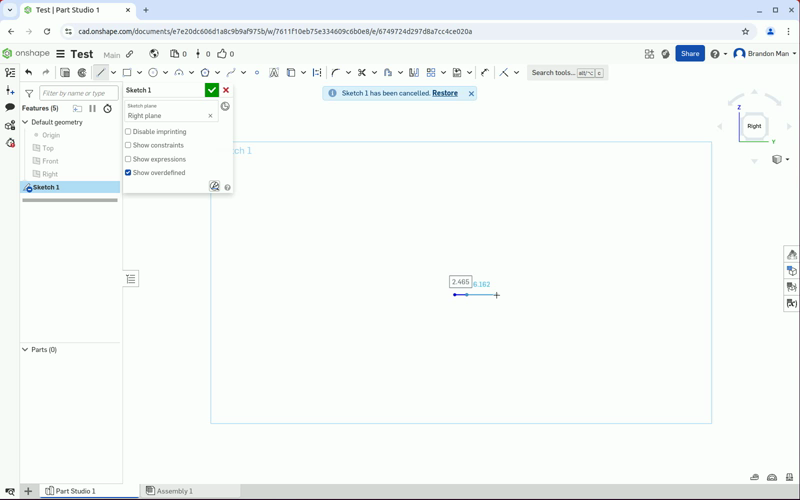
mouse_move(466, 271)
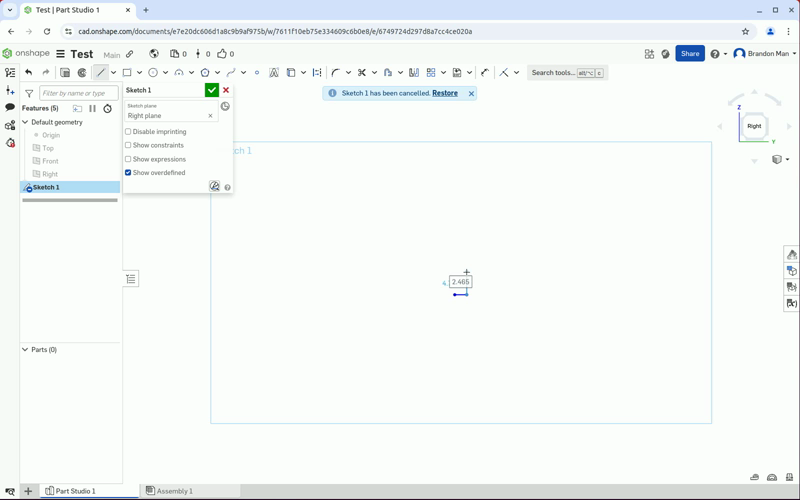
click(466, 271)
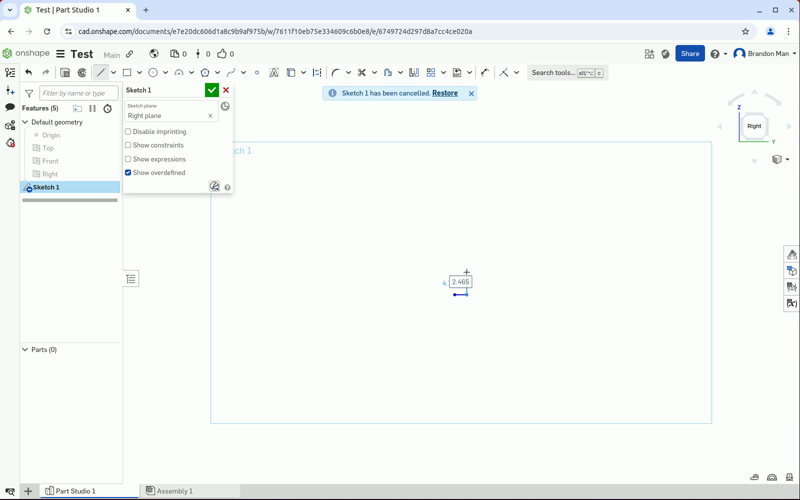
key_up(shift)
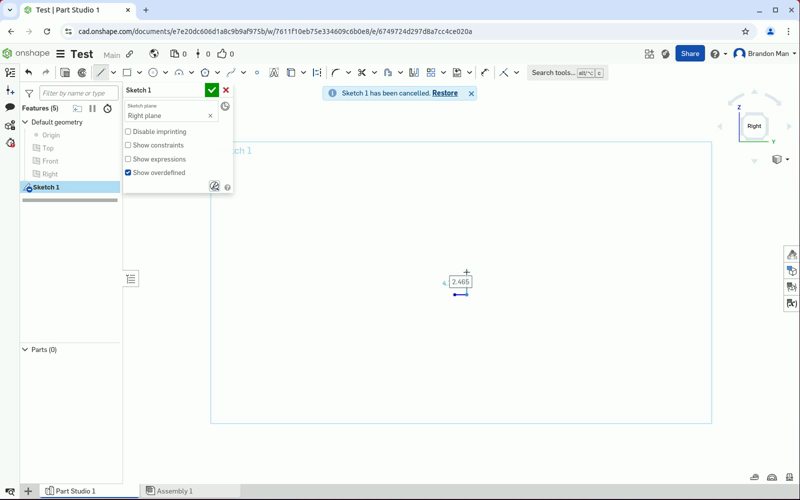
key_down(shift)
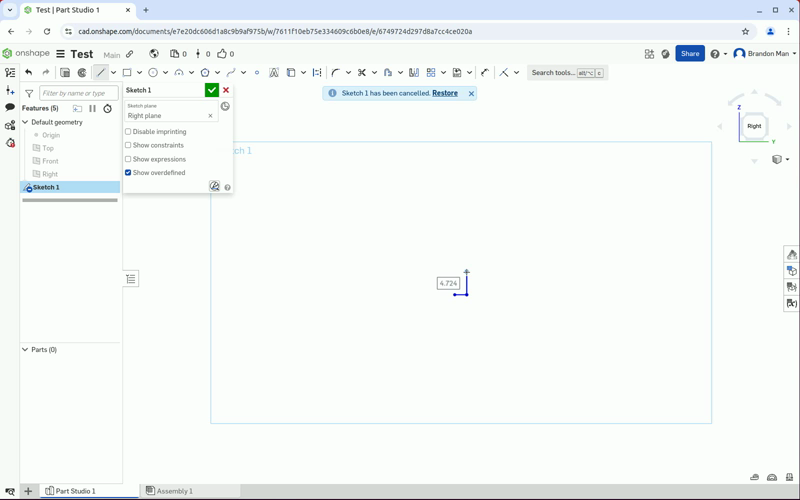
mouse_move(496, 271)
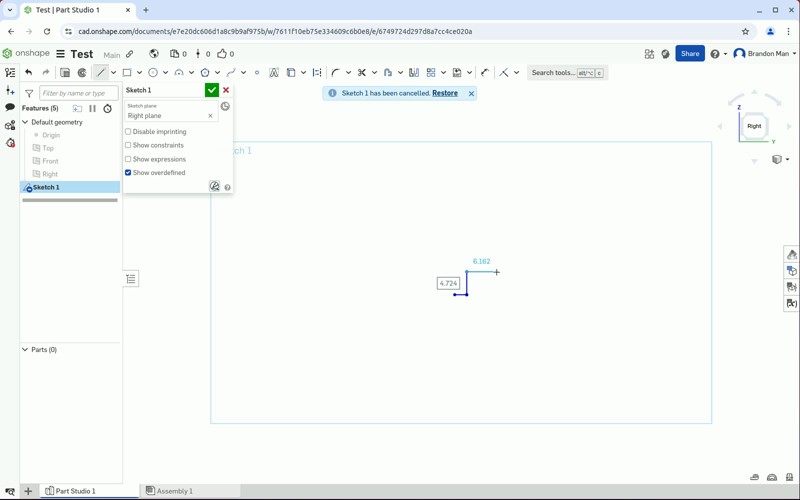
mouse_move(454, 271)
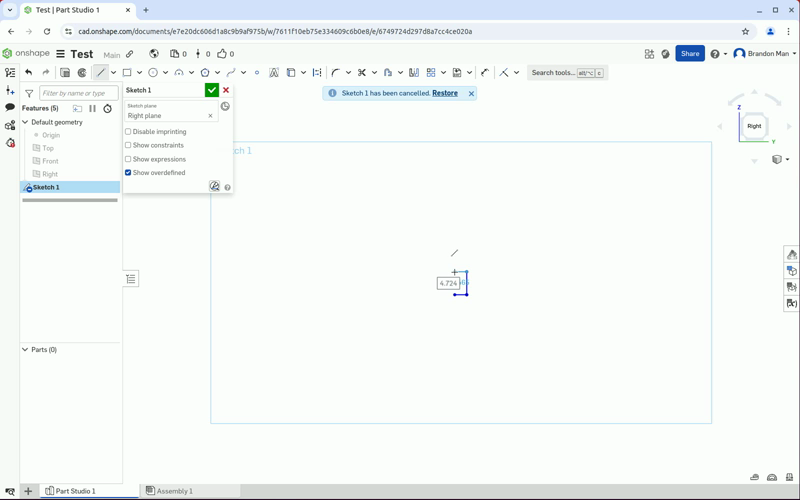
click(454, 271)
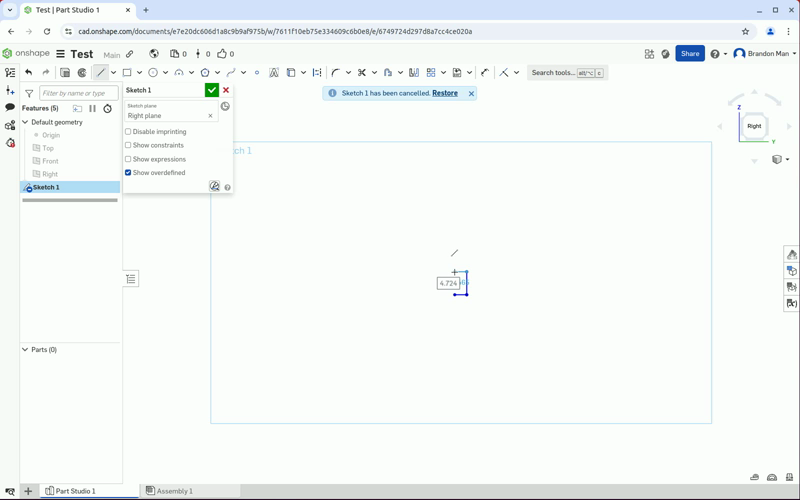
key_up(shift)
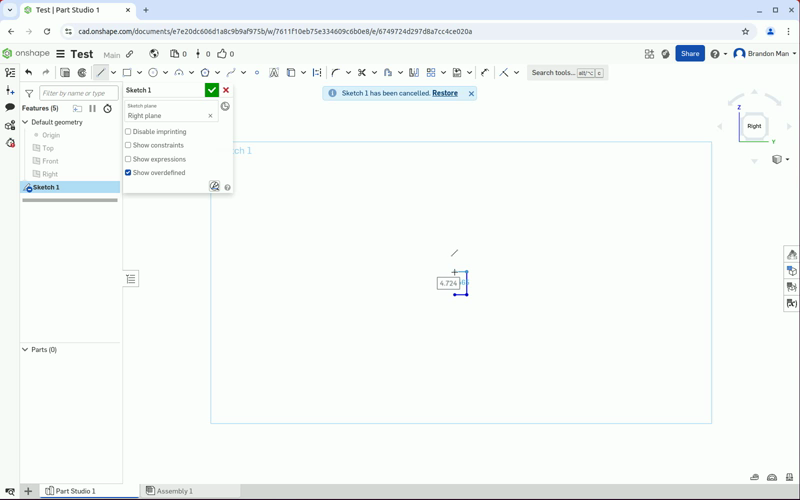
mouse_move(484, 271)
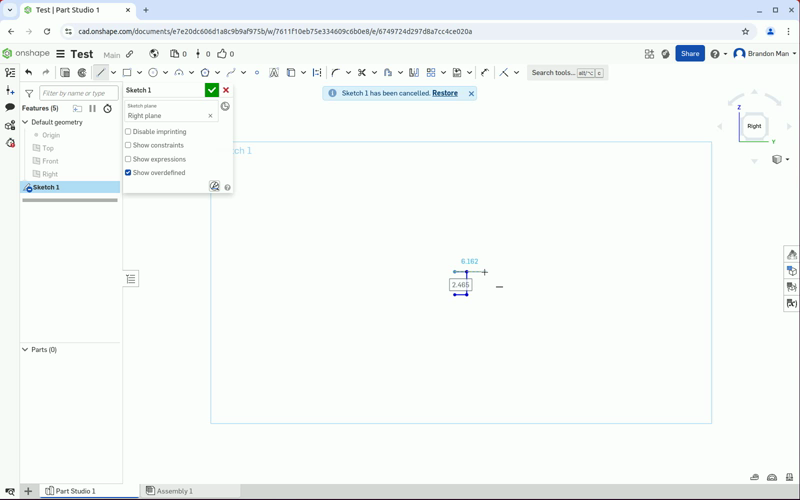
key_down(shift)
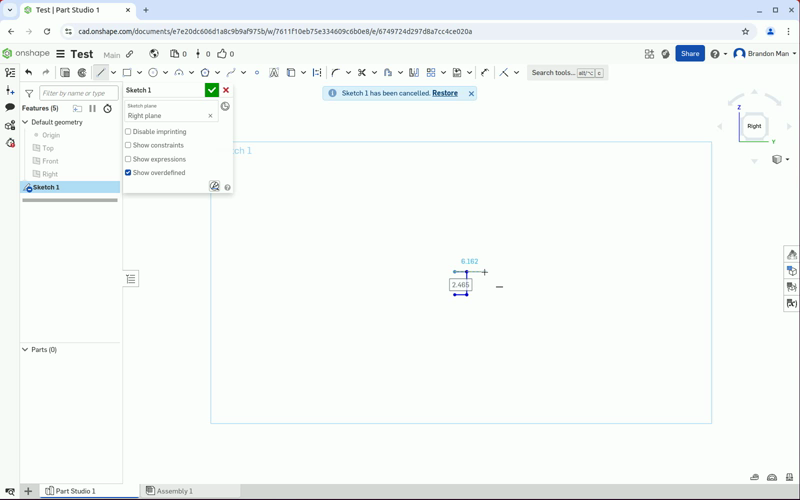
mouse_move(454, 294)
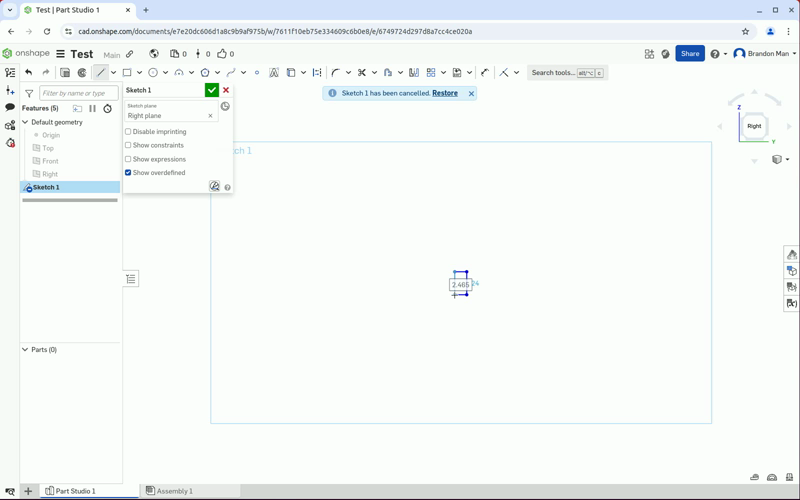
key_up(shift)
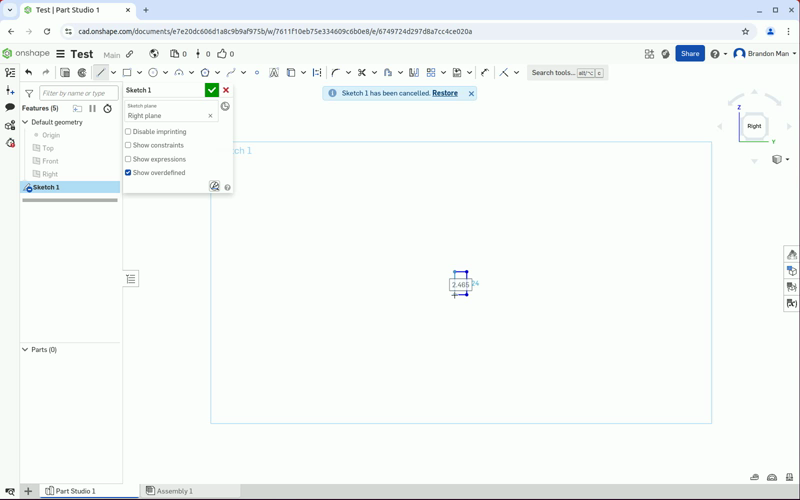
click(454, 294)
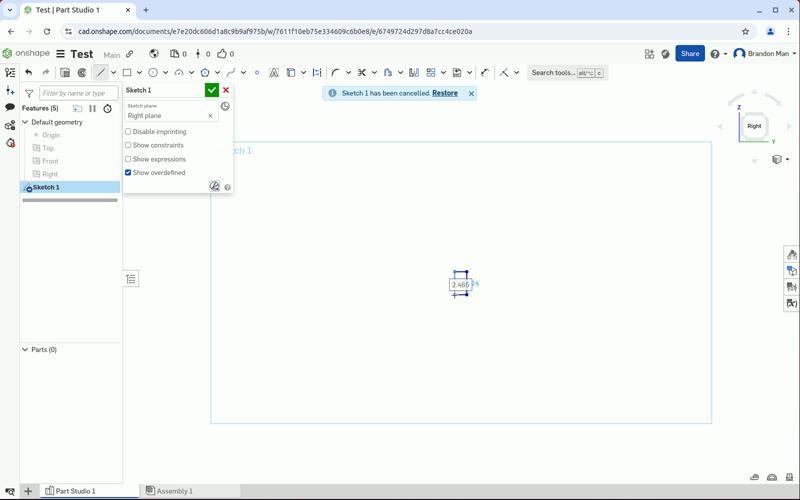
key(esc)
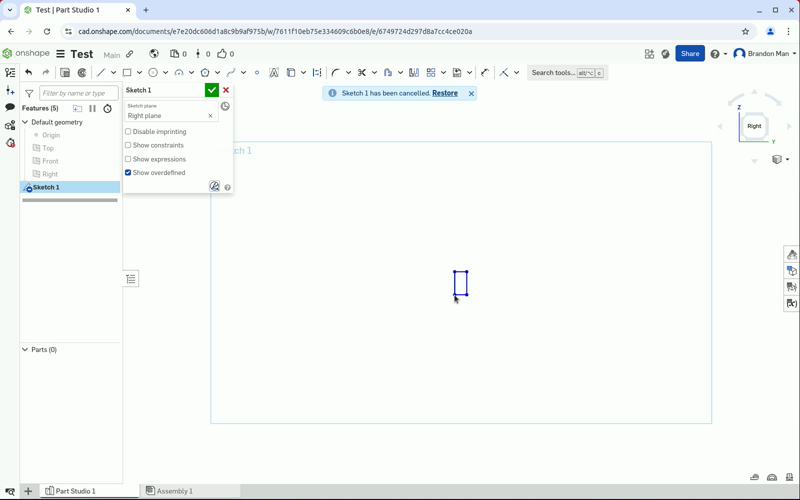
key(l)
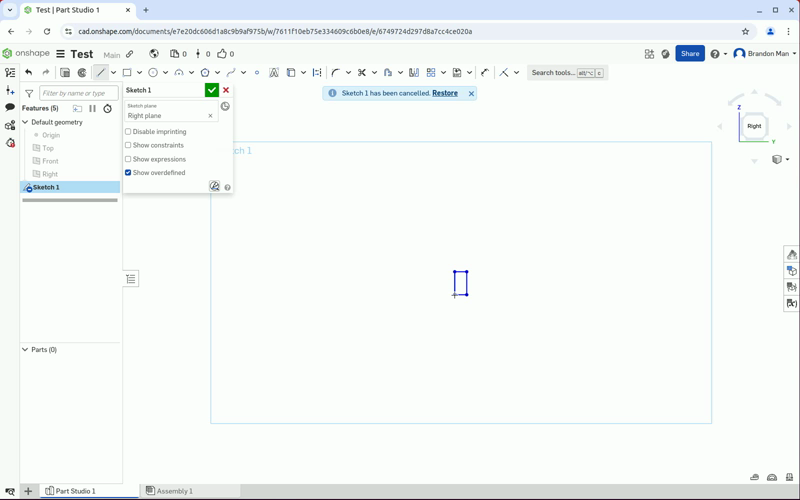
key_down(shift)
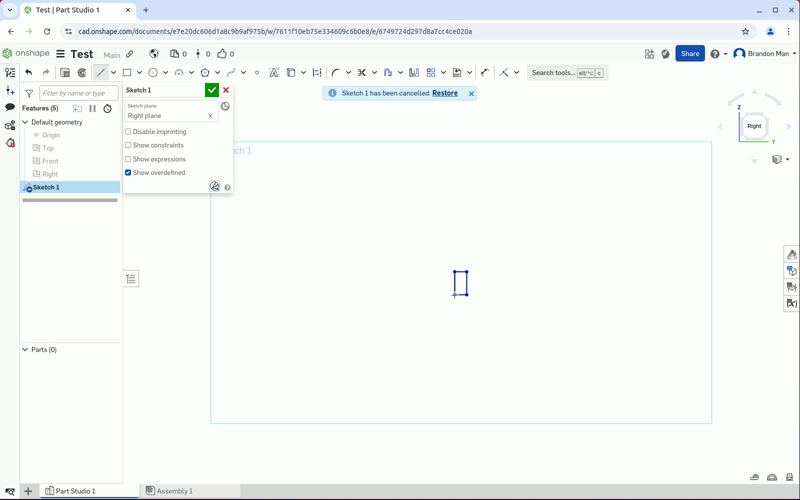
mouse_move(456, 293)
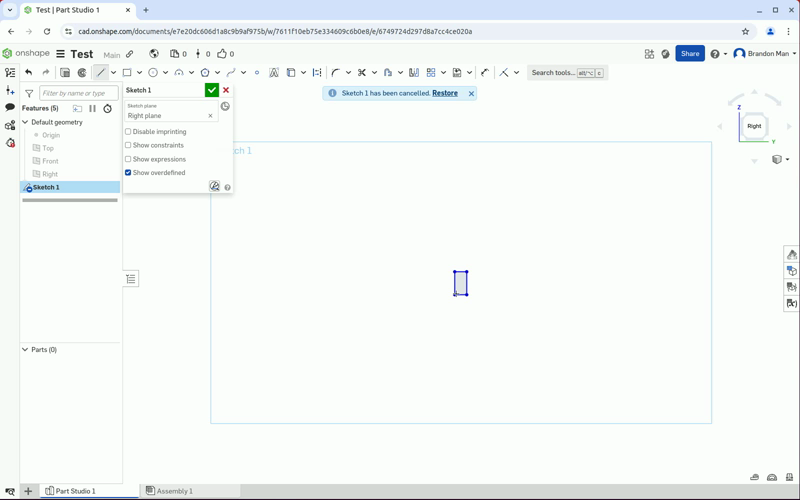
scroll(6)
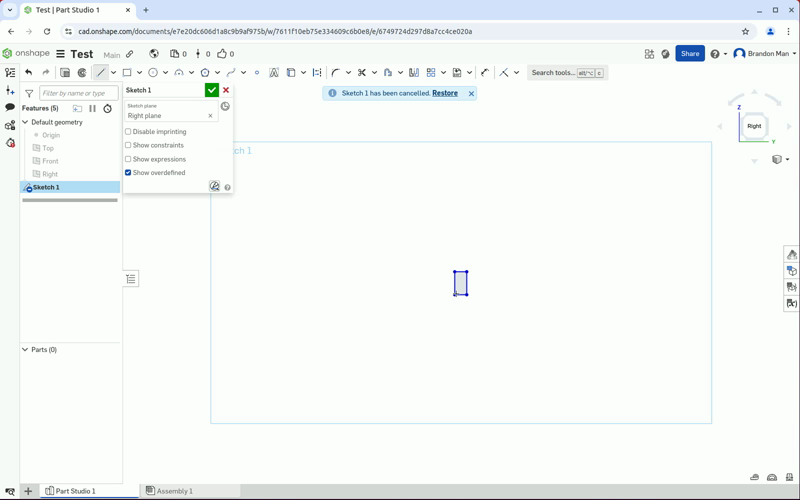
scroll(6)
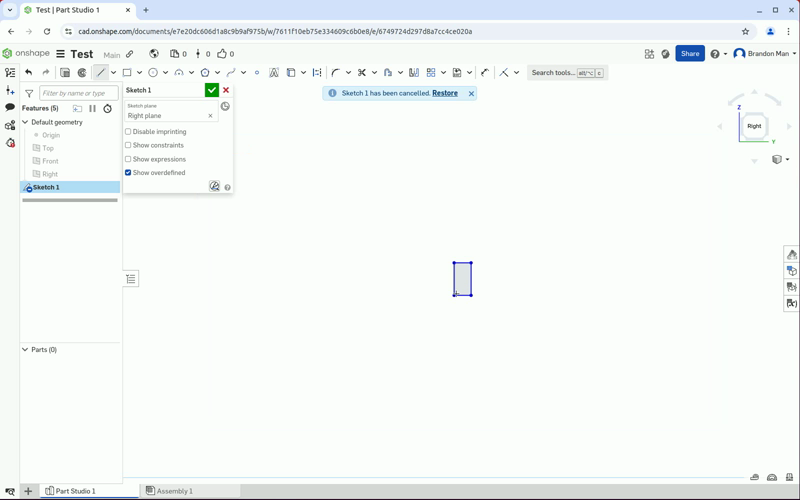
scroll(6)
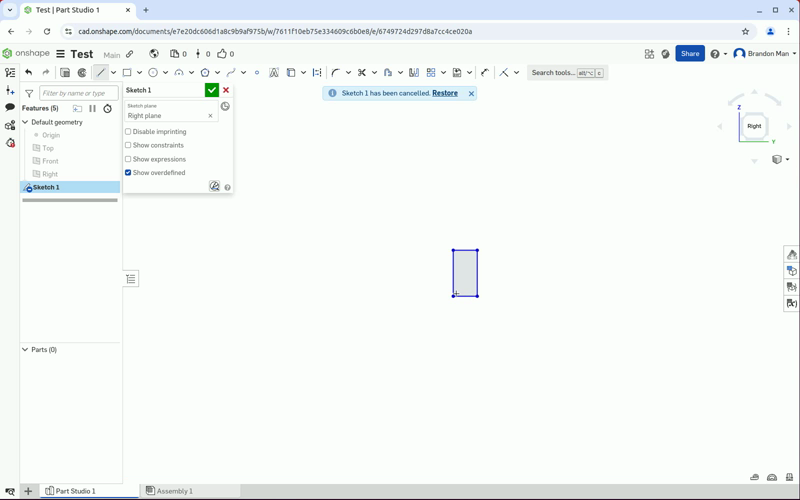
scroll(6)
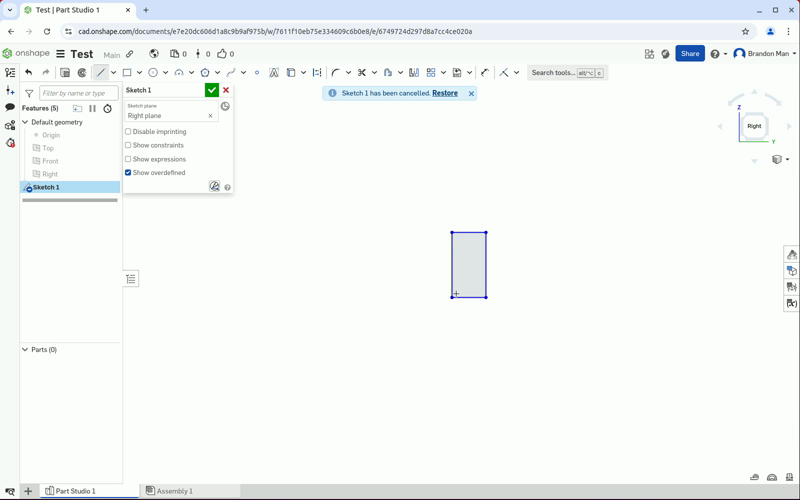
scroll(6)
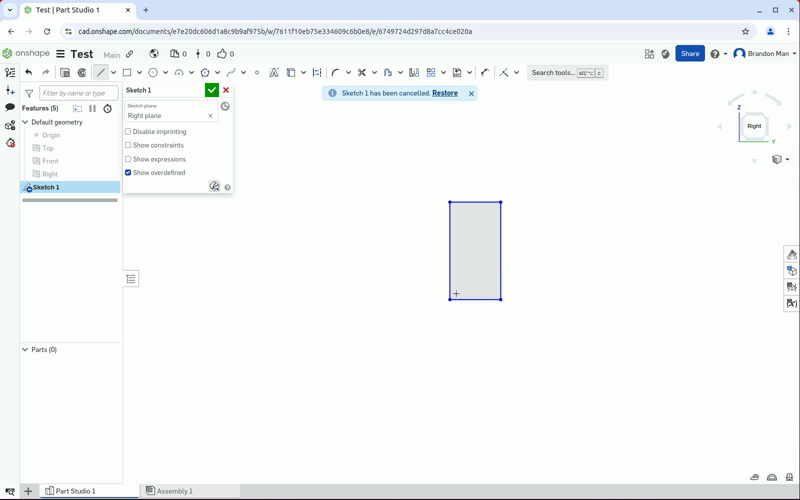
scroll(6)
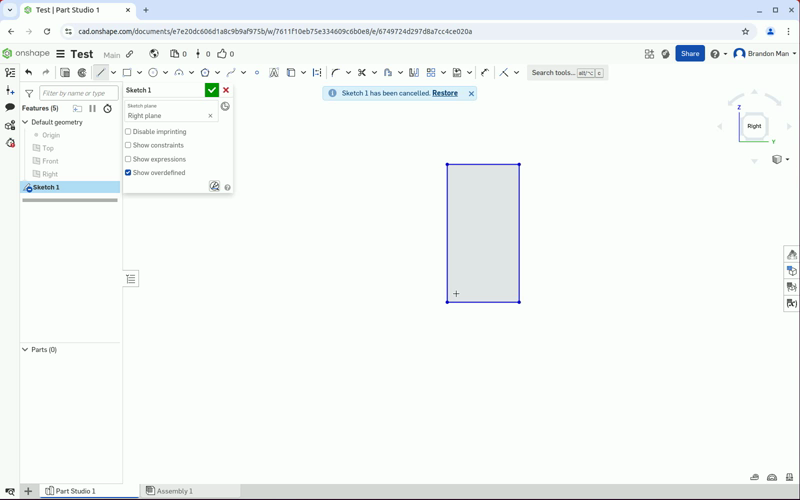
scroll(6)
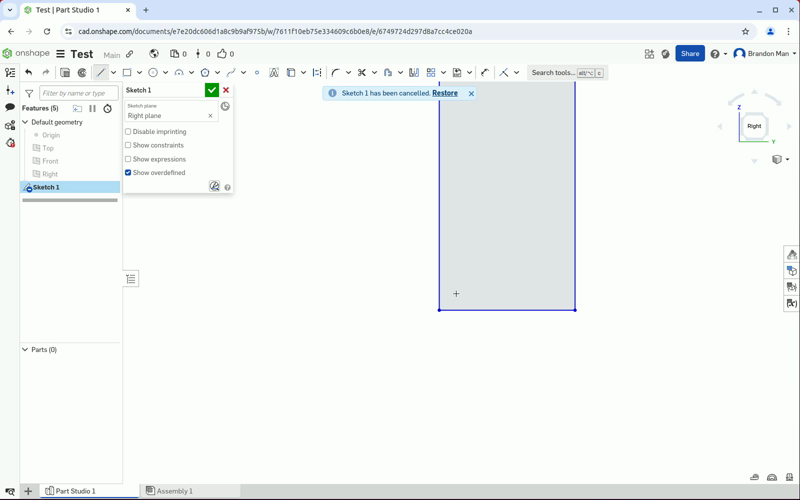
click(456, 293)
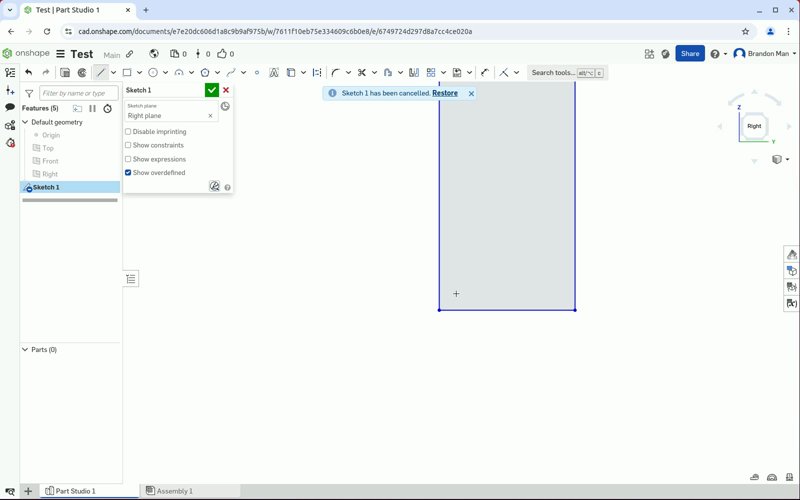
scroll(-6)
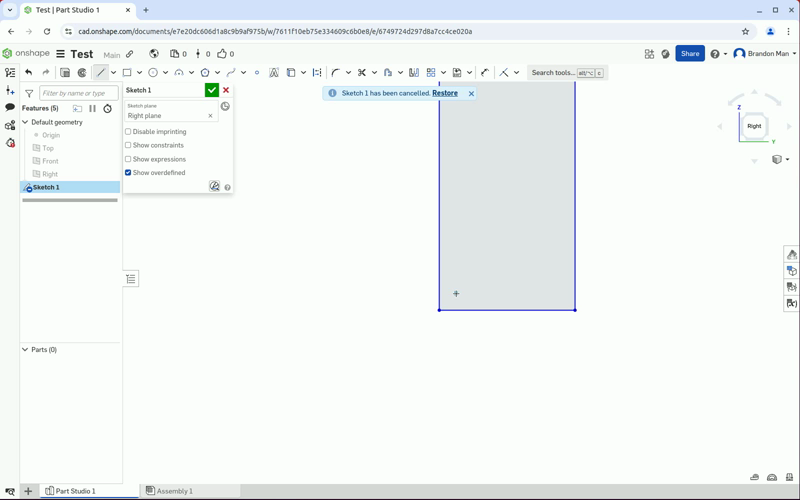
scroll(-6)
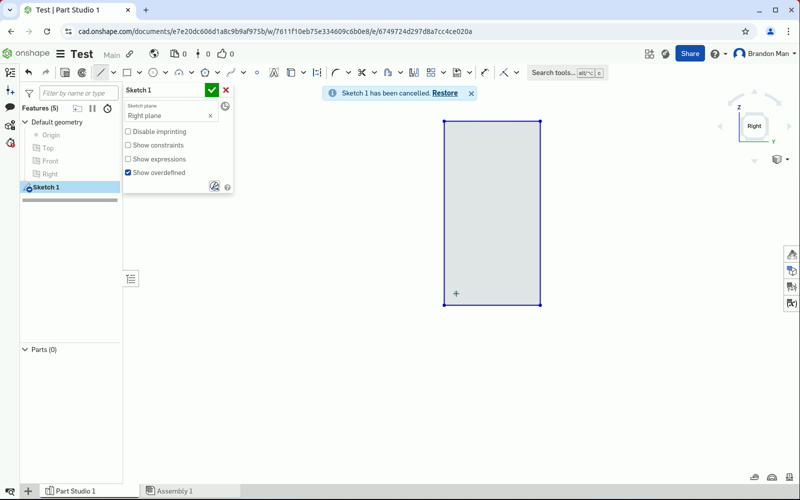
scroll(-6)
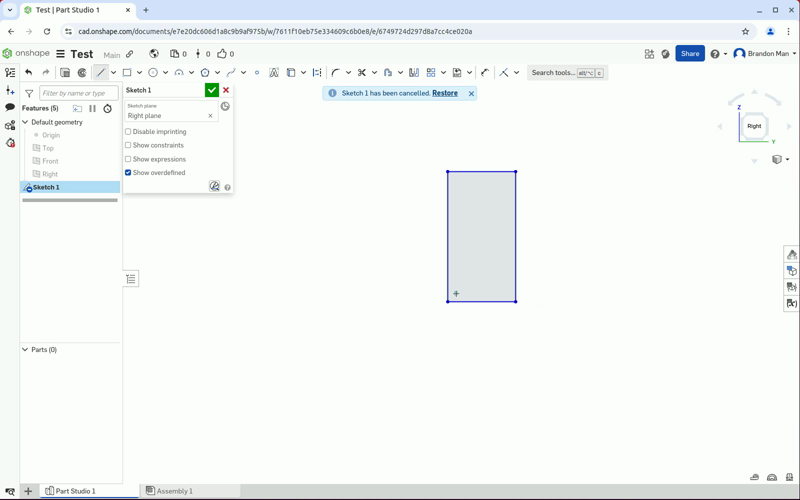
scroll(-6)
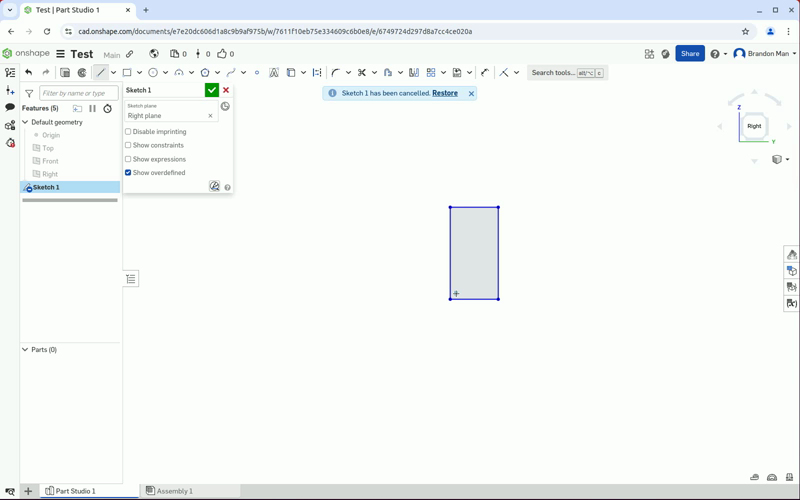
scroll(-6)
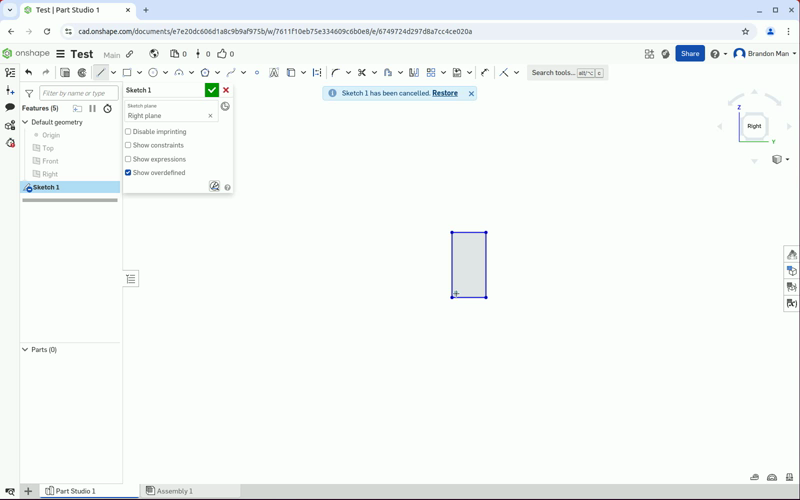
scroll(-6)
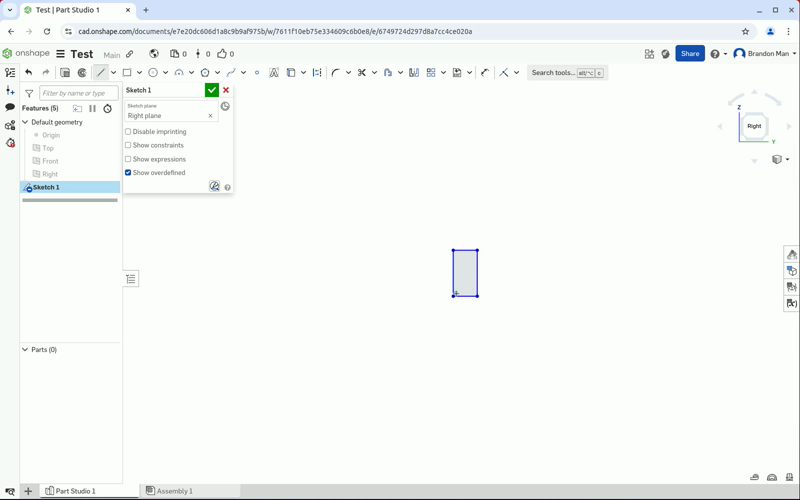
scroll(-6)
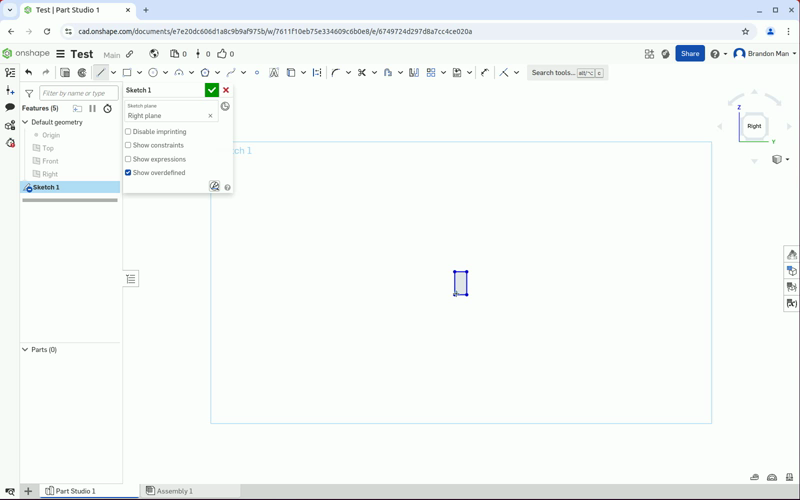
key_up(shift)
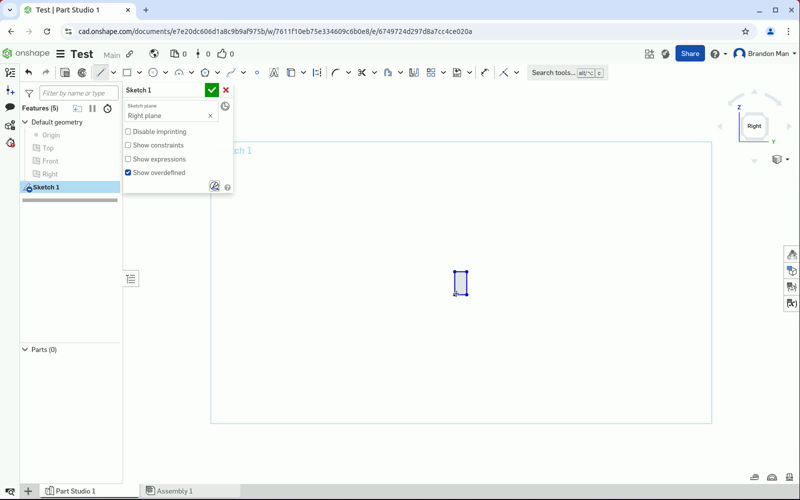
key_down(shift)
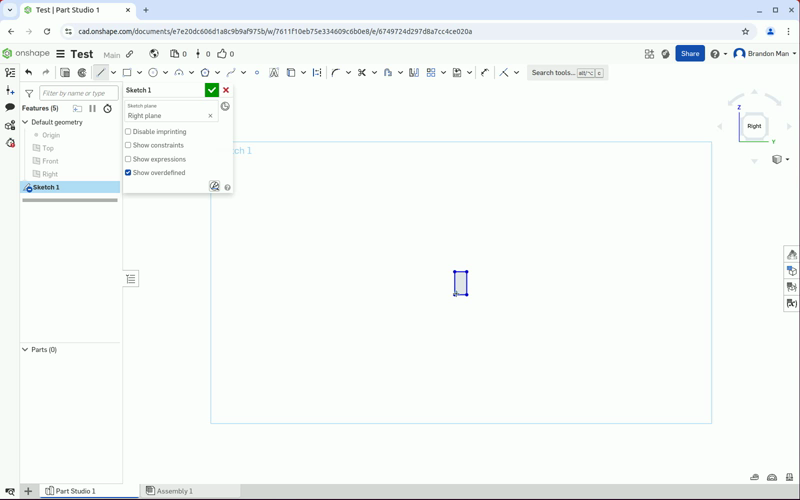
mouse_move(486, 293)
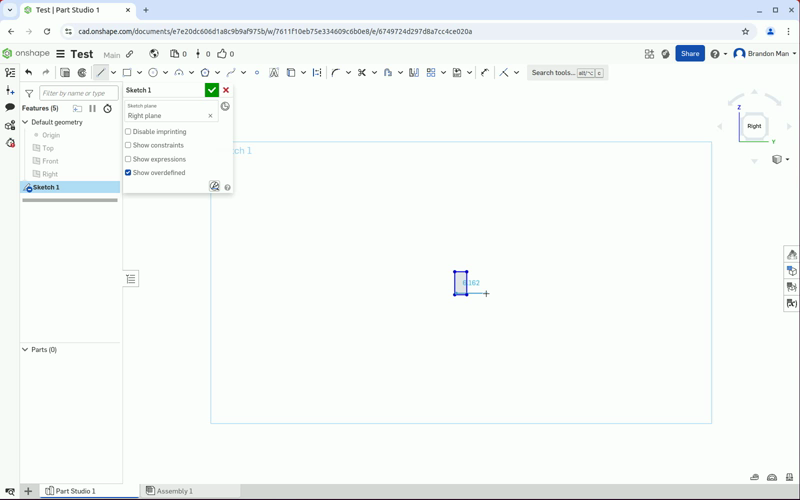
mouse_move(465, 293)
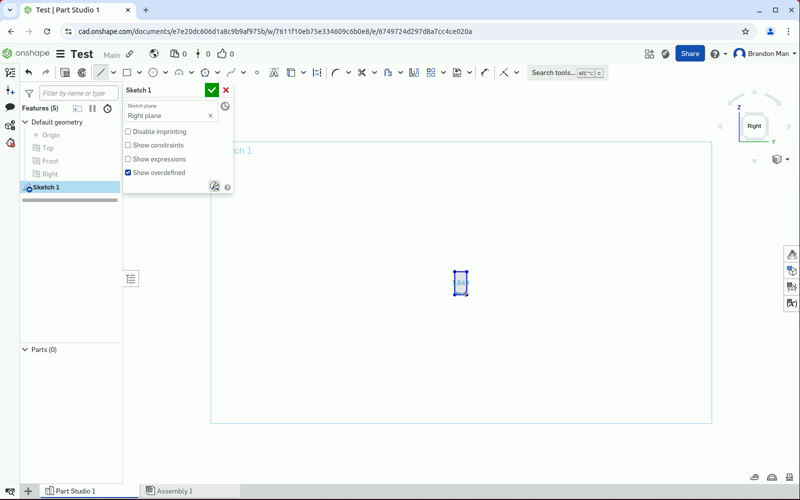
scroll(6)
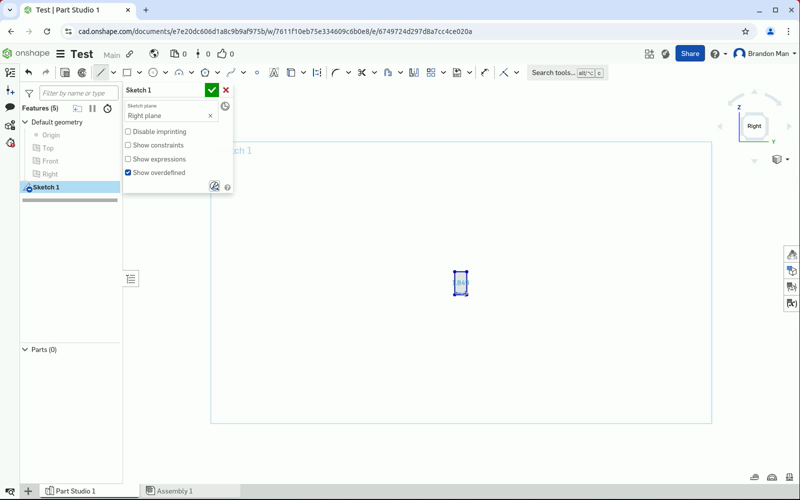
scroll(6)
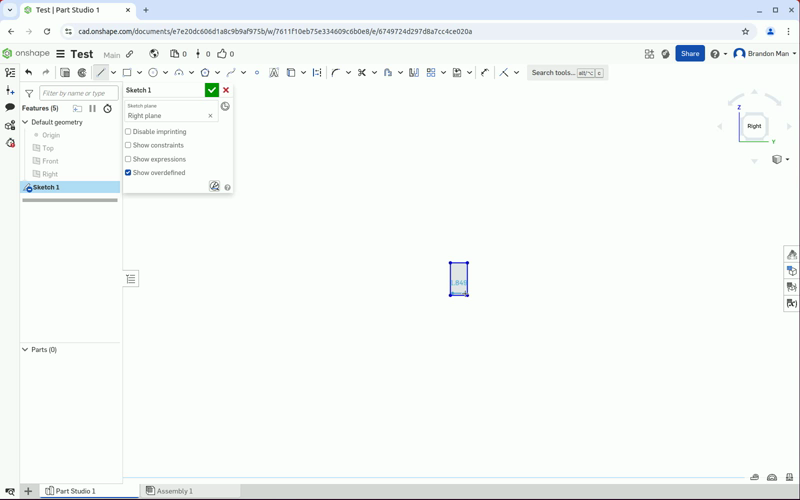
scroll(6)
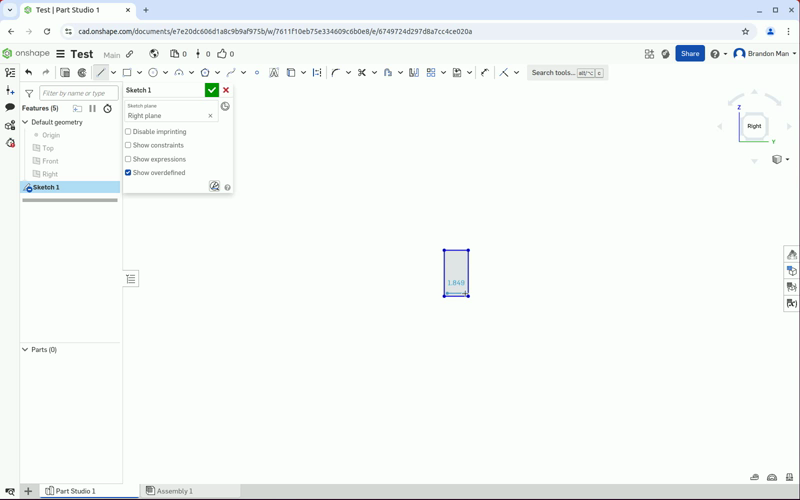
scroll(6)
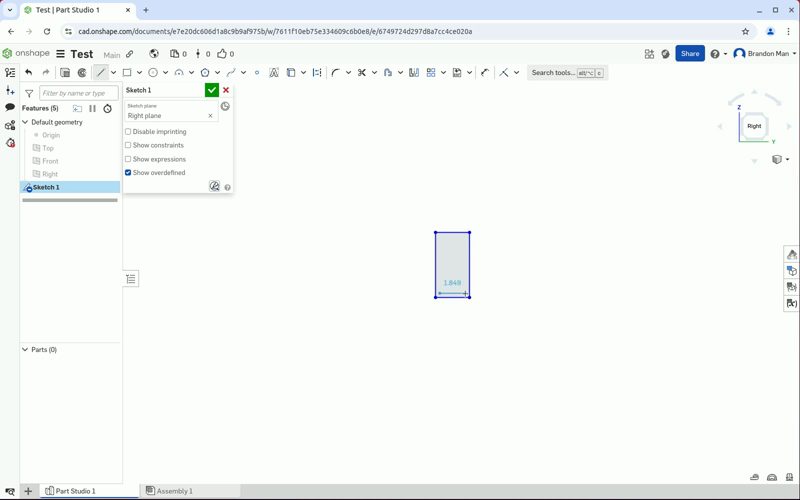
scroll(6)
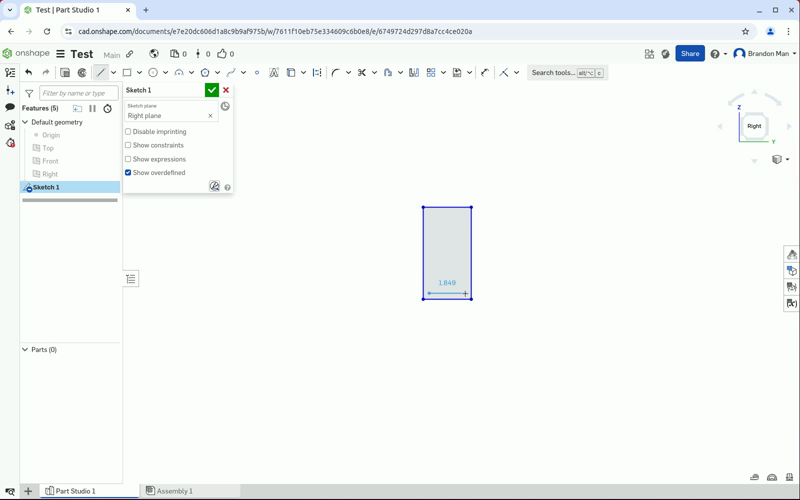
scroll(6)
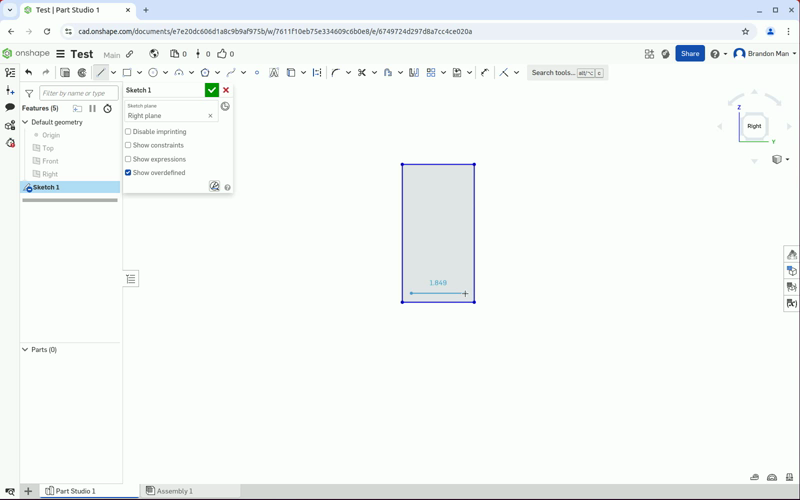
scroll(6)
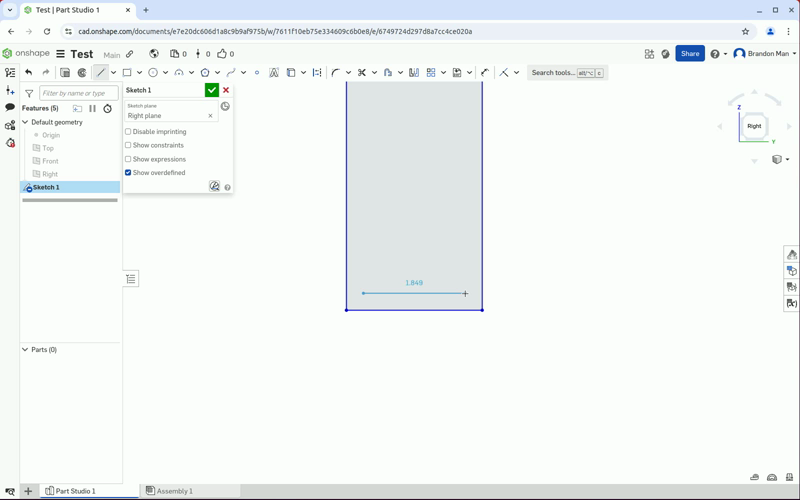
click(465, 293)
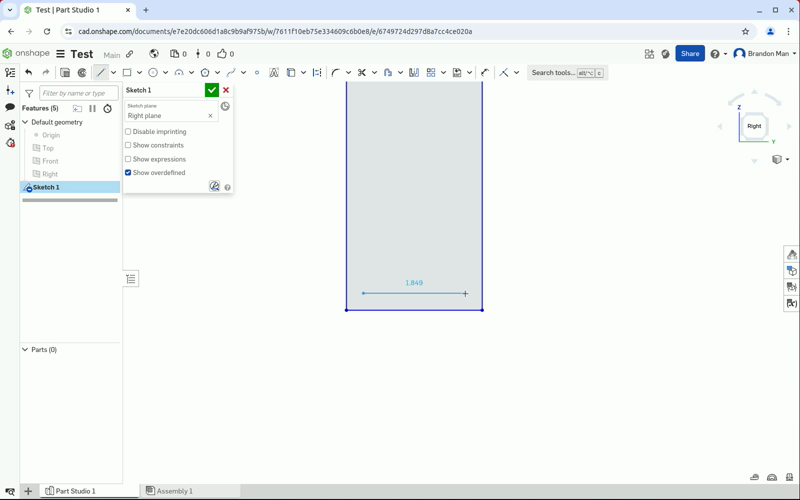
scroll(-6)
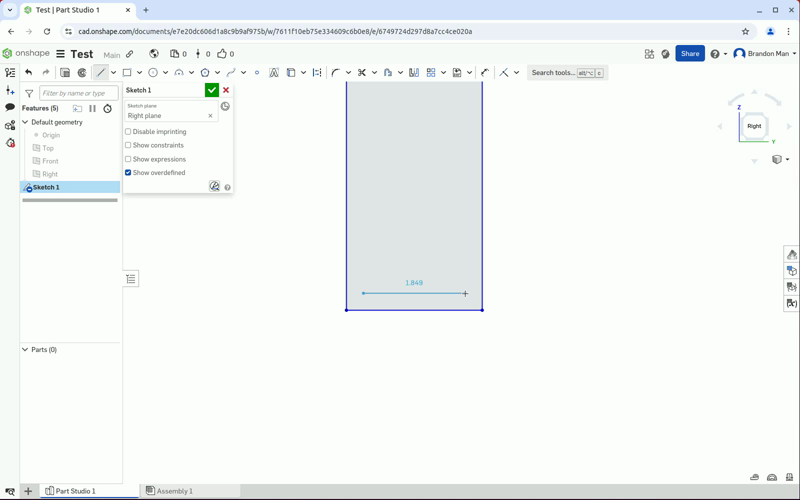
scroll(-6)
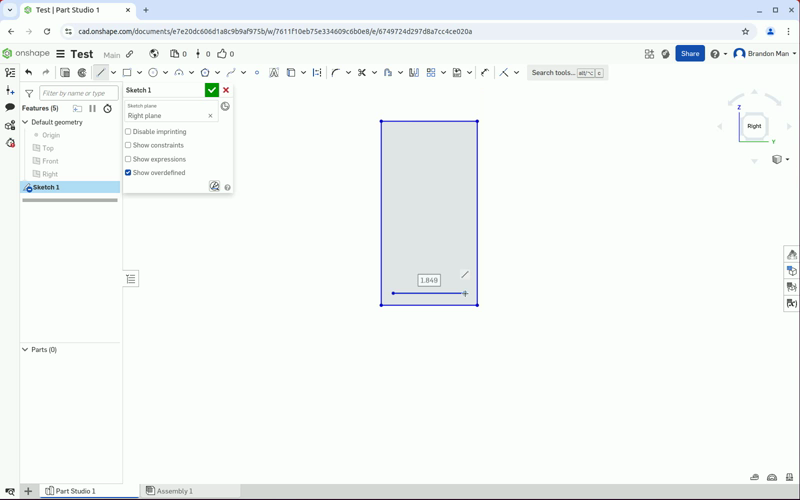
scroll(-6)
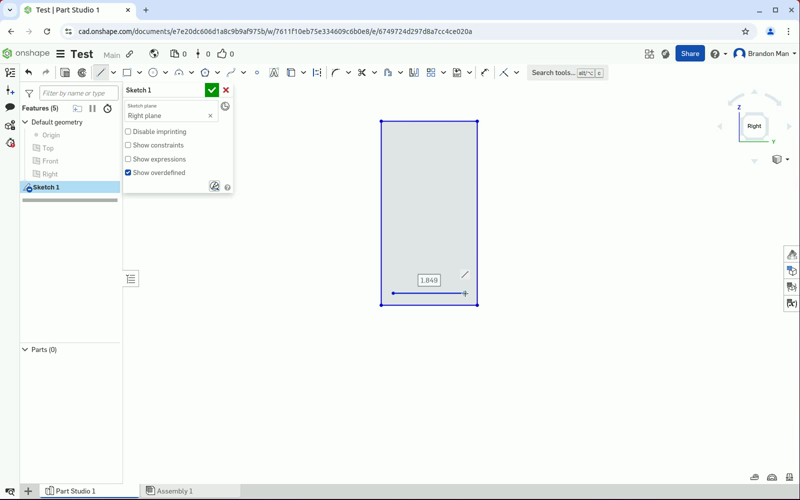
scroll(-6)
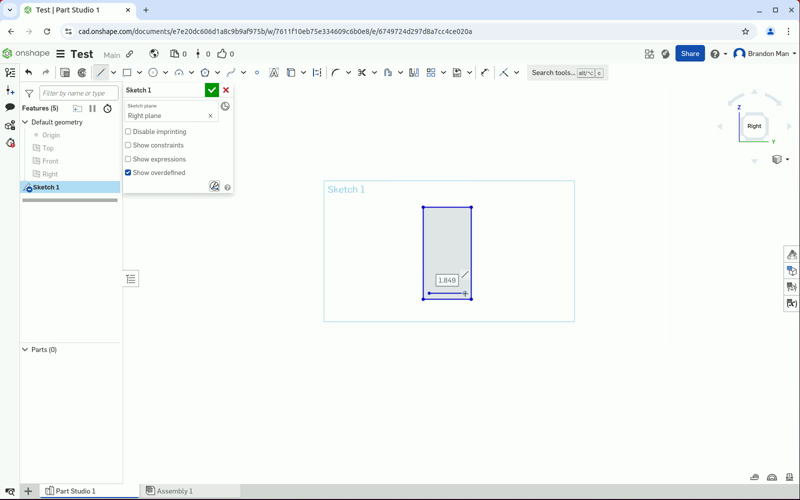
scroll(-6)
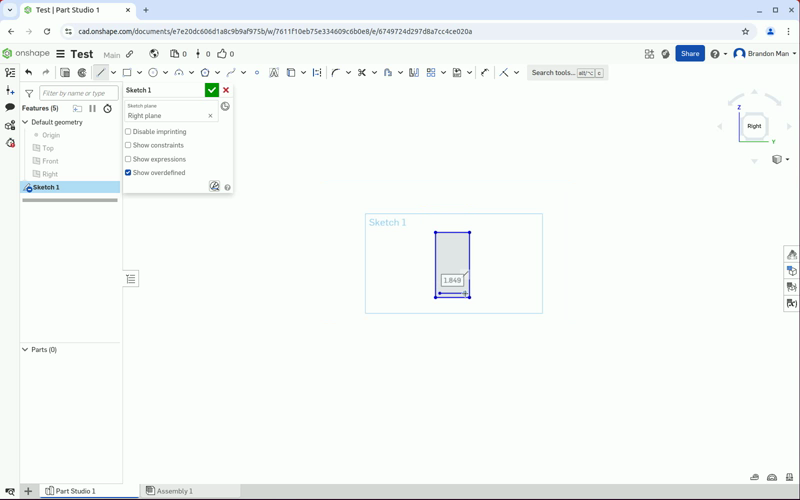
scroll(-6)
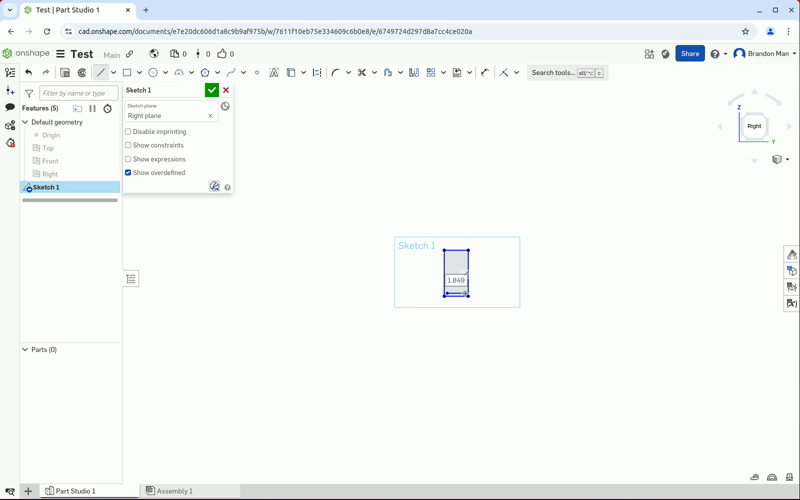
scroll(-6)
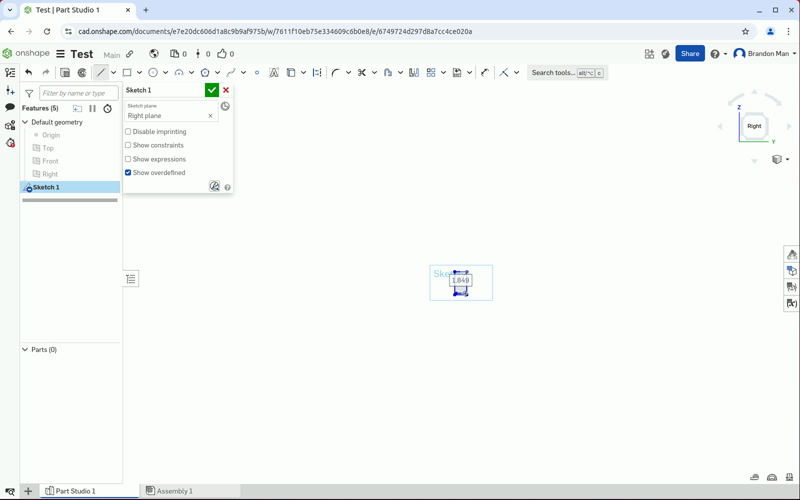
key_up(shift)
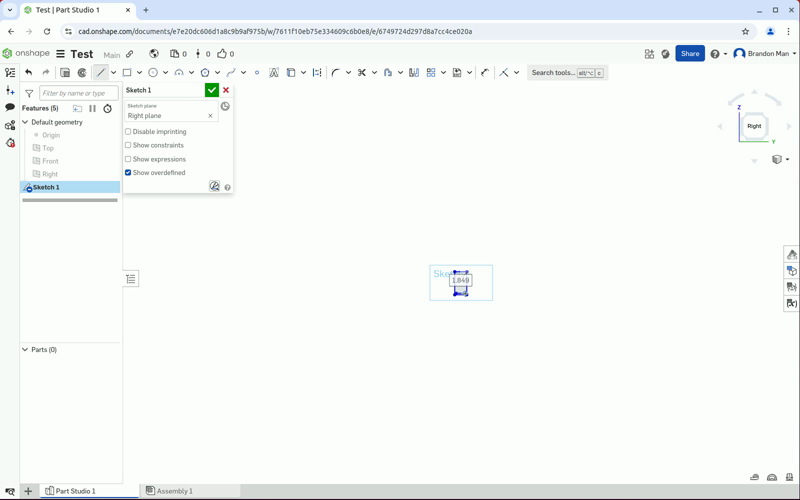
key_down(shift)
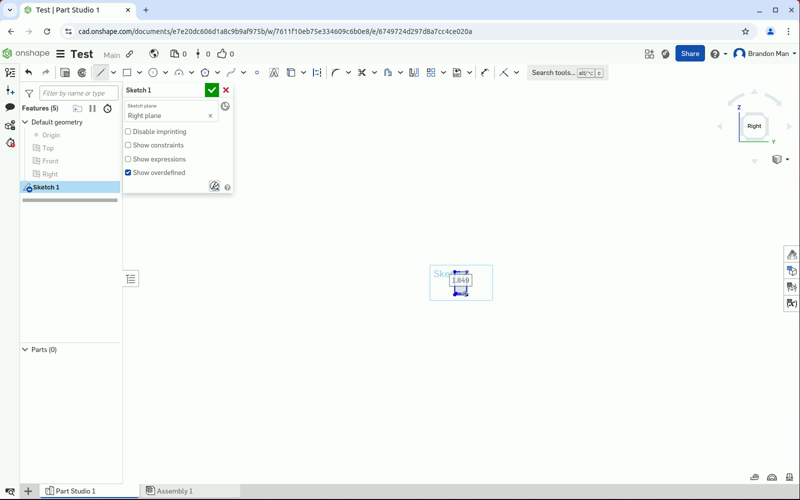
mouse_move(495, 293)
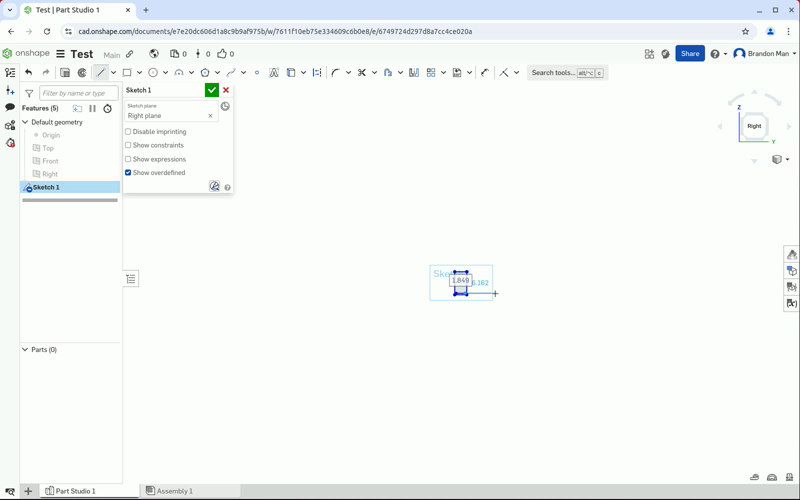
mouse_move(465, 273)
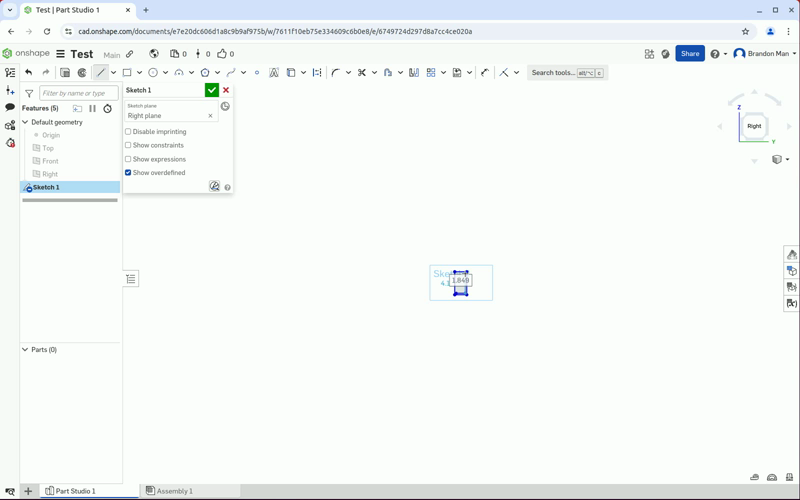
scroll(6)
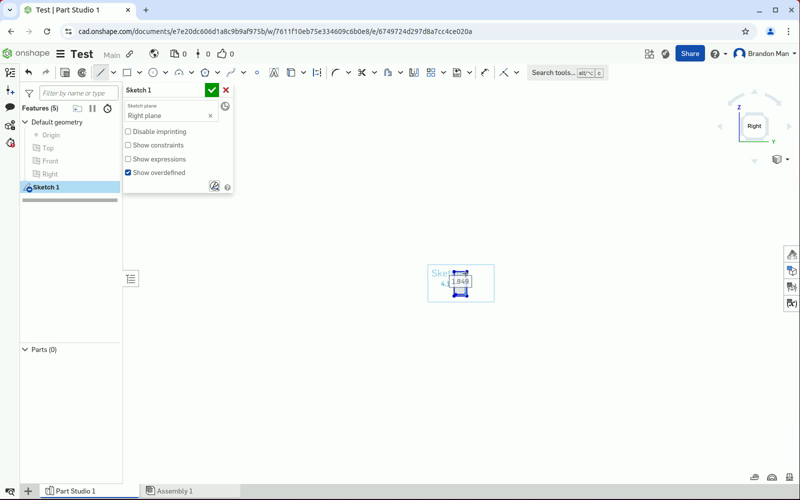
scroll(6)
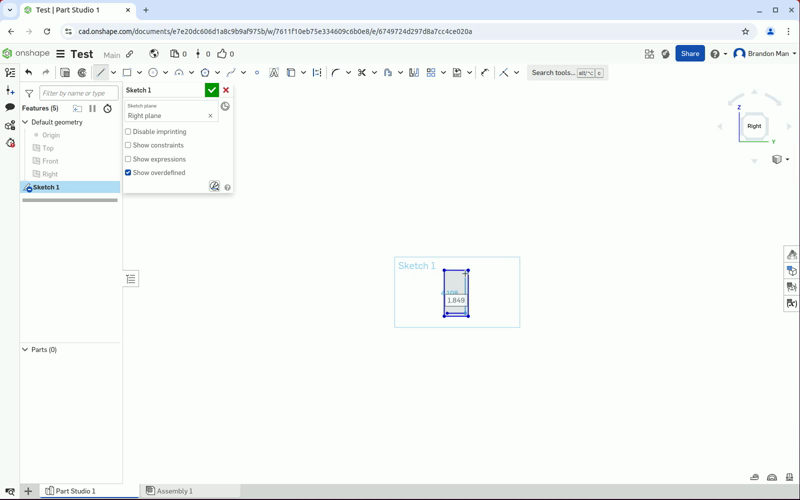
scroll(6)
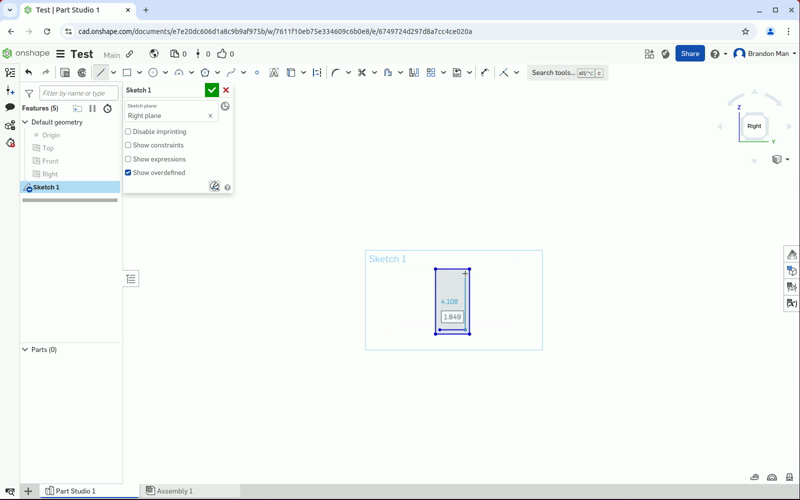
scroll(6)
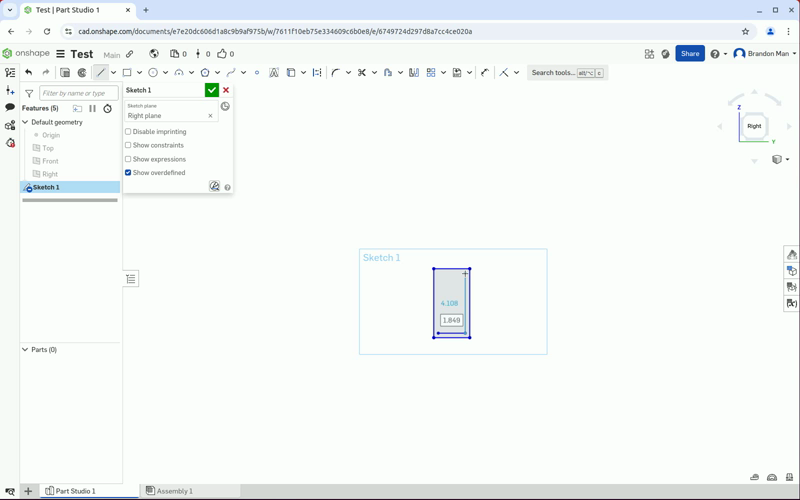
scroll(6)
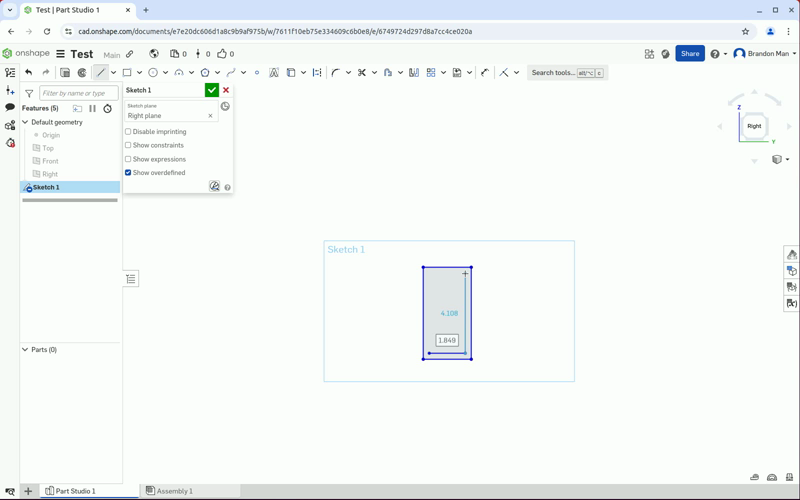
scroll(6)
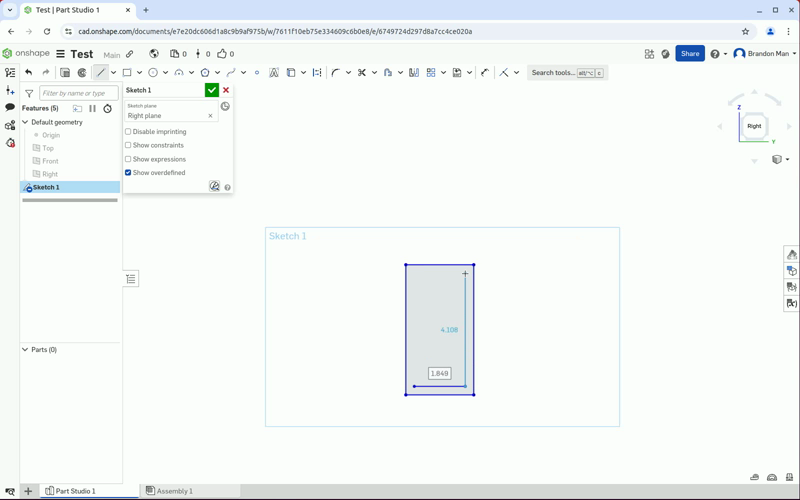
scroll(6)
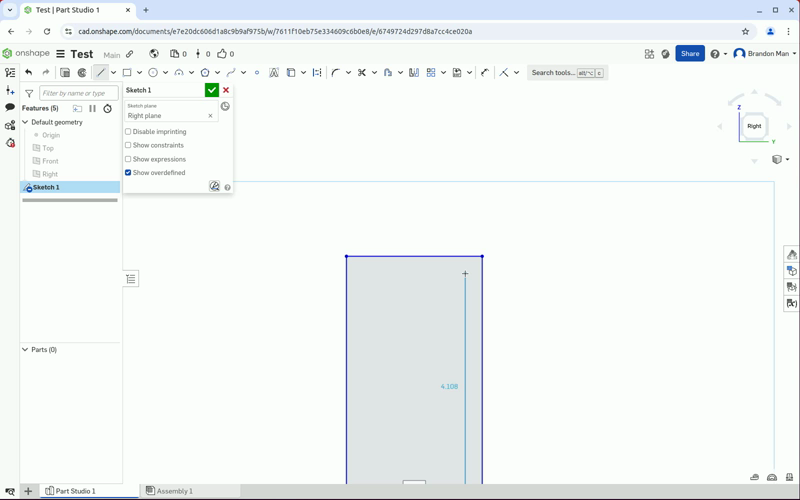
click(465, 273)
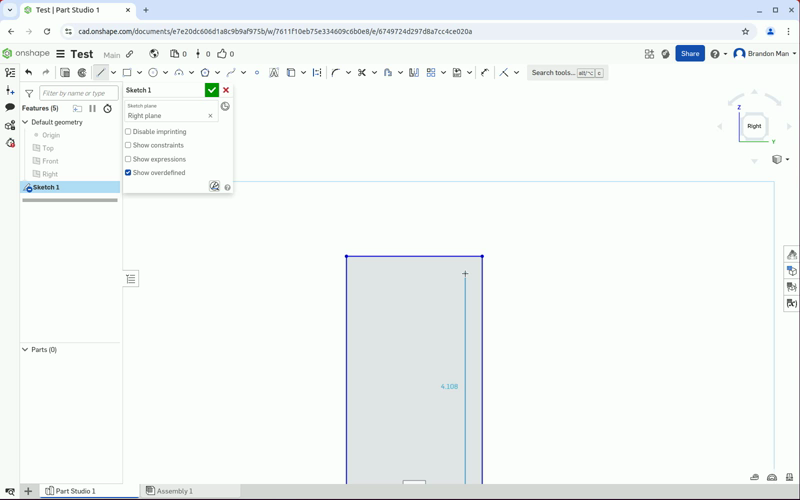
scroll(-6)
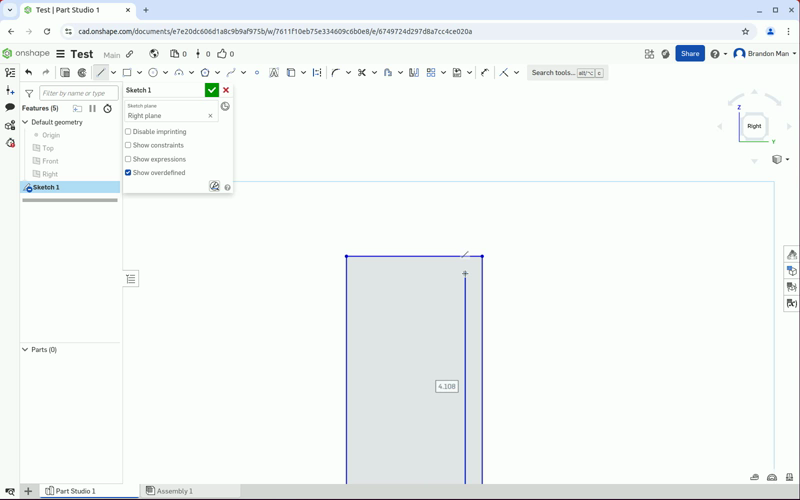
scroll(-6)
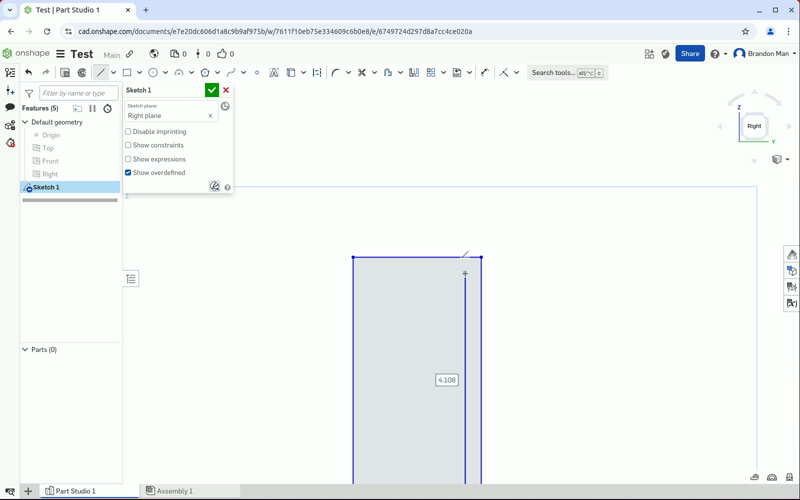
scroll(-6)
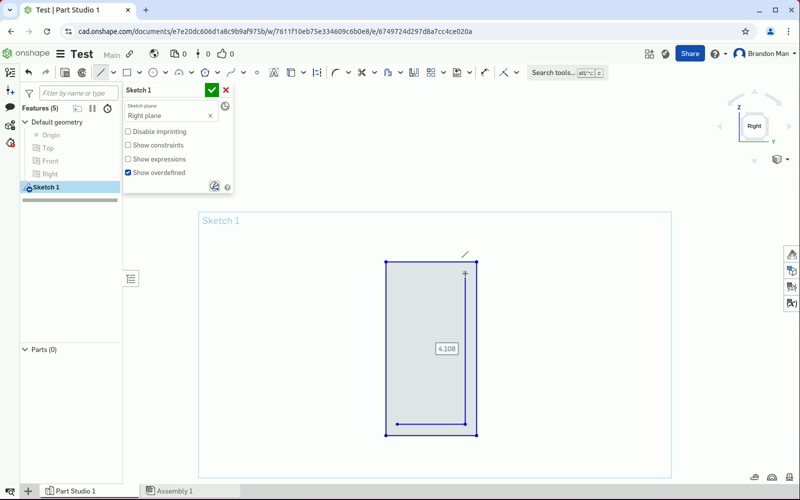
scroll(-6)
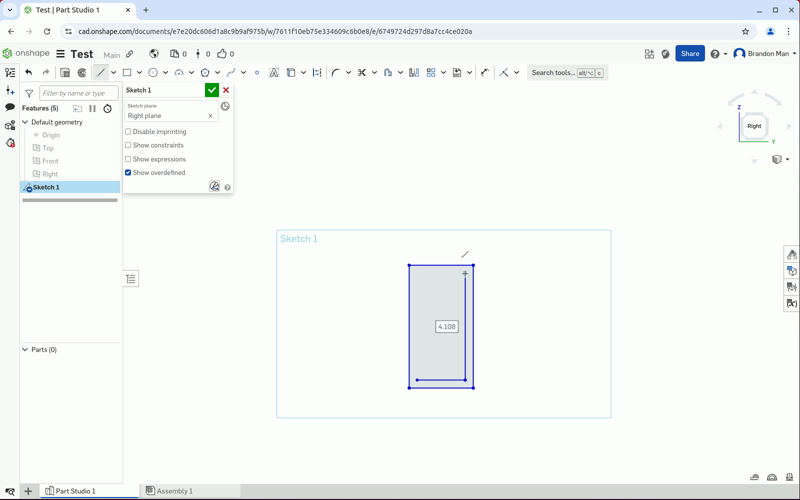
scroll(-6)
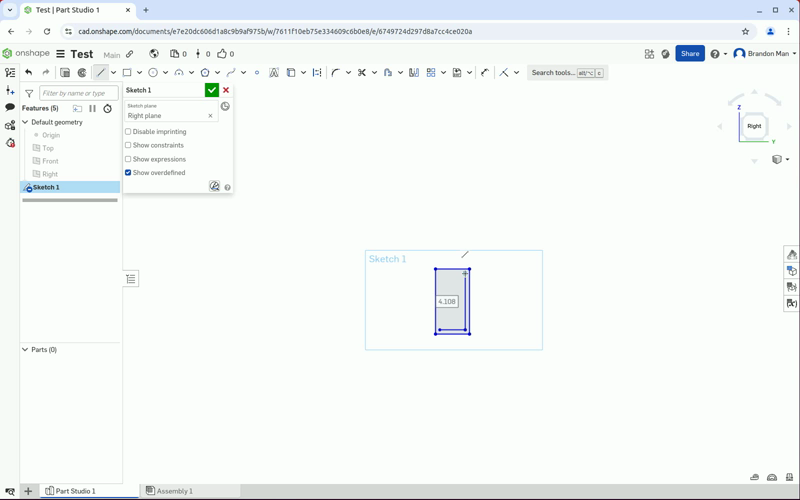
scroll(-6)
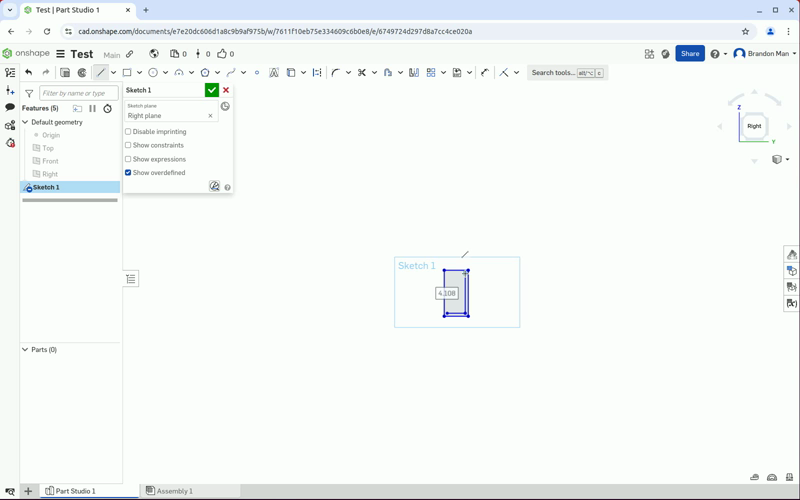
scroll(-6)
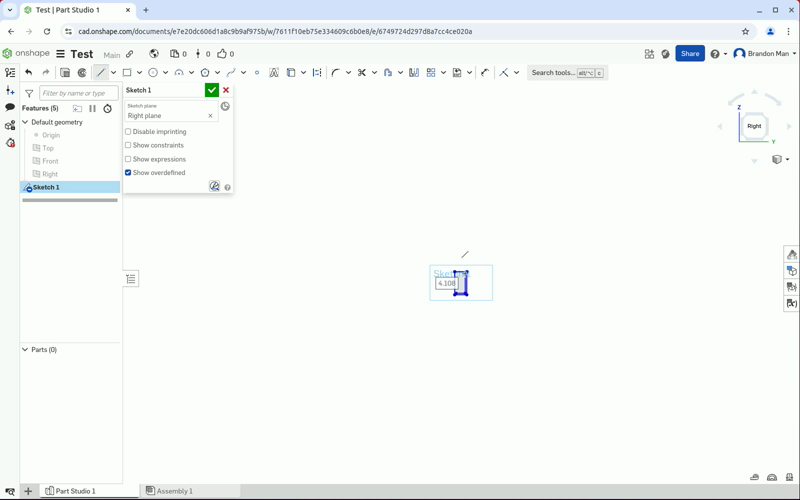
key_up(shift)
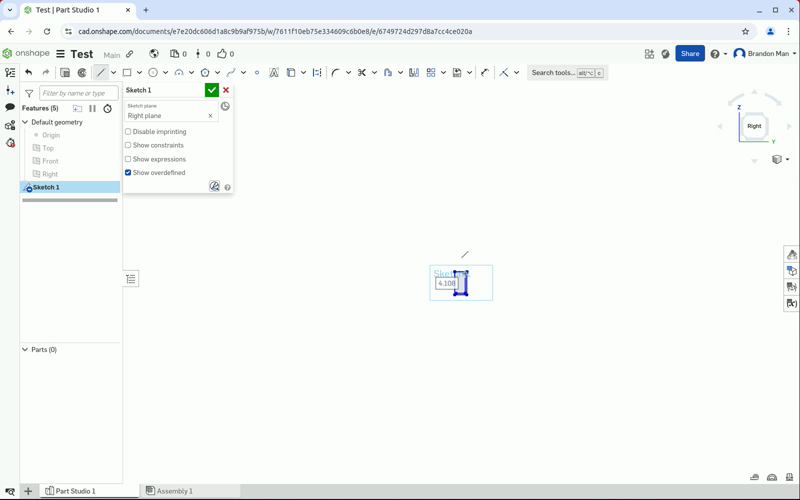
key_down(shift)
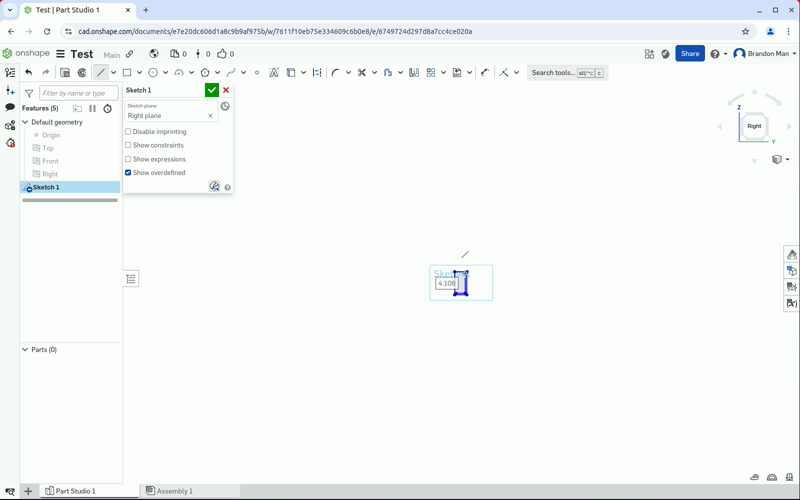
mouse_move(495, 273)
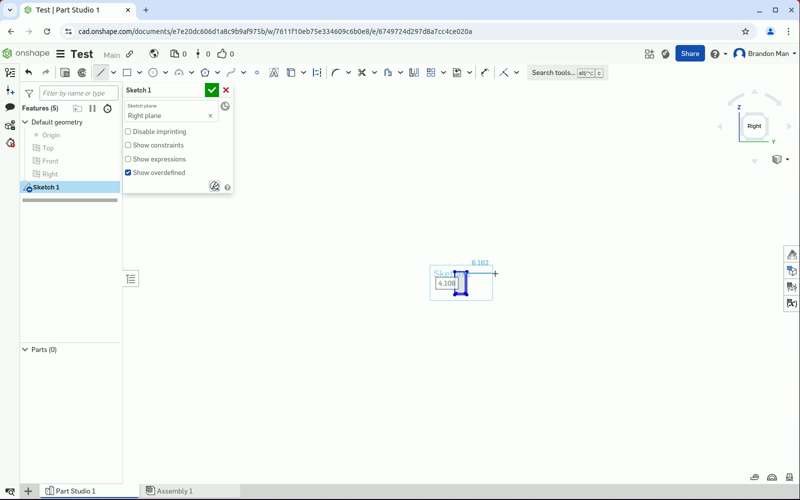
mouse_move(456, 273)
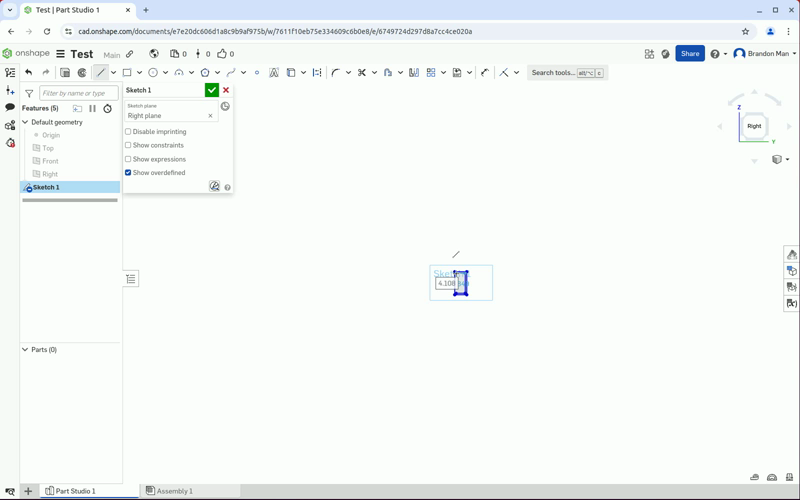
scroll(6)
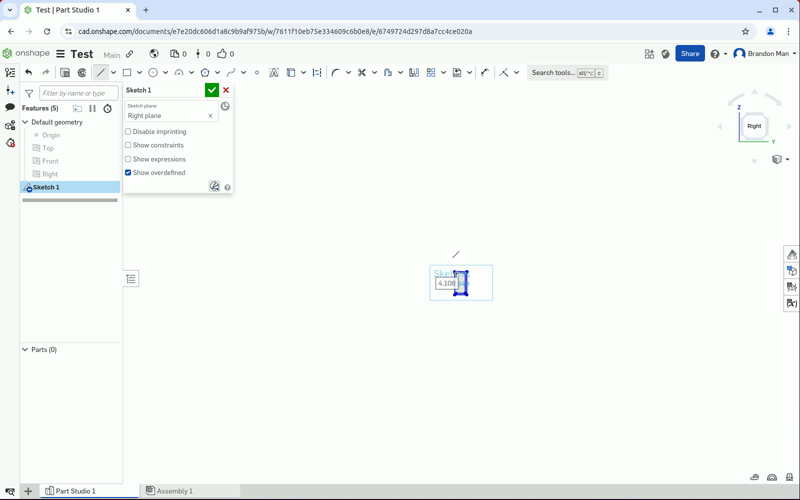
scroll(6)
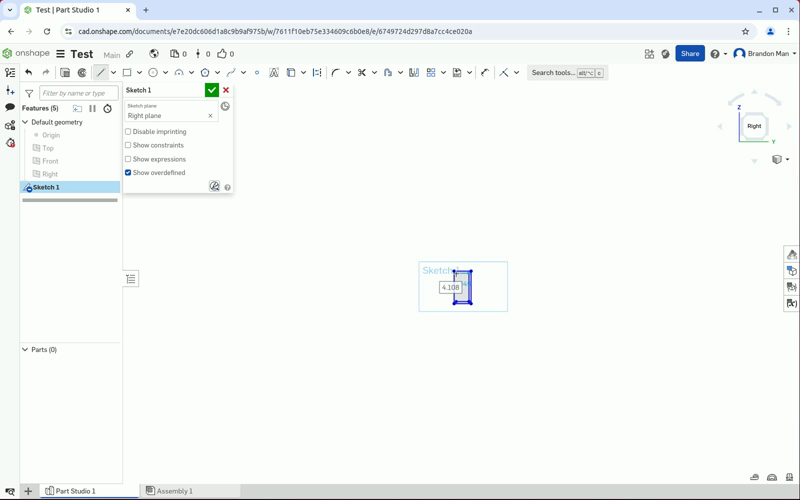
scroll(6)
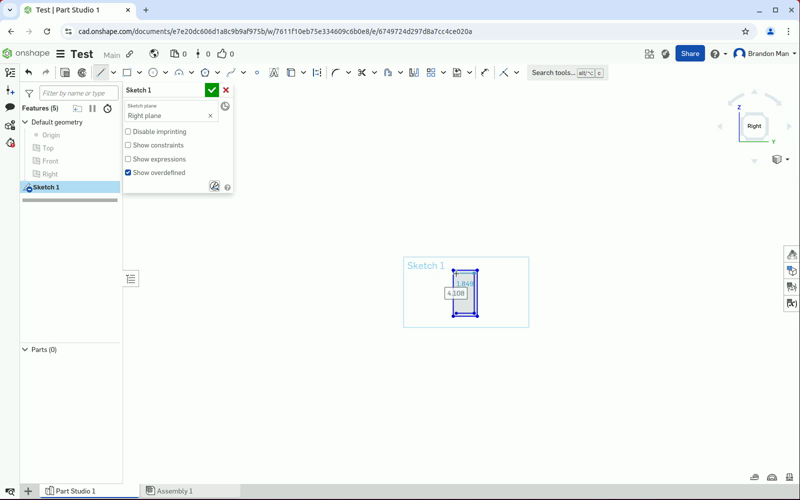
scroll(6)
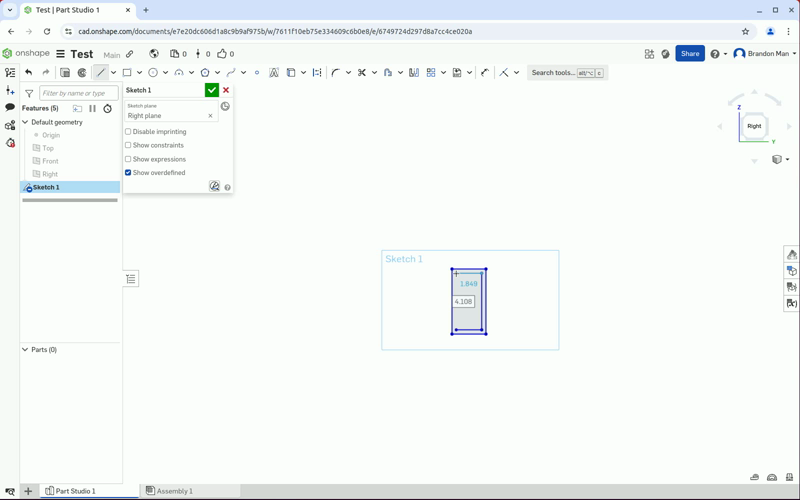
scroll(6)
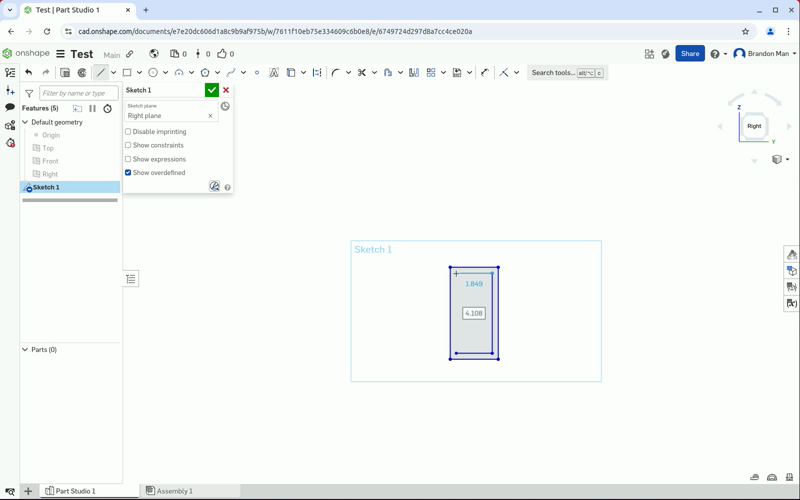
scroll(6)
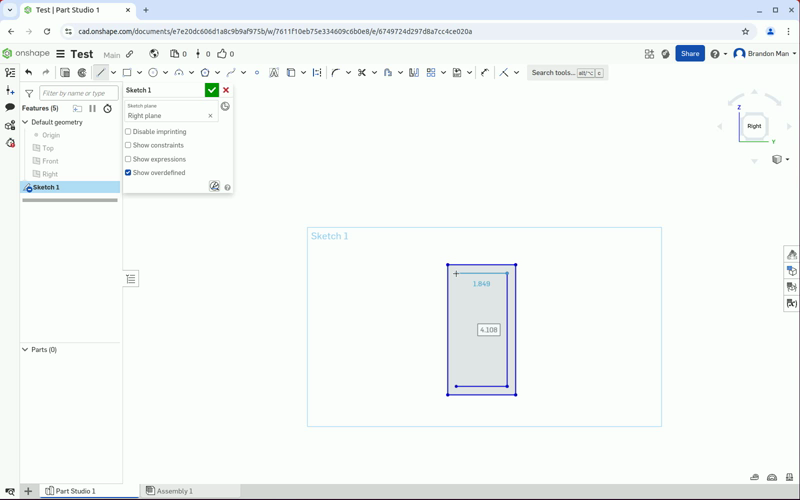
scroll(6)
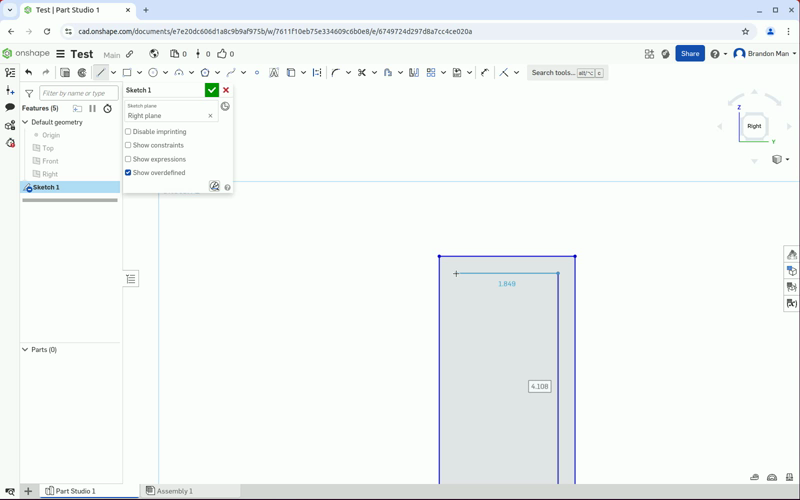
click(456, 273)
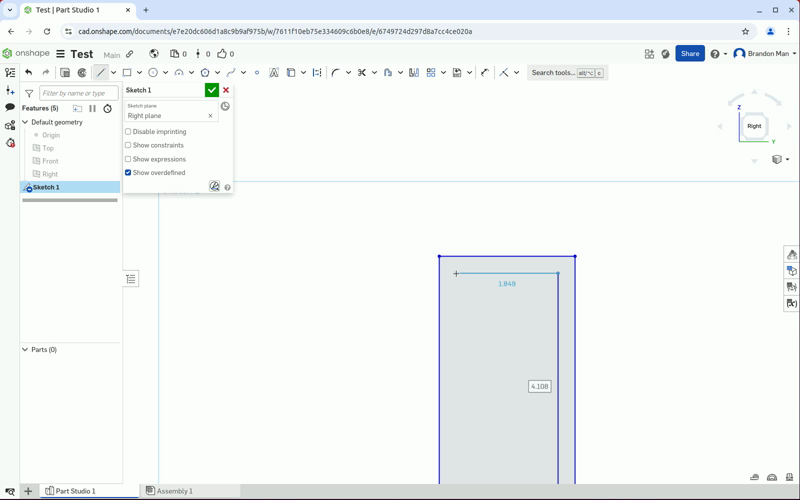
scroll(-6)
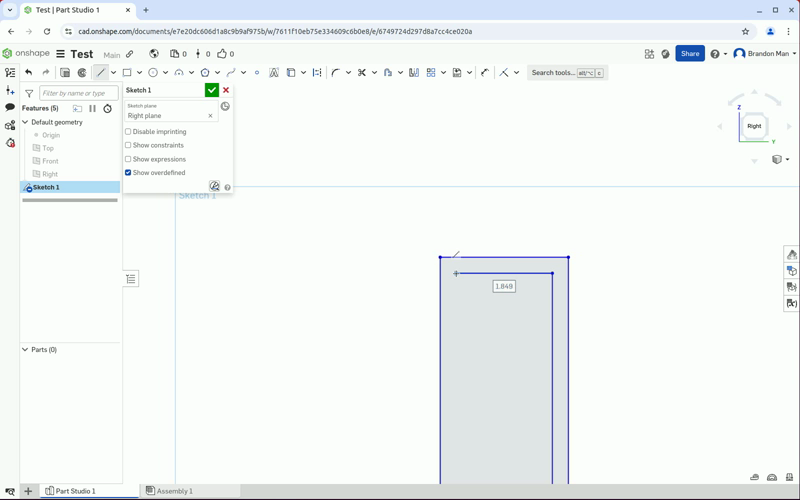
scroll(-6)
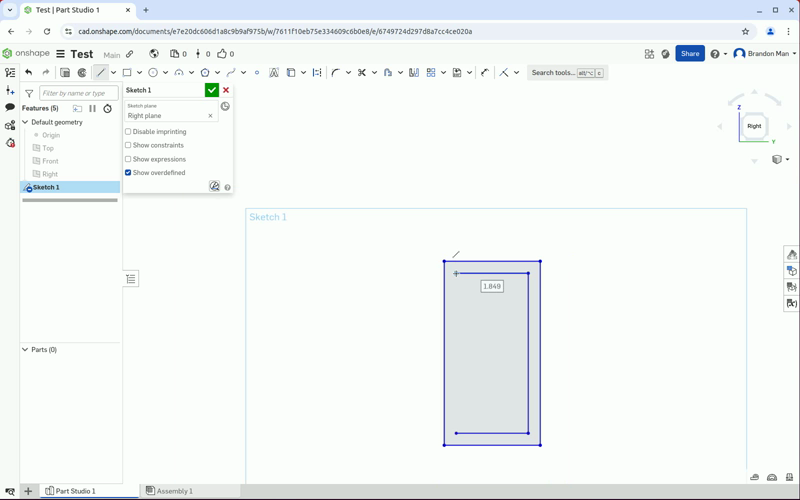
scroll(-6)
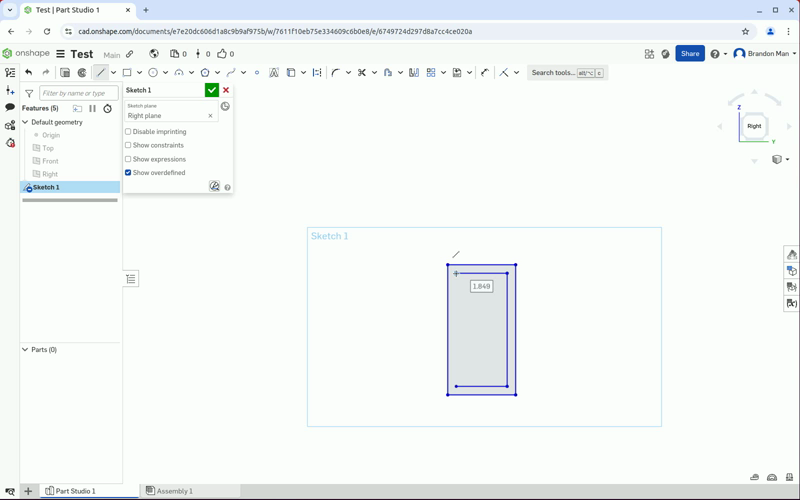
scroll(-6)
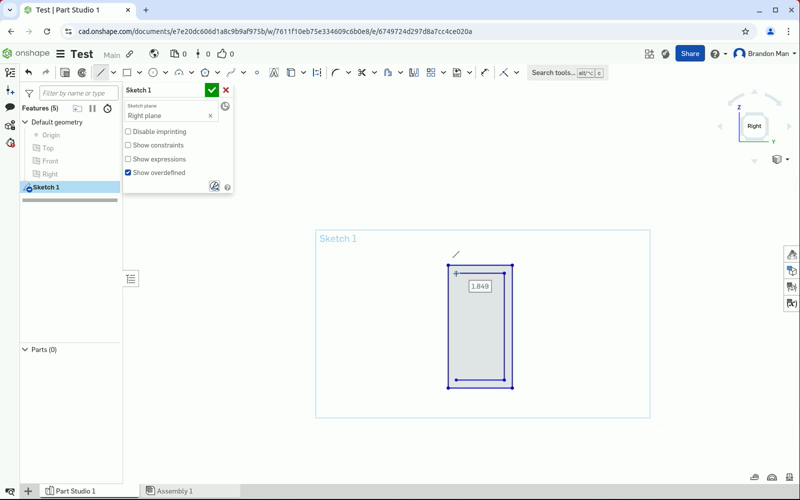
scroll(-6)
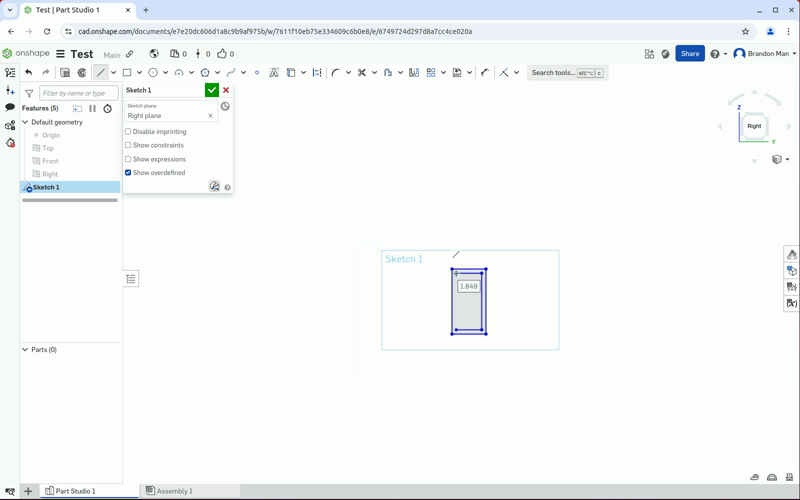
scroll(-6)
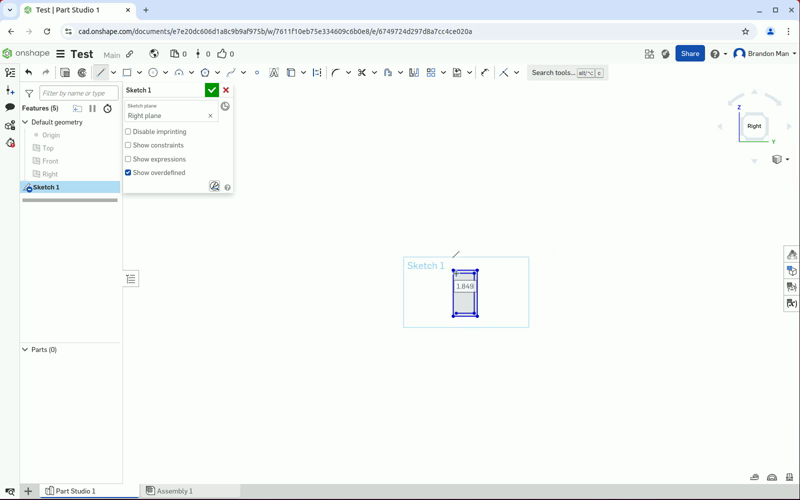
scroll(-6)
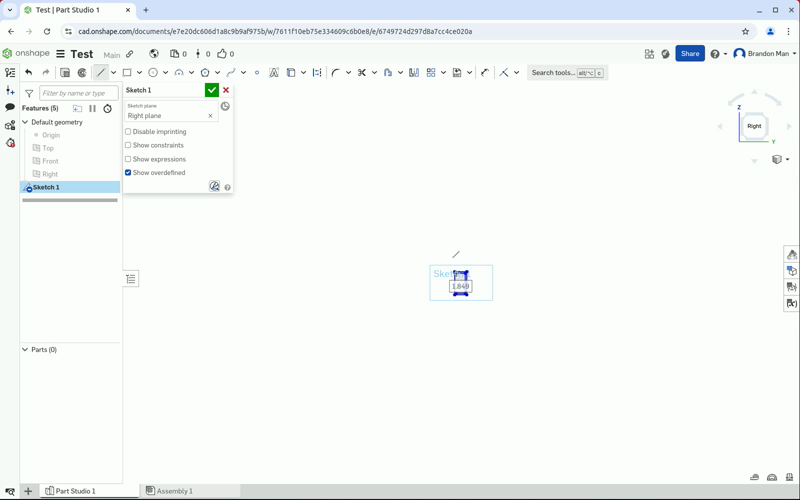
key_up(shift)
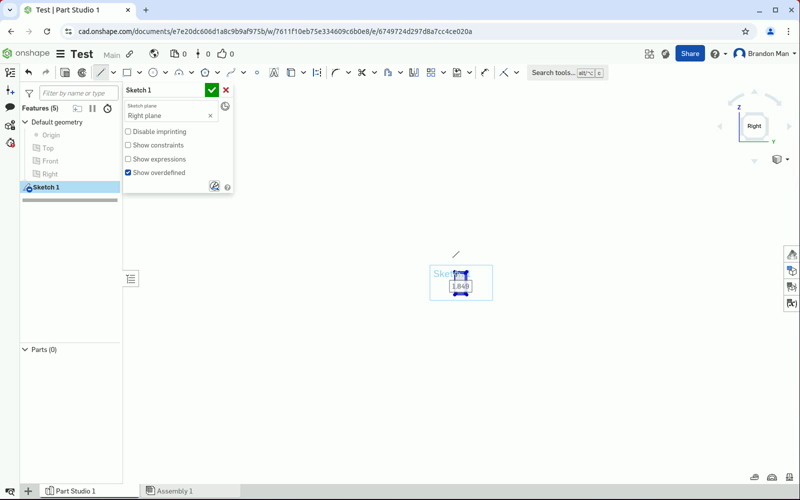
mouse_move(486, 273)
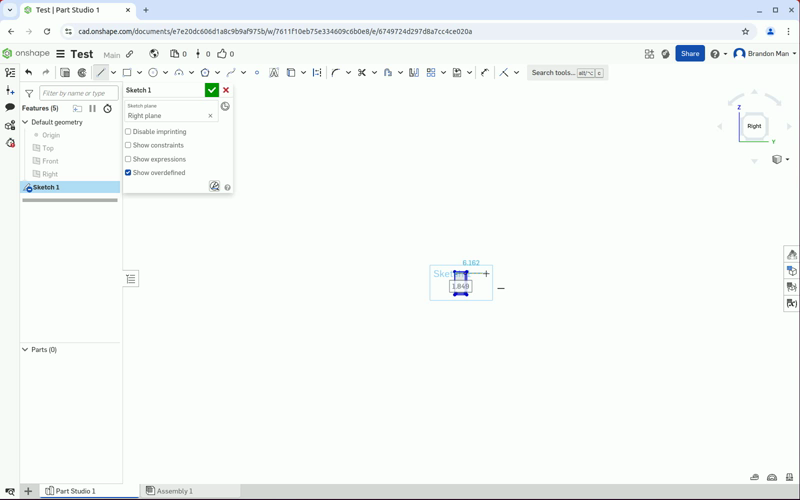
key_down(shift)
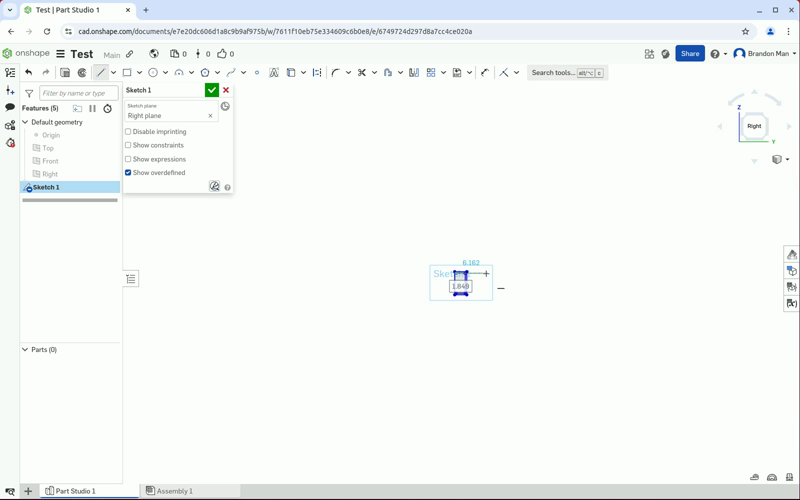
mouse_move(456, 293)
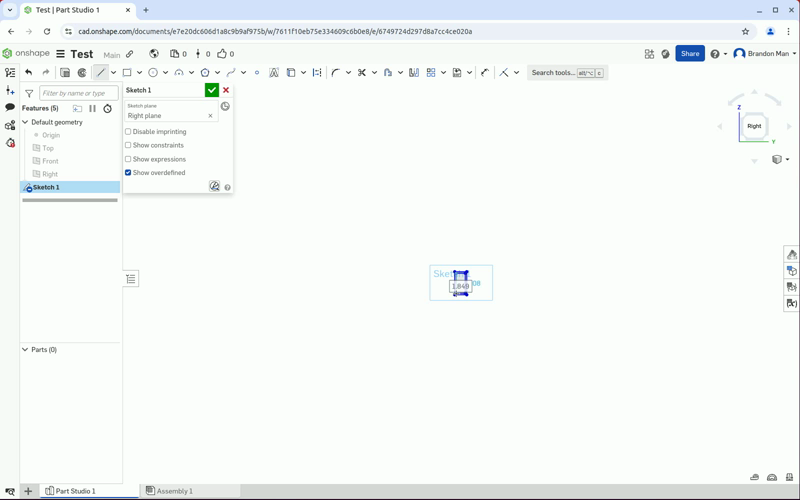
scroll(6)
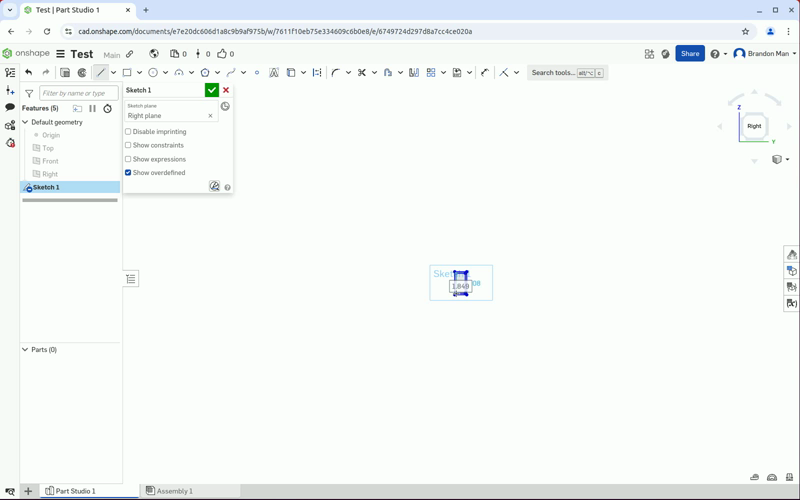
scroll(6)
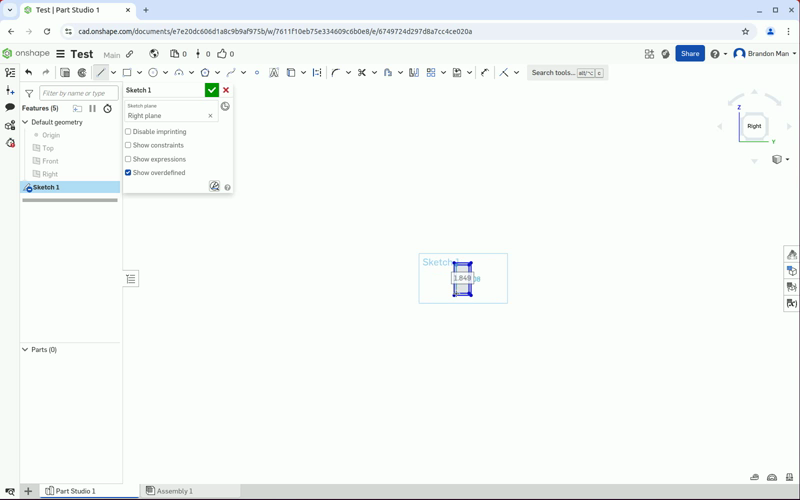
scroll(6)
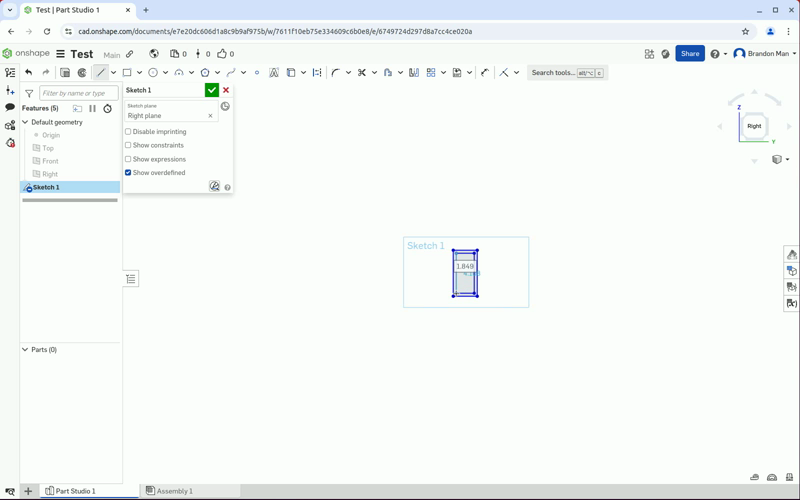
scroll(6)
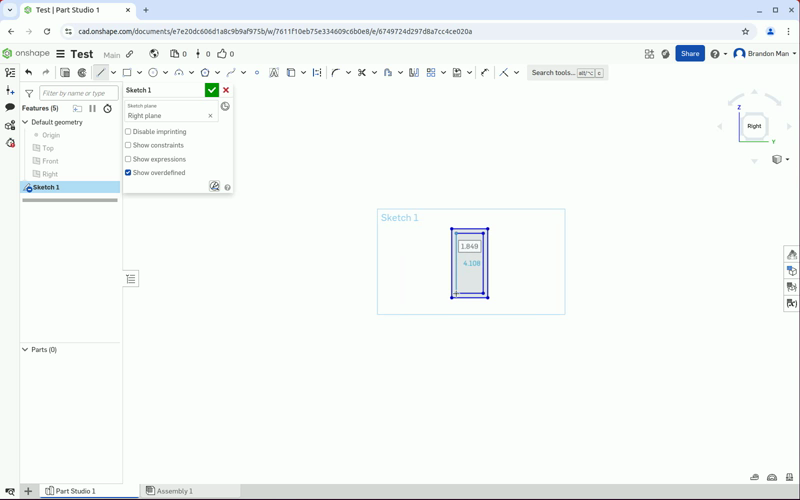
scroll(6)
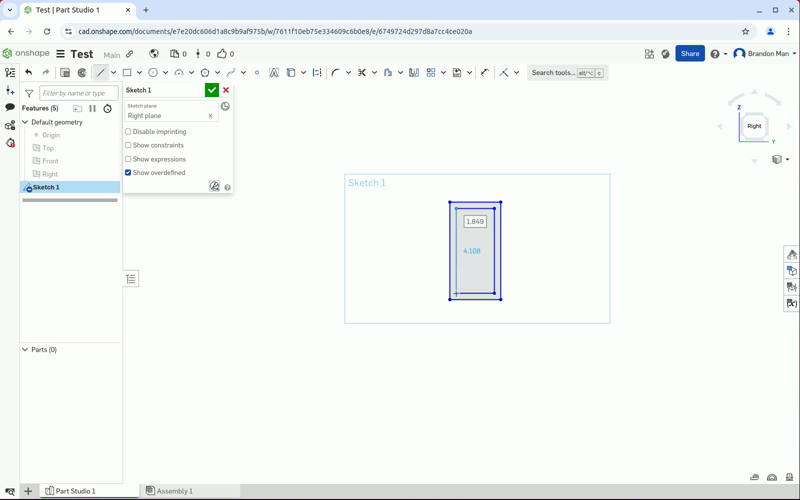
scroll(6)
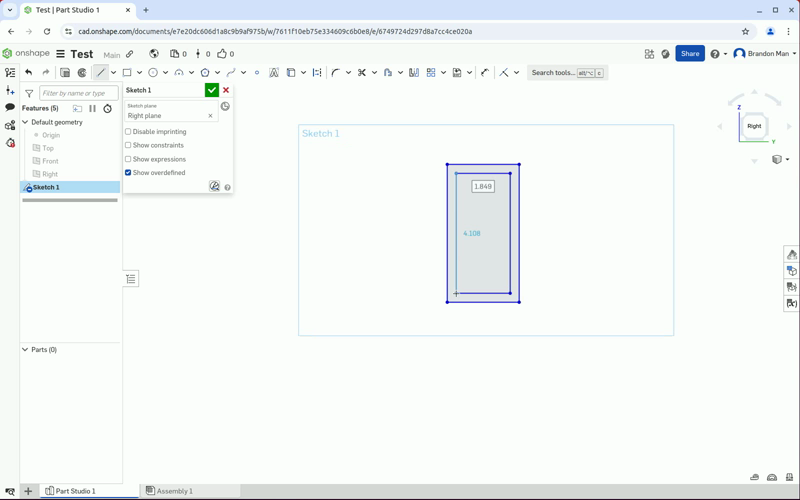
scroll(6)
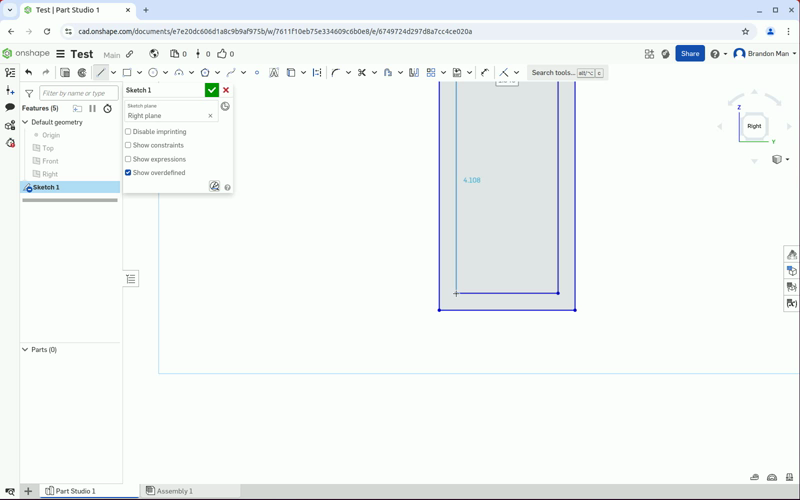
key_up(shift)
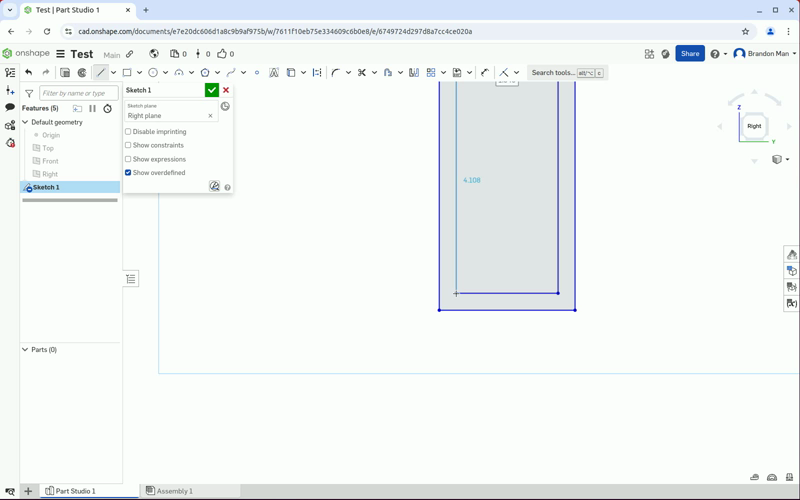
click(456, 293)
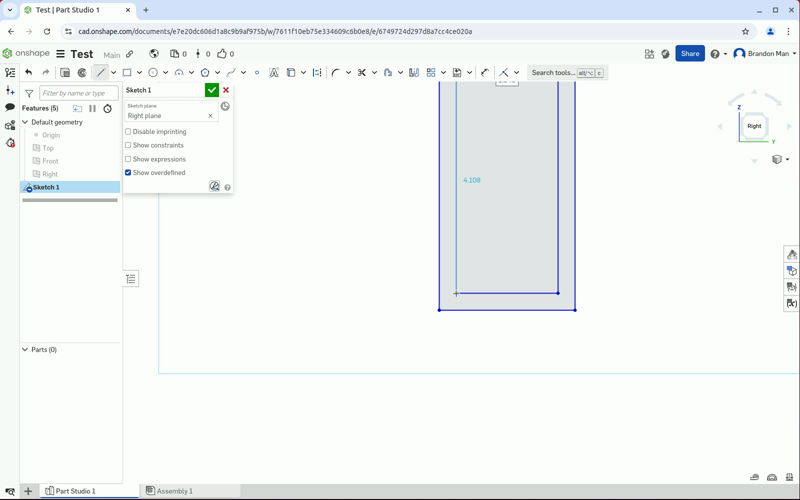
scroll(-6)
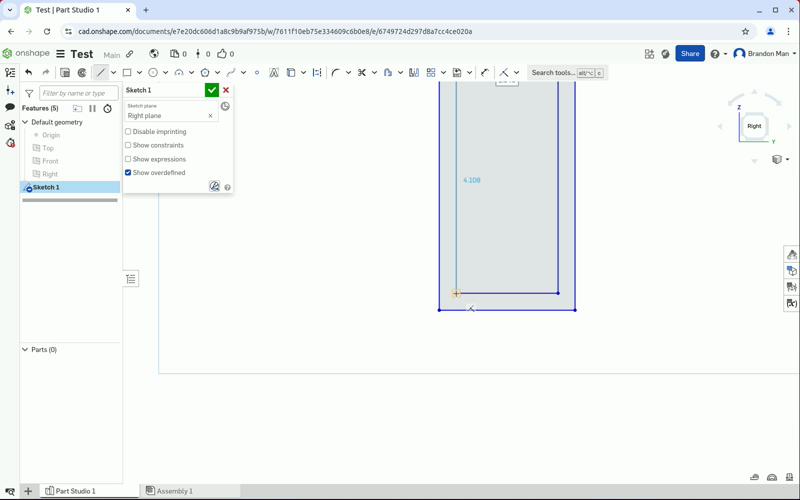
scroll(-6)
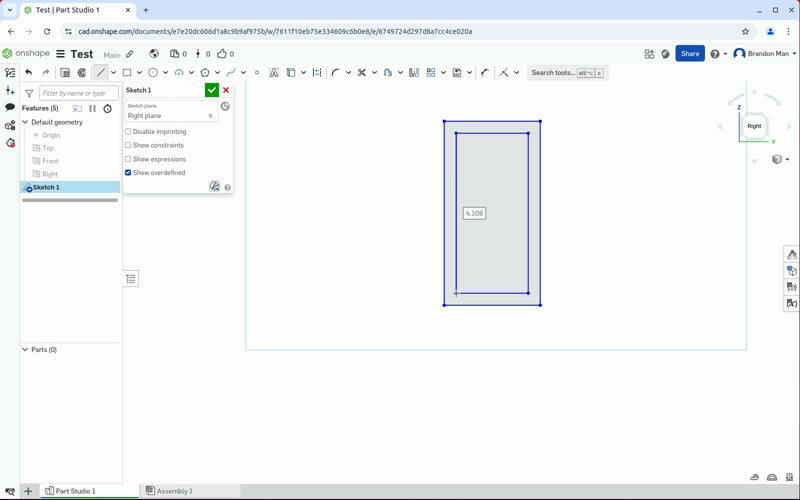
scroll(-6)
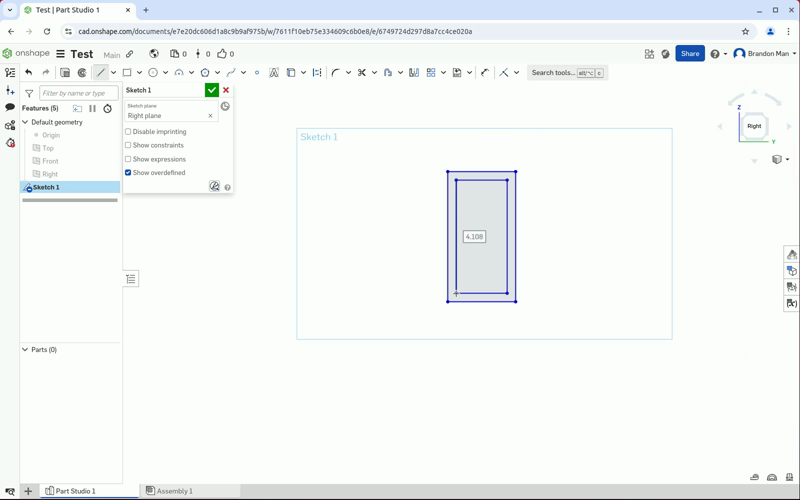
scroll(-6)
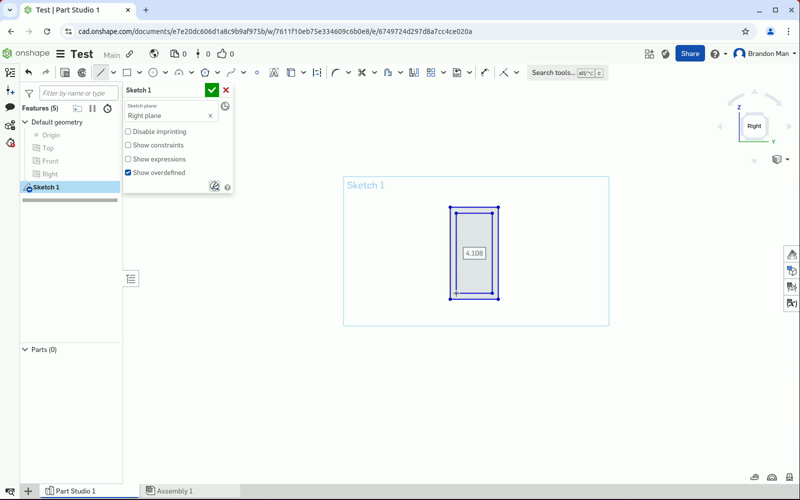
scroll(-6)
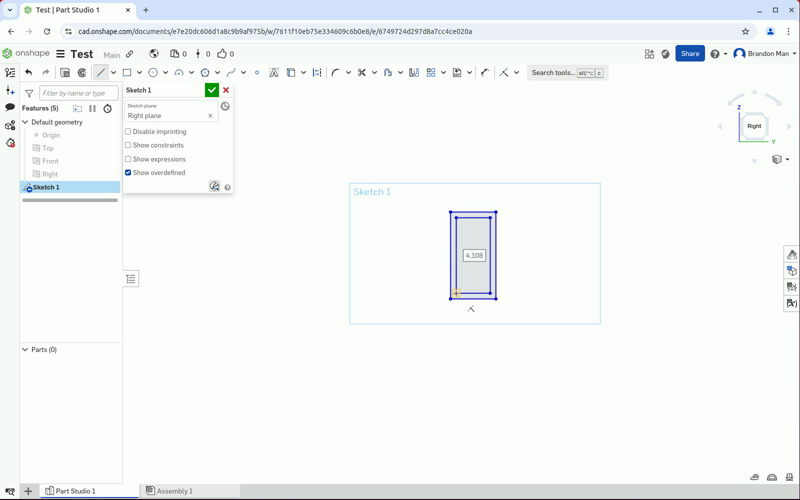
scroll(-6)
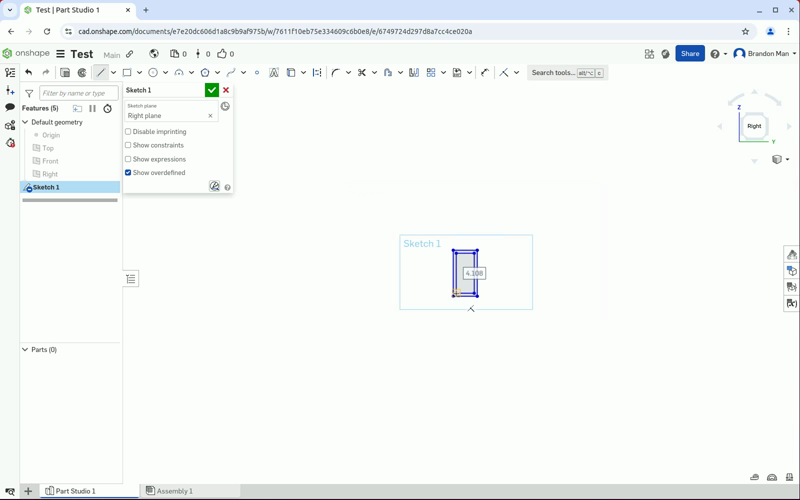
scroll(-6)
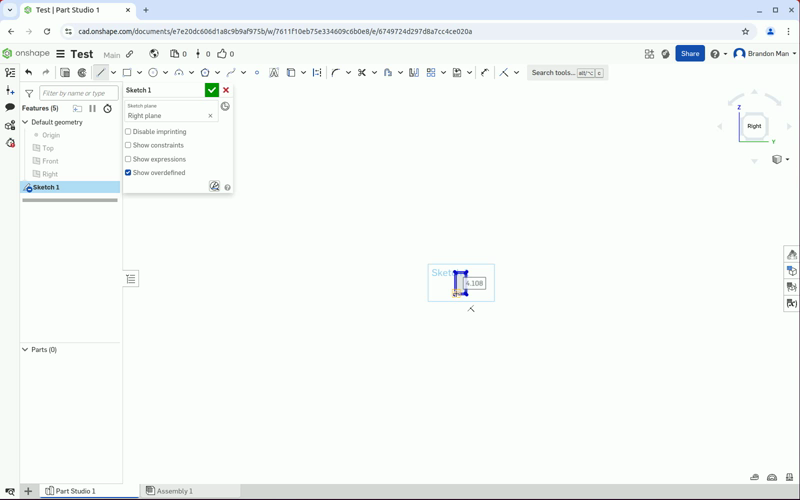
key(esc)
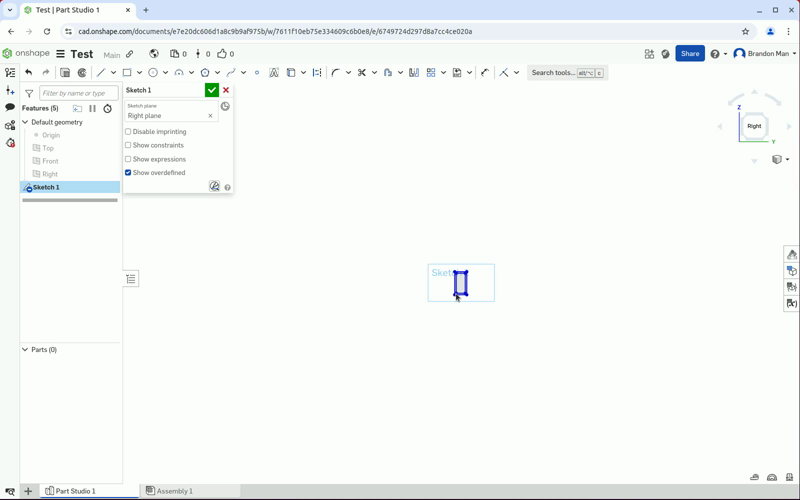
mouse_move(461, 271)
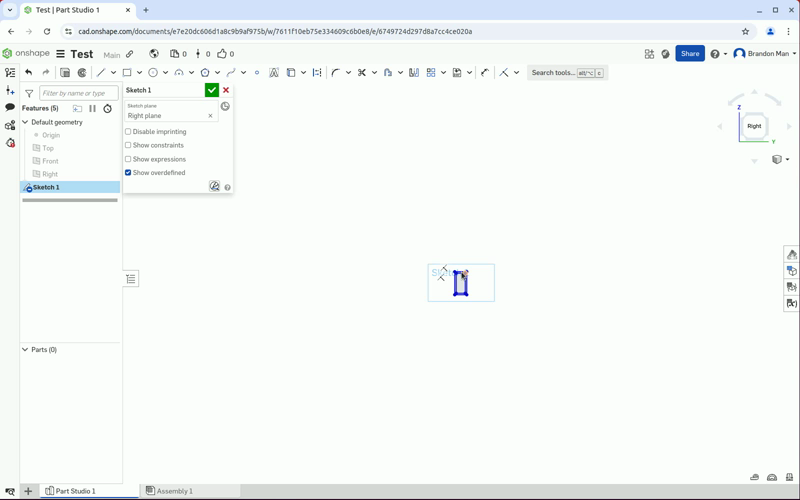
scroll(6)
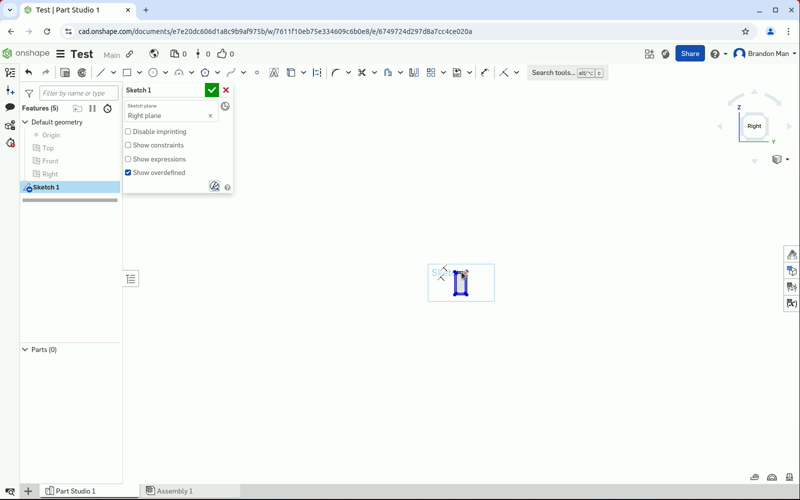
scroll(6)
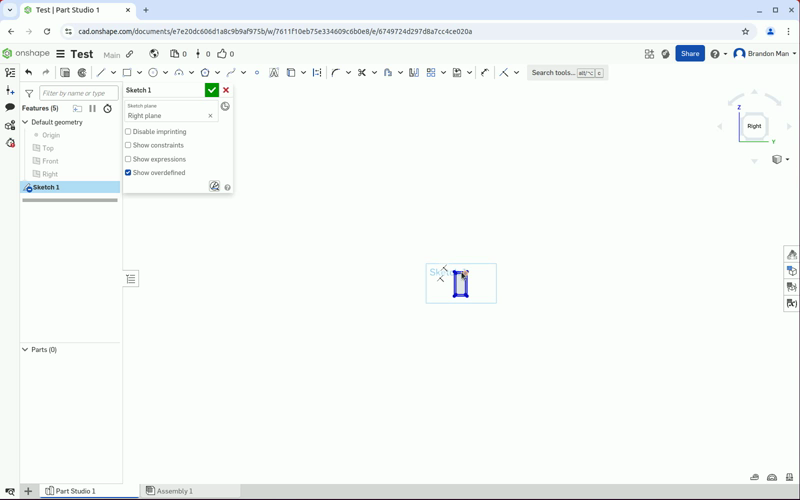
scroll(6)
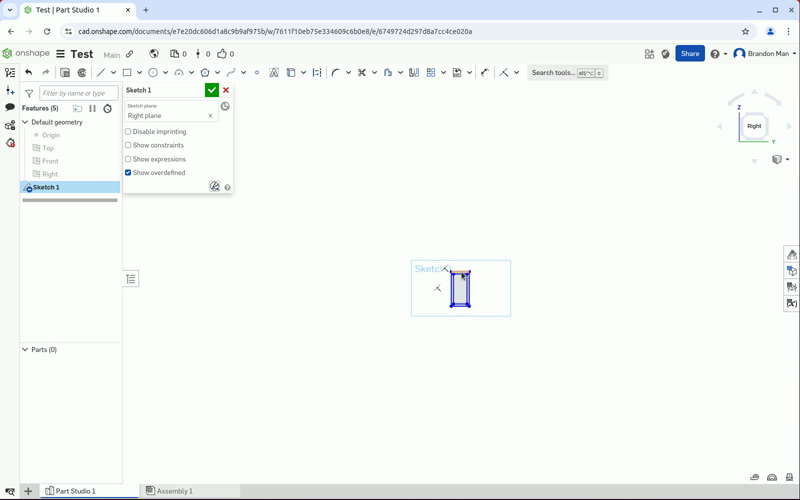
scroll(6)
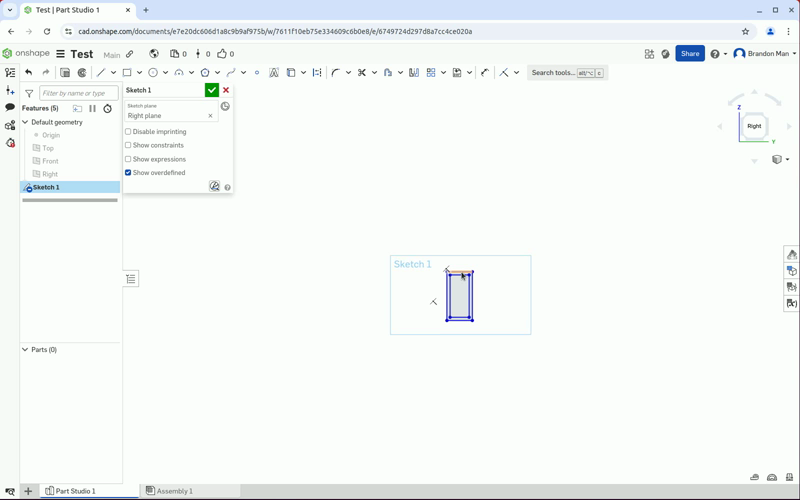
scroll(6)
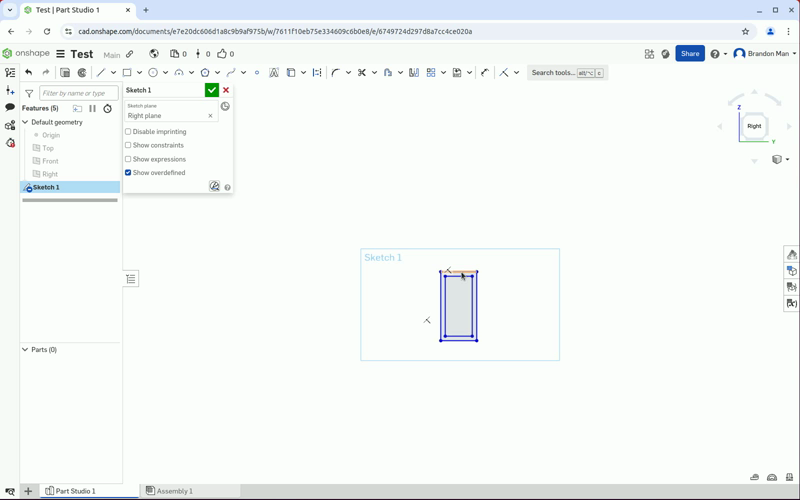
scroll(6)
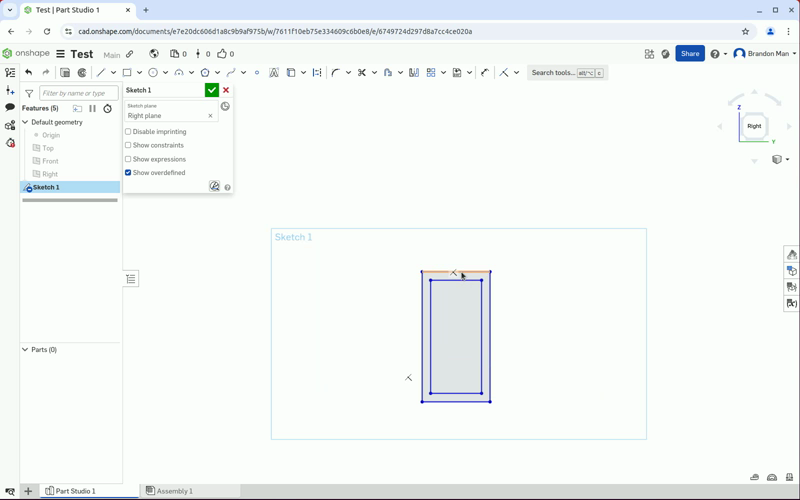
scroll(6)
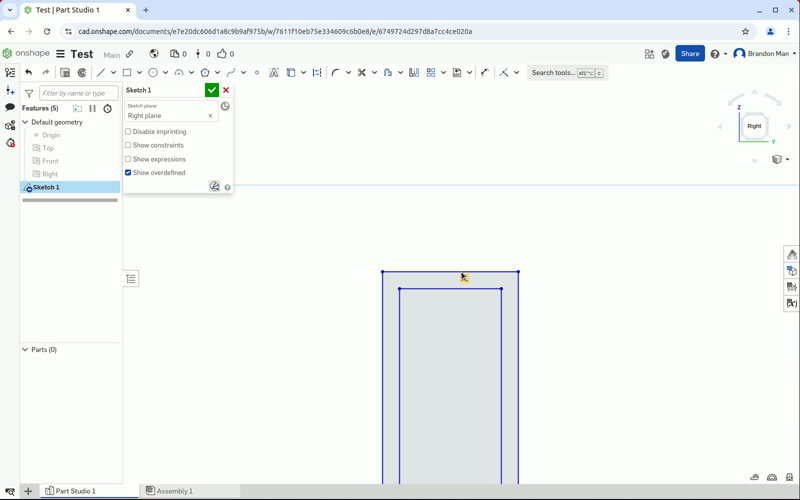
click(461, 271)
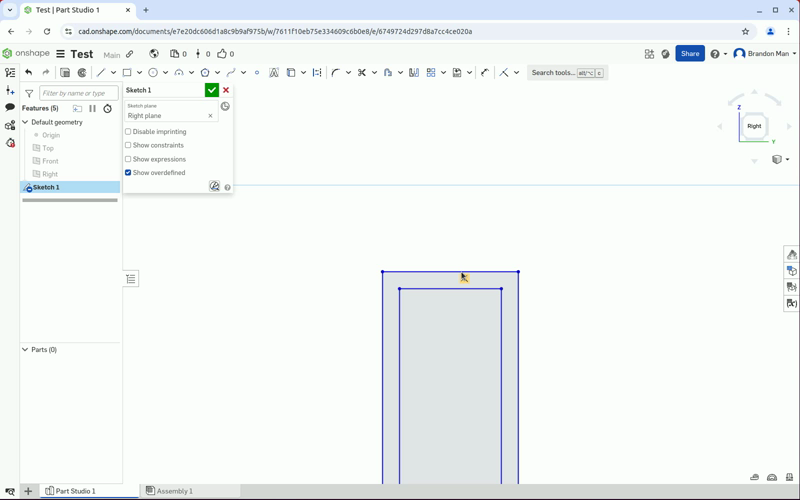
scroll(-6)
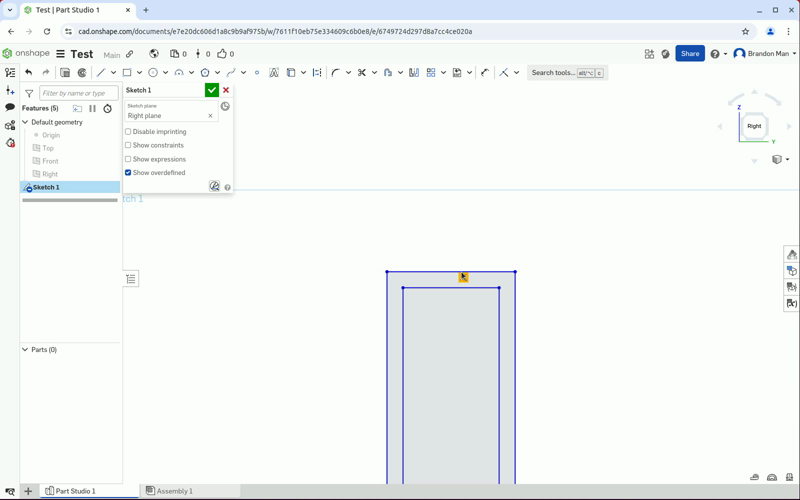
scroll(-6)
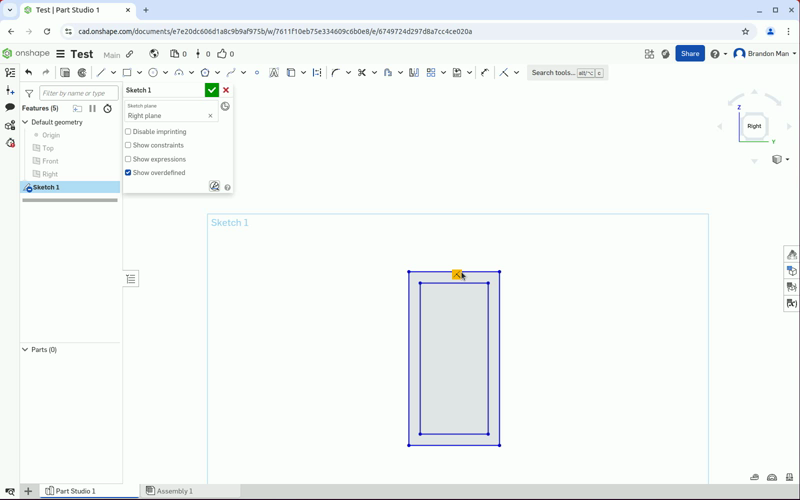
scroll(-6)
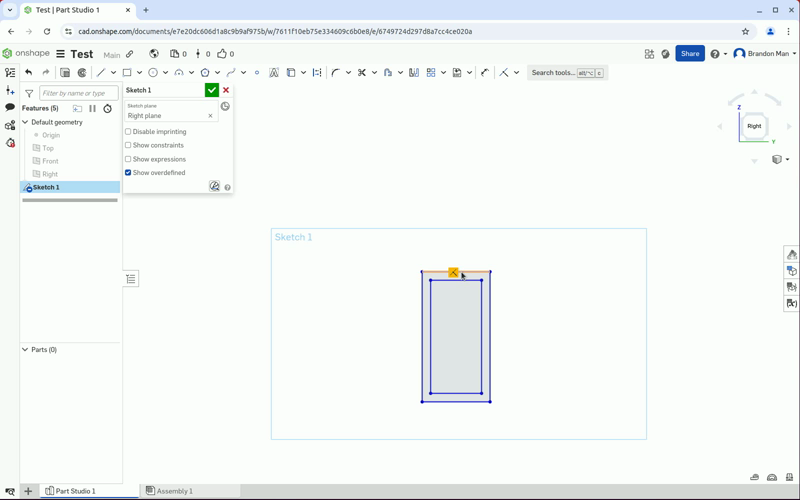
scroll(-6)
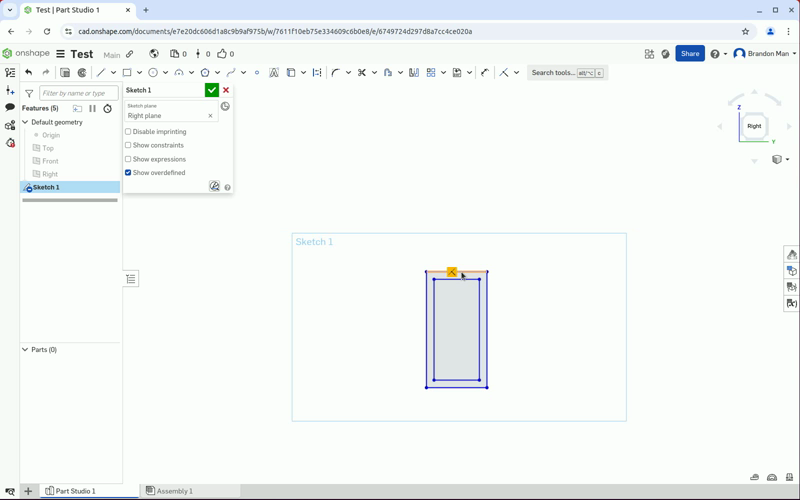
scroll(-6)
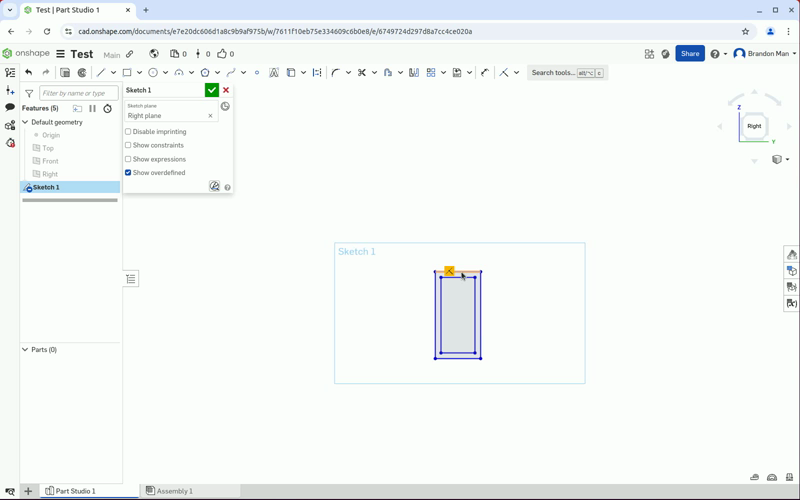
scroll(-6)
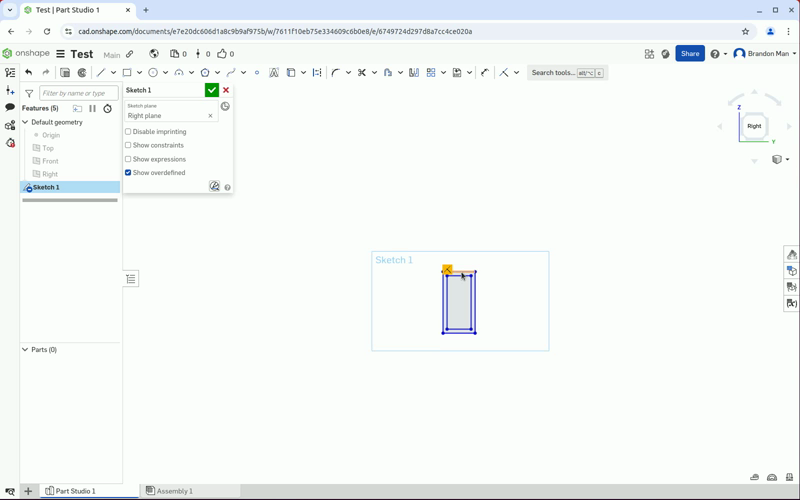
scroll(-6)
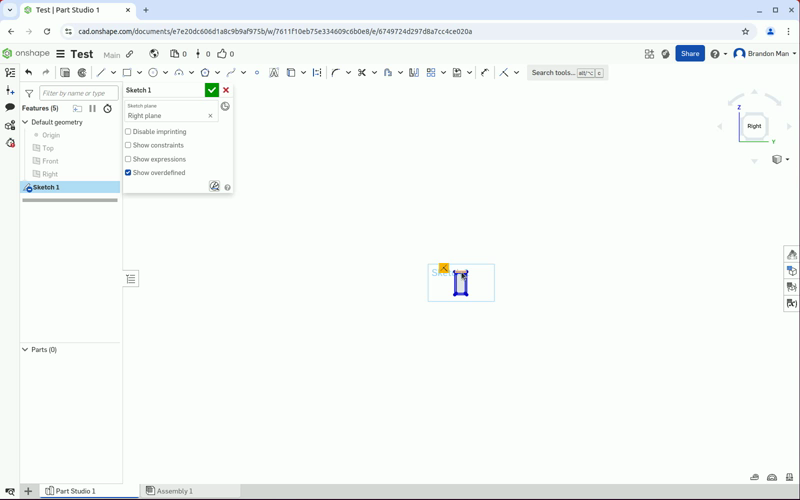
mouse_move(73, 352)
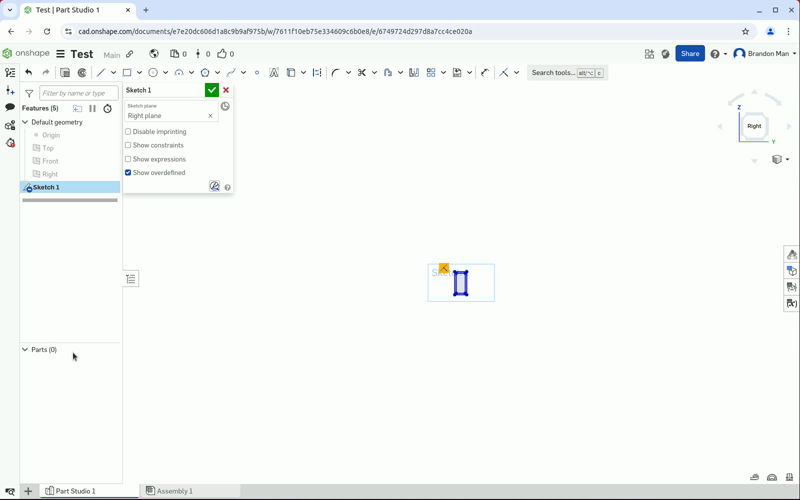
key(shift+y)
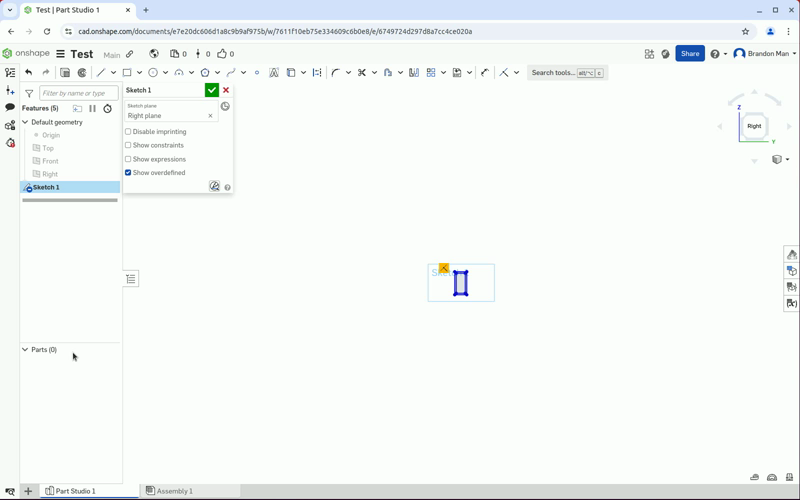
key(shift+e)
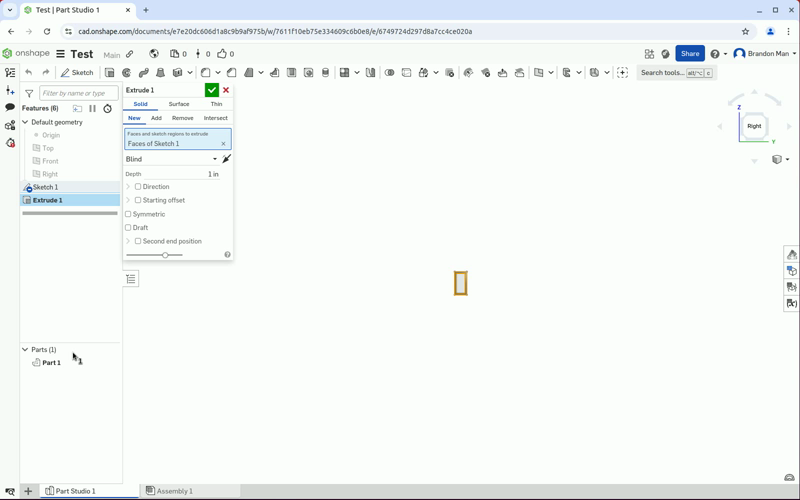
mouse_move(143, 106)
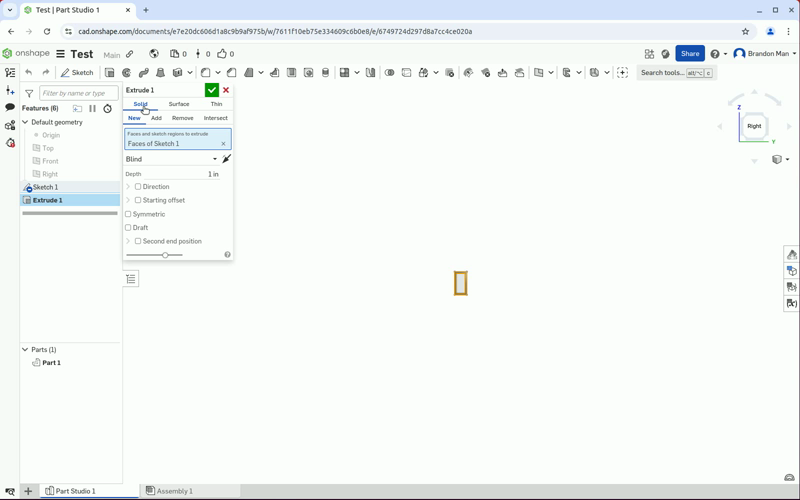
click(143, 106)
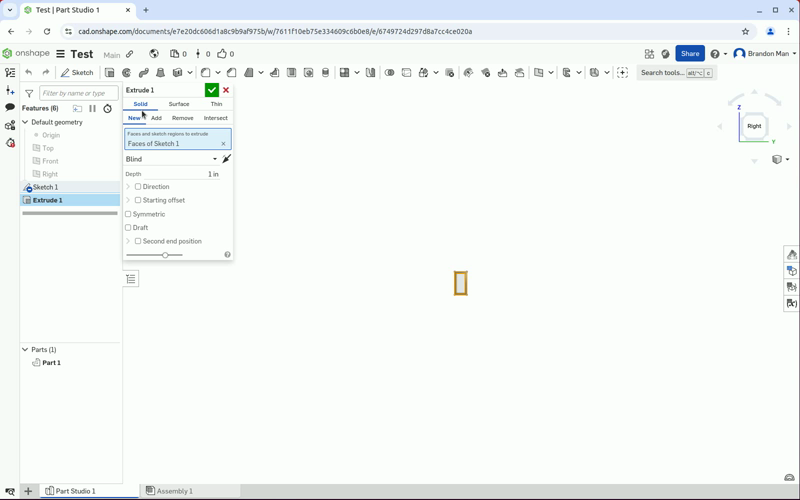
mouse_move(137, 120)
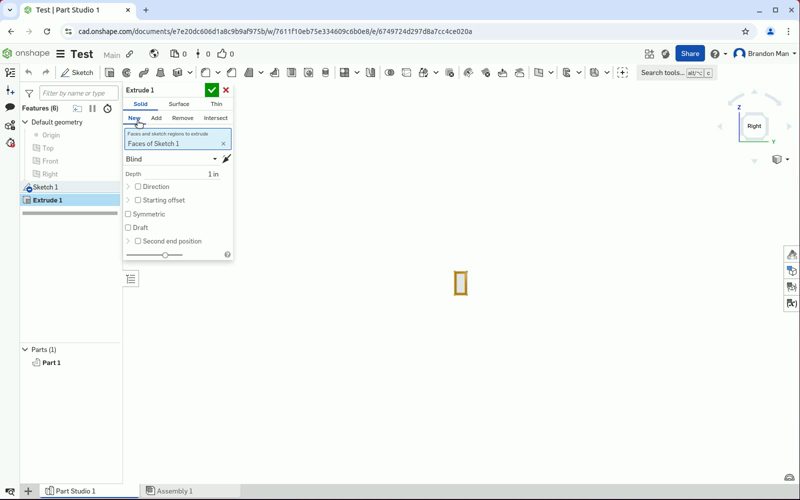
click(137, 120)
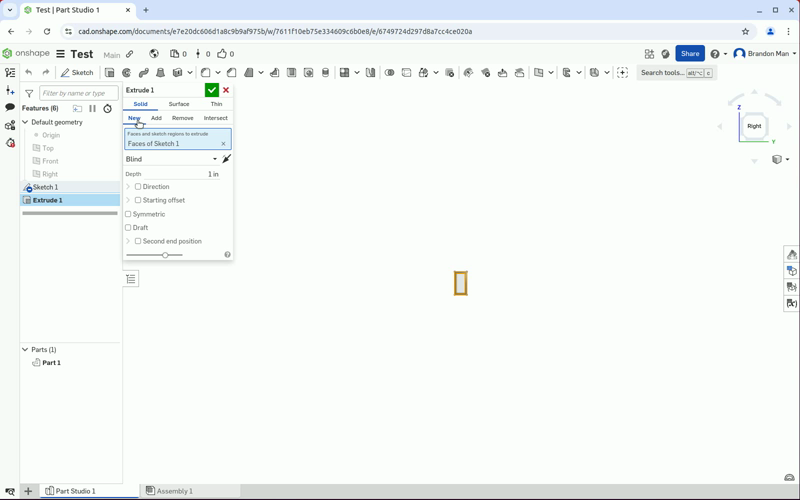
key(tab, 4)
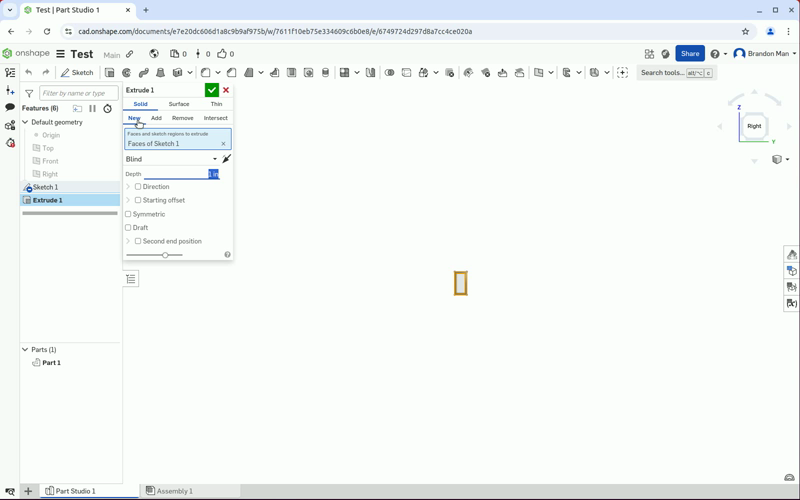
text(23.108)
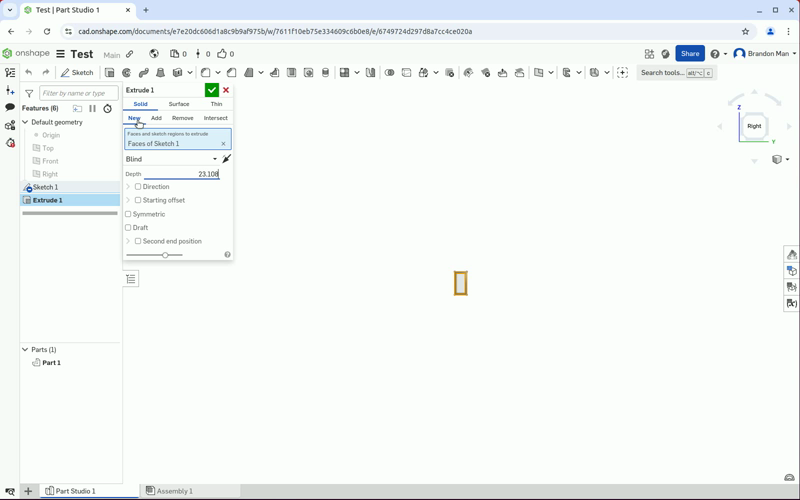
key(enter)
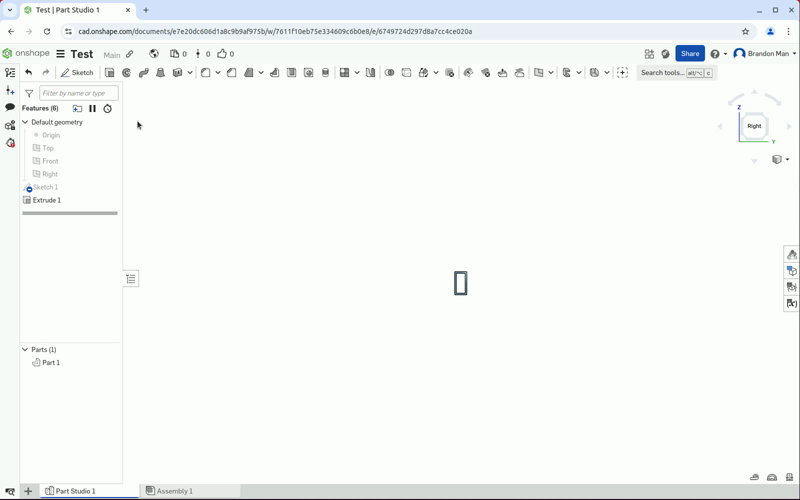
key(shift+h)
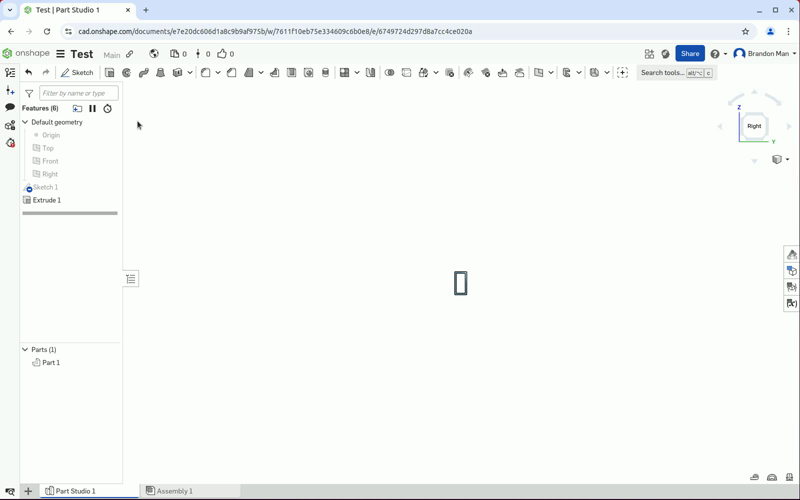
key(shift+h)
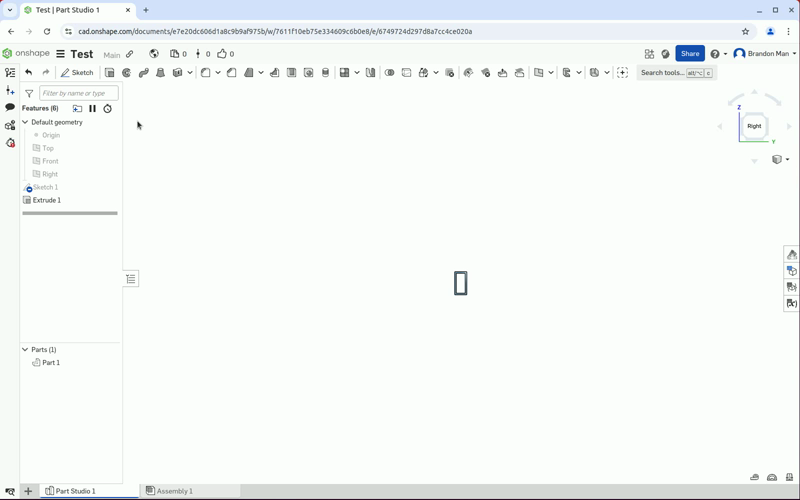
mouse_move(73, 189)
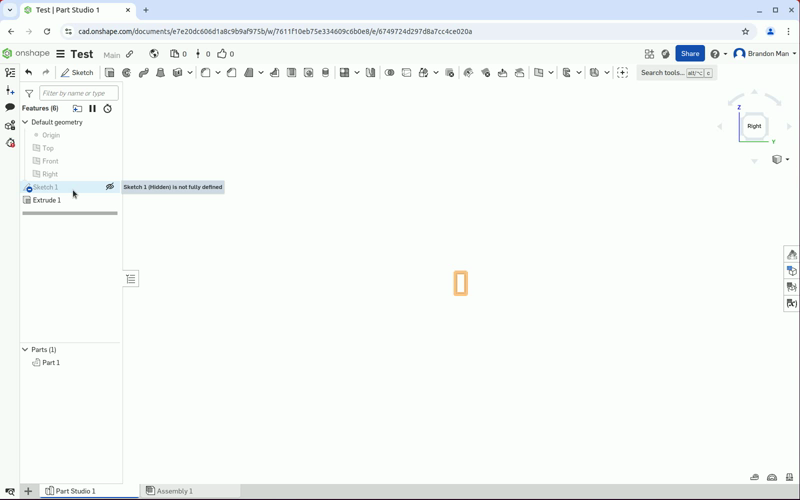
click(73, 189)
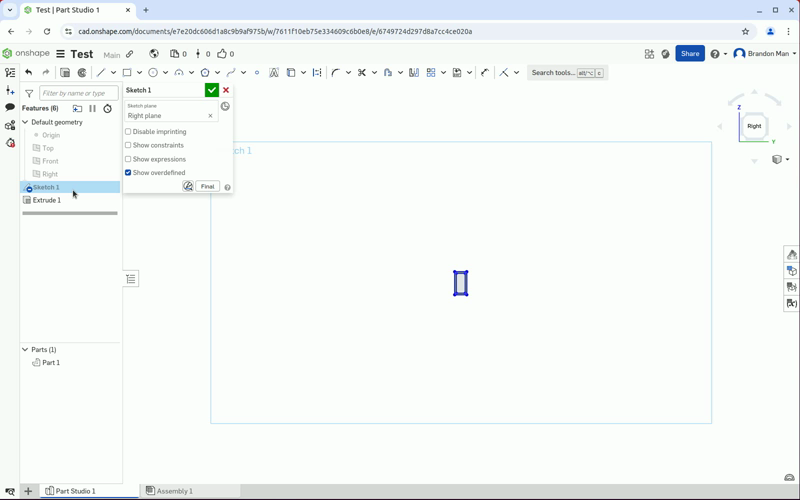
mouse_move(229, 92)
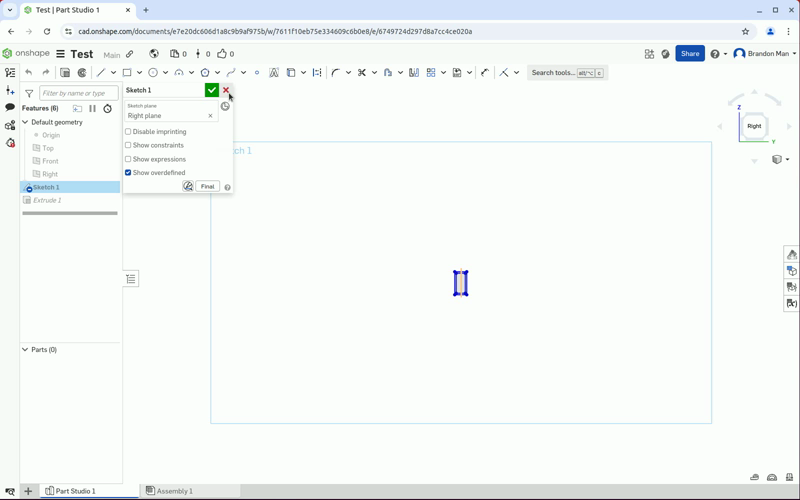
click(229, 92)
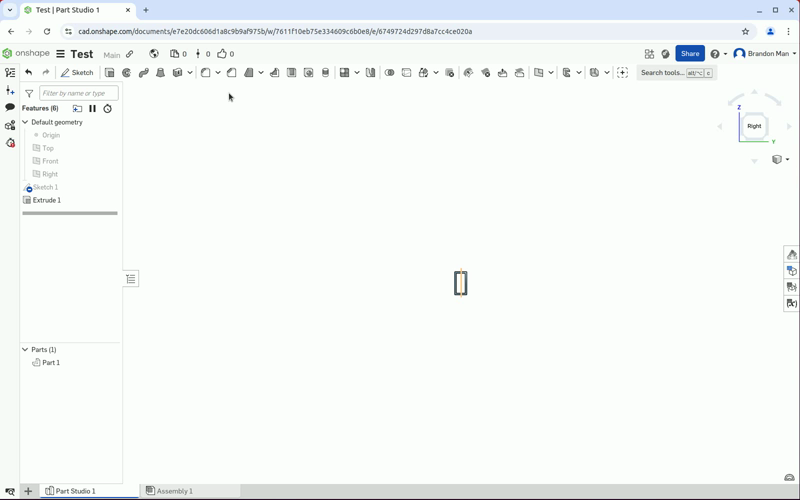
mouse_move(73, 352)
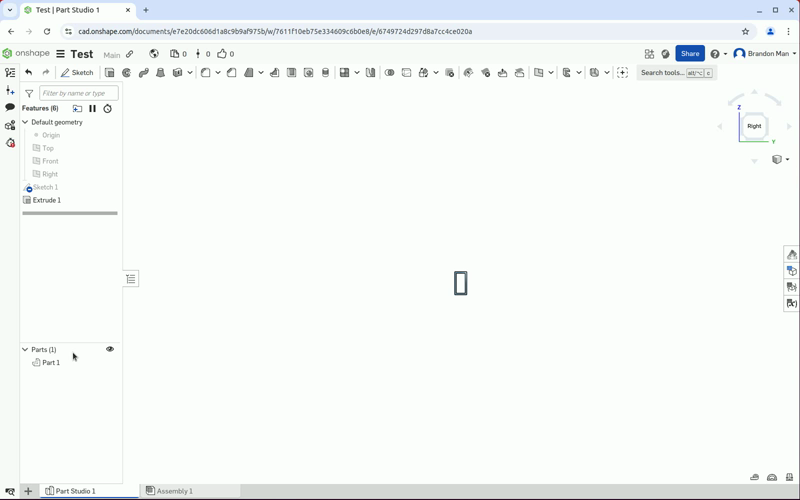
key(y)
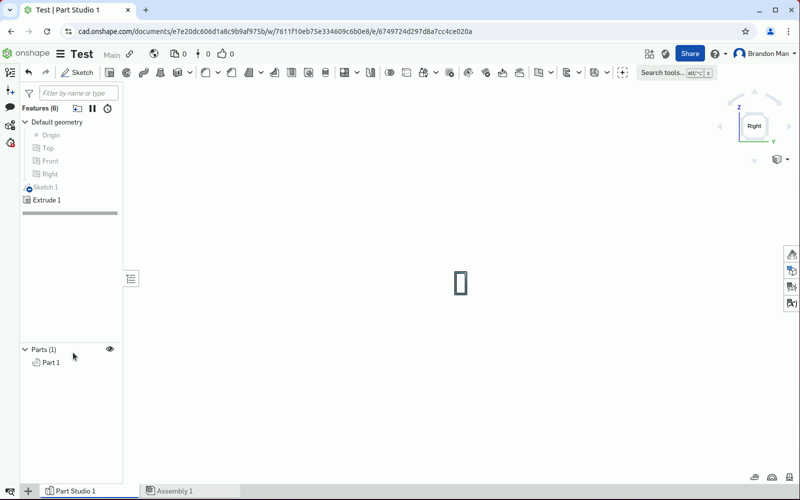
key(shift+p)
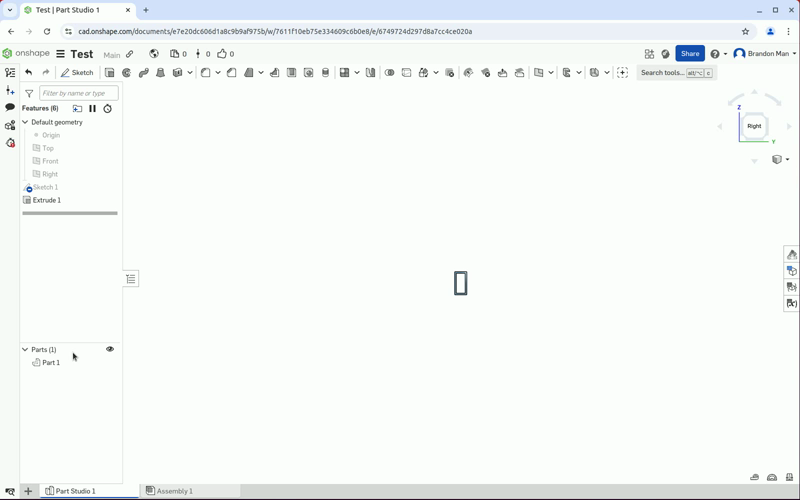
key(space)
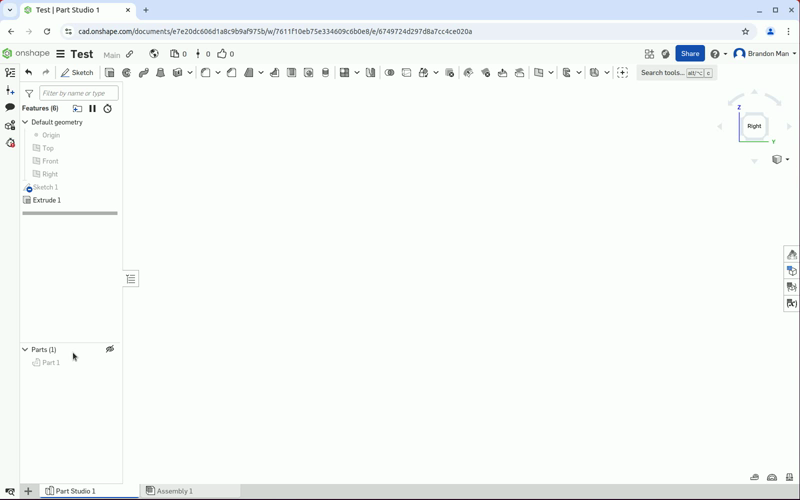
key_down(shift)
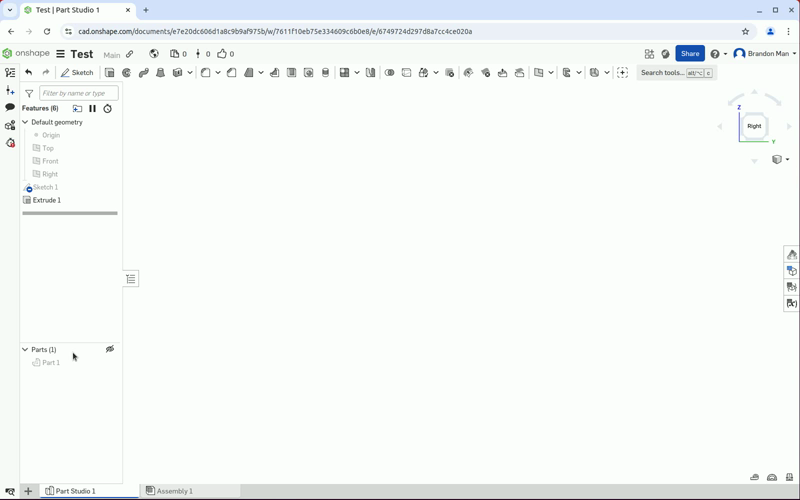
key(right)
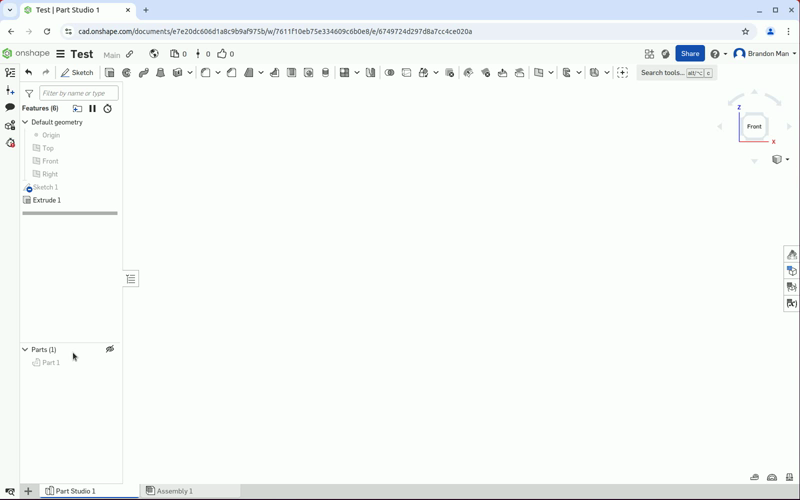
key_up(shift)
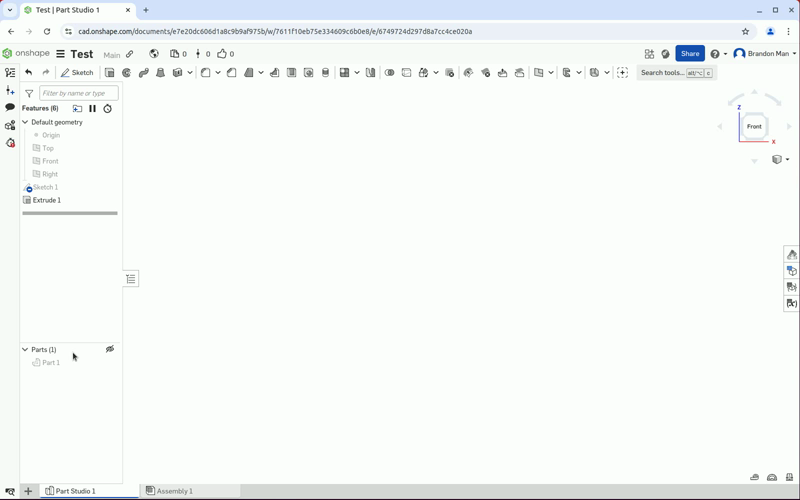
mouse_move(73, 352)
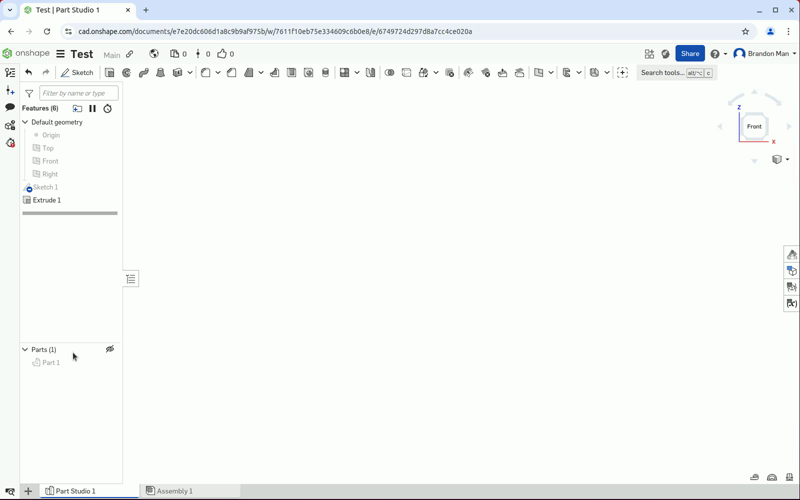
key(shift+y)
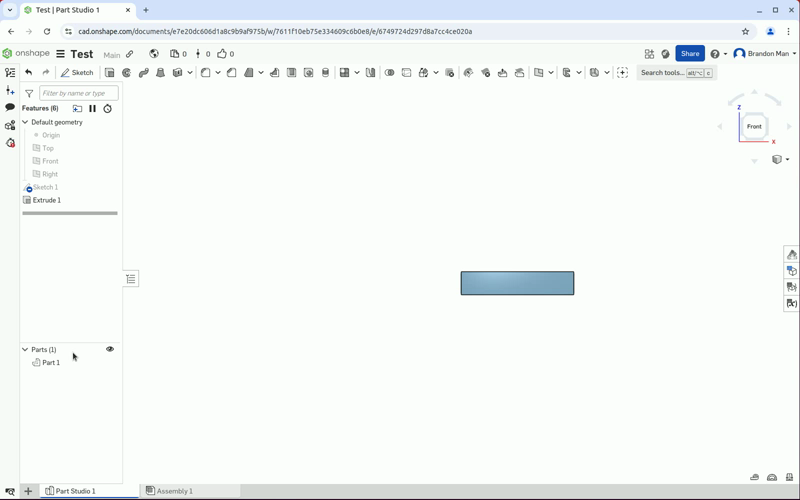
mouse_move(541, 75)
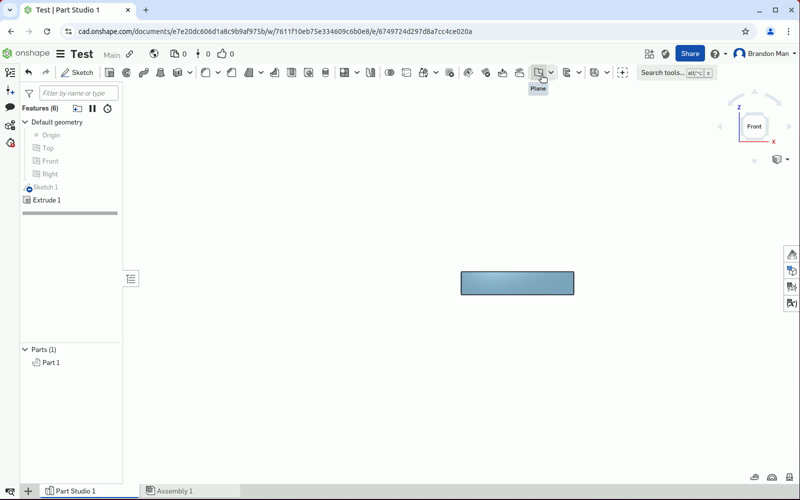
click(541, 75)
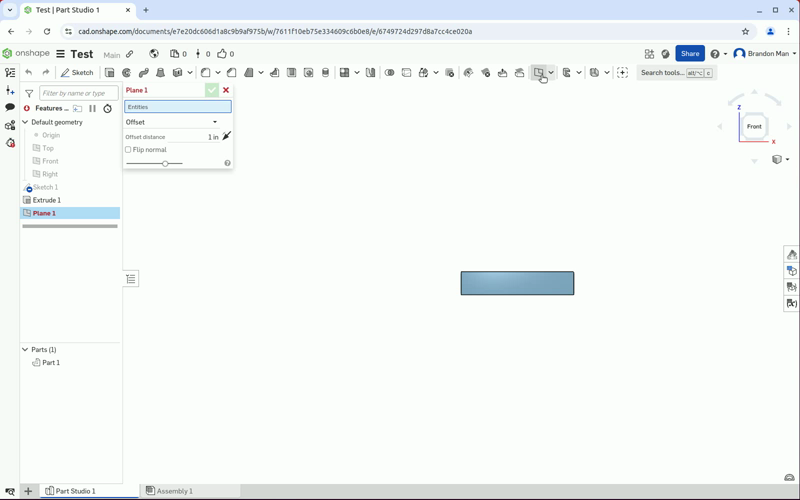
mouse_move(73, 163)
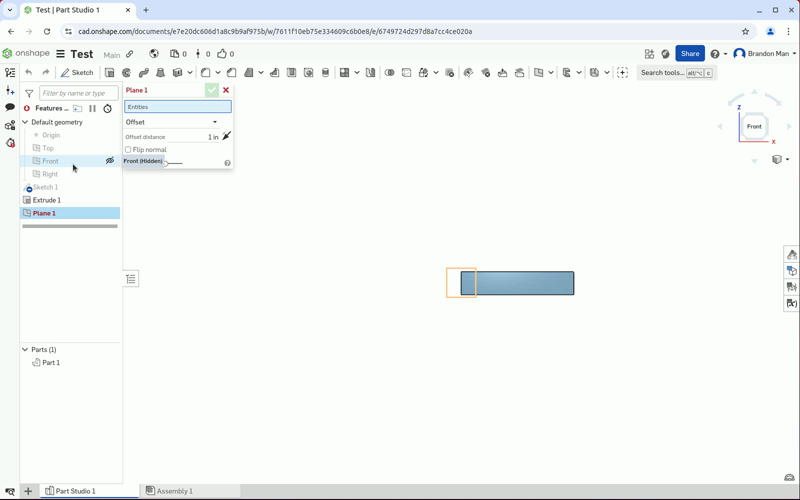
click(73, 163)
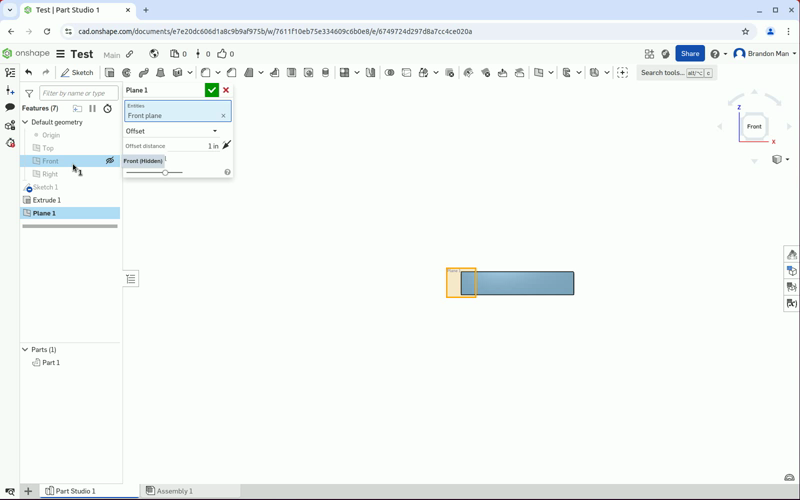
key(tab, 2)
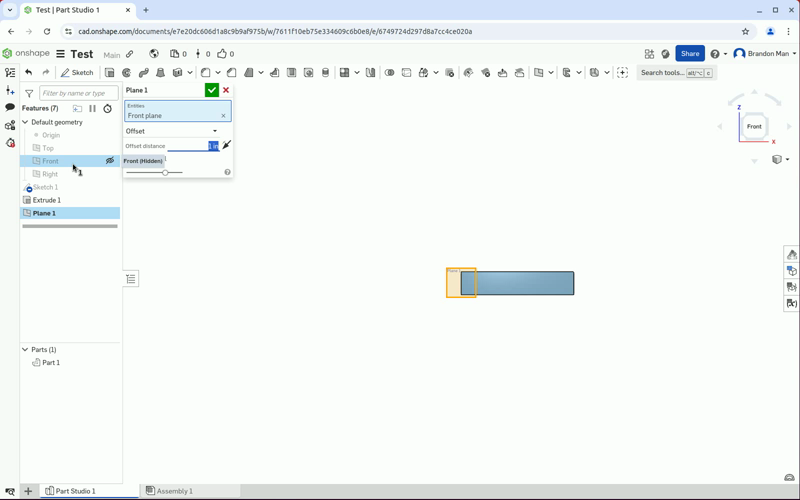
text(1.202)
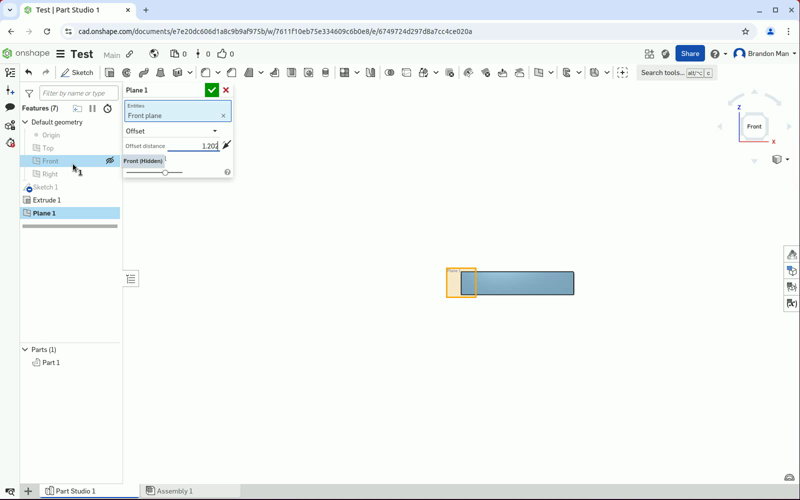
key(enter, 2)
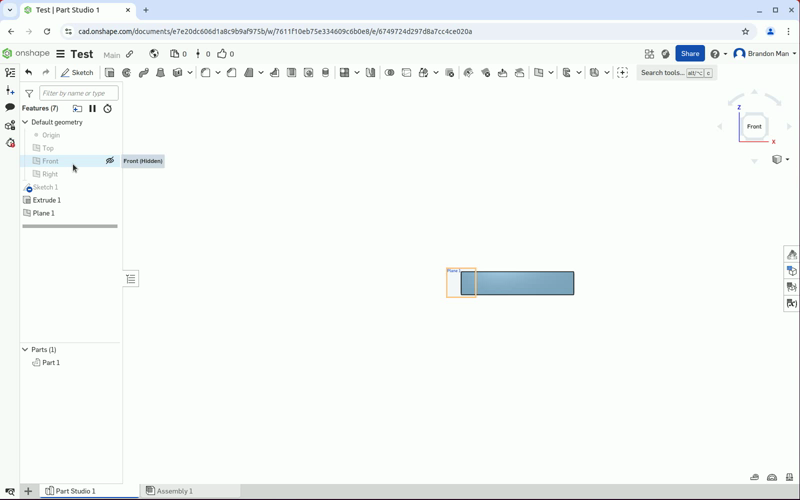
key(shift+s)
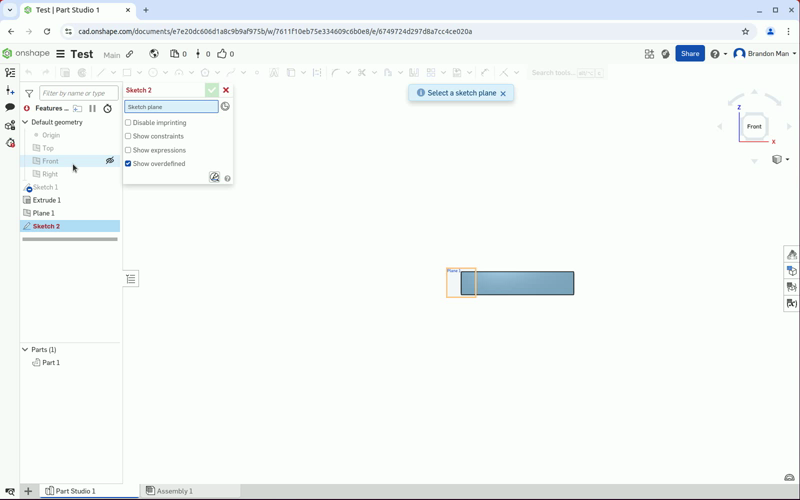
mouse_move(73, 215)
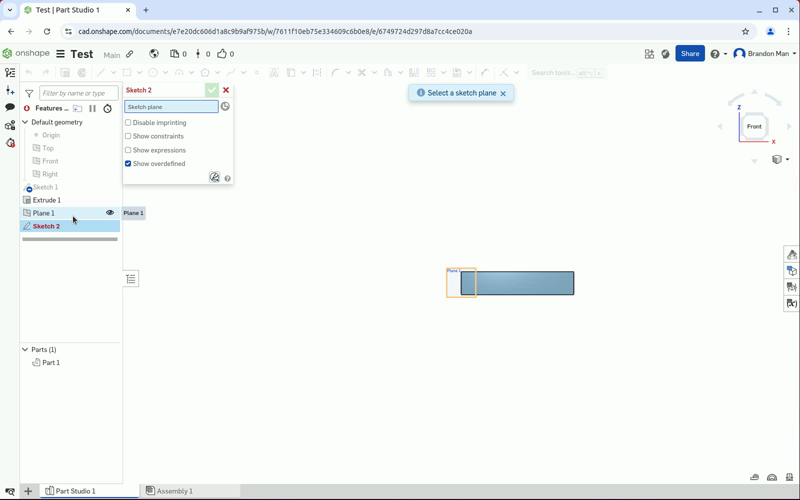
click(73, 215)
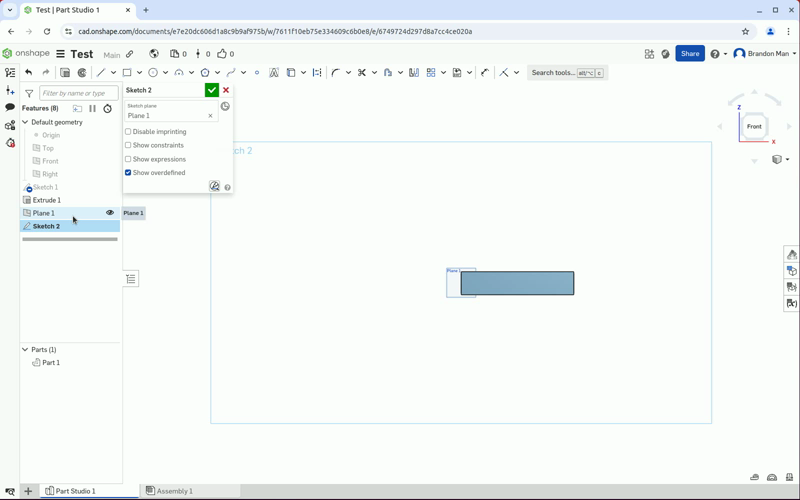
mouse_move(73, 352)
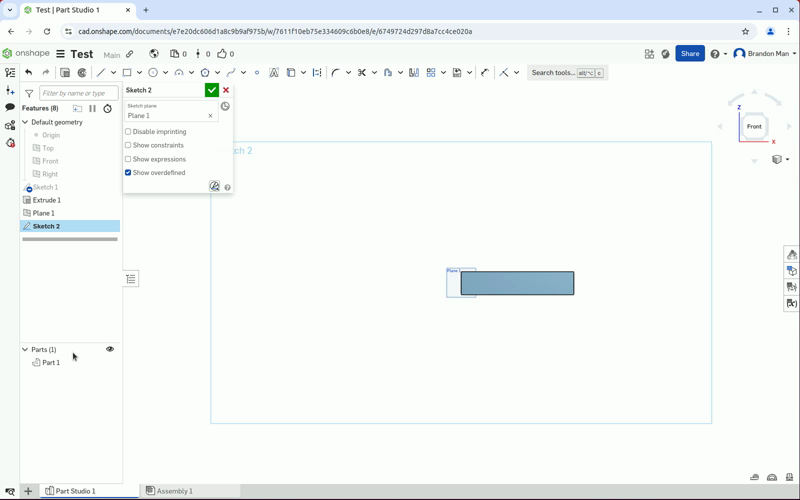
key(y)
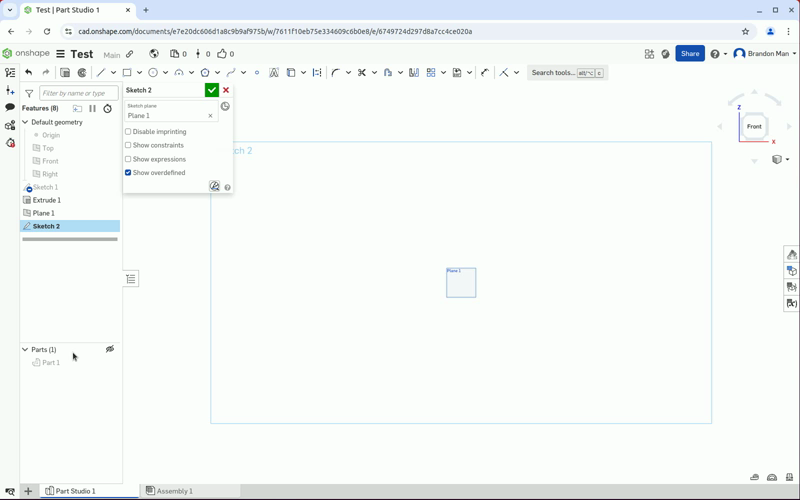
key(c)
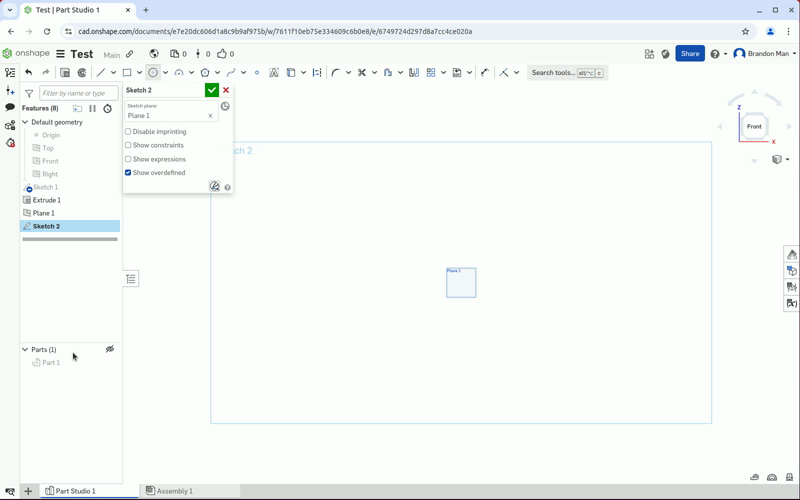
key_down(shift)
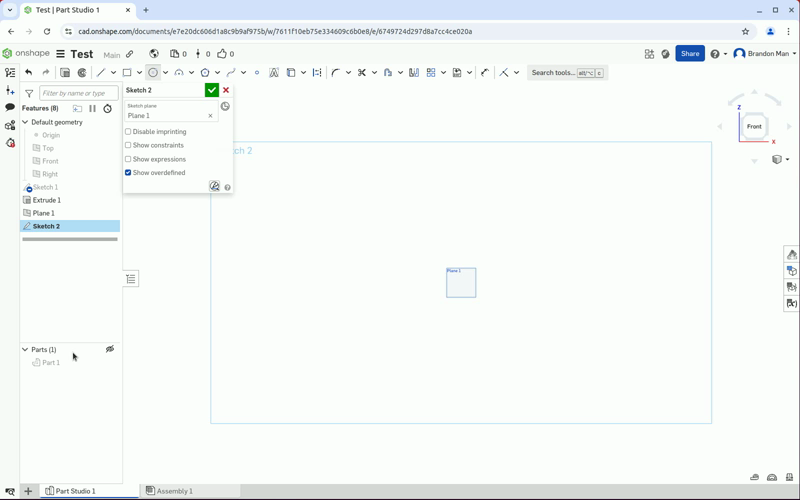
mouse_move(472, 282)
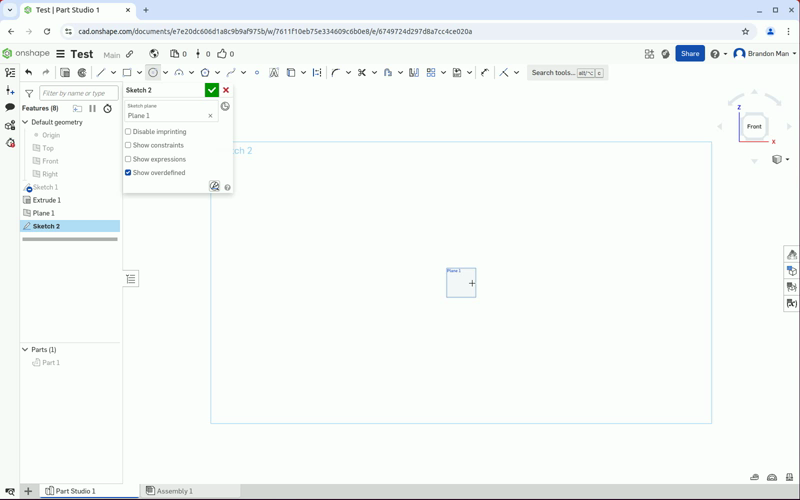
click(472, 282)
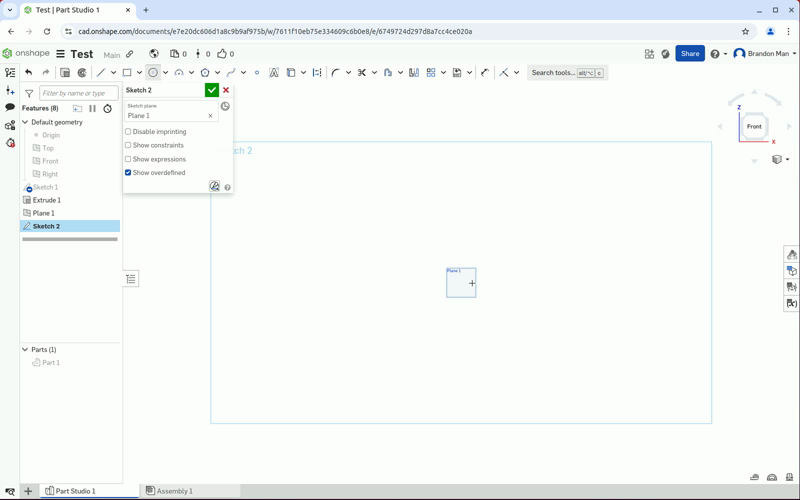
key_up(shift)
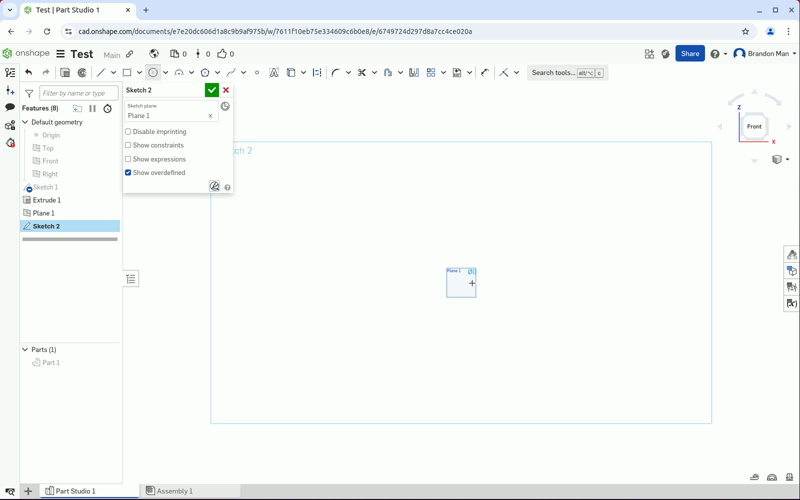
mouse_move(479, 282)
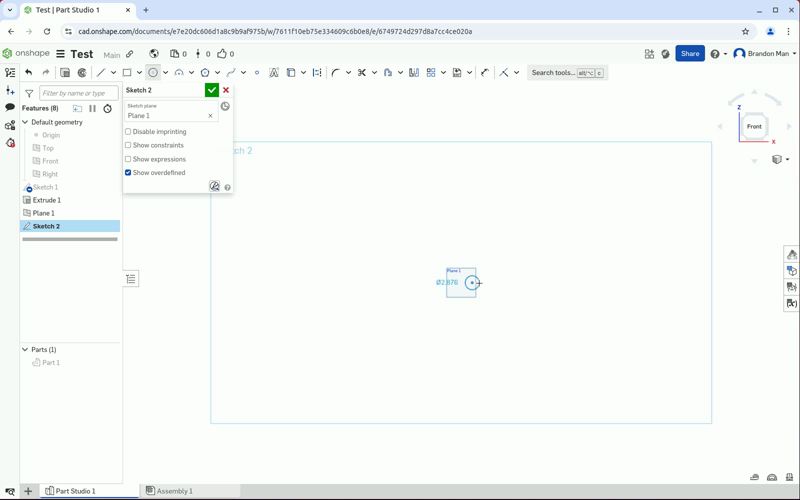
click(479, 282)
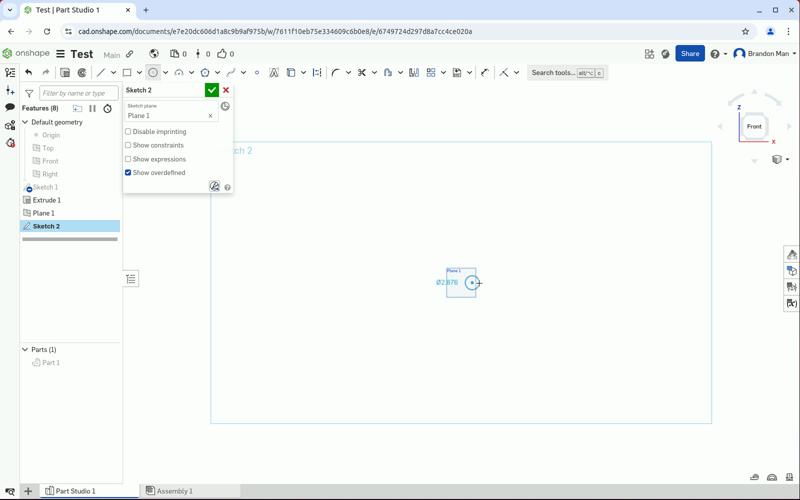
key(esc)
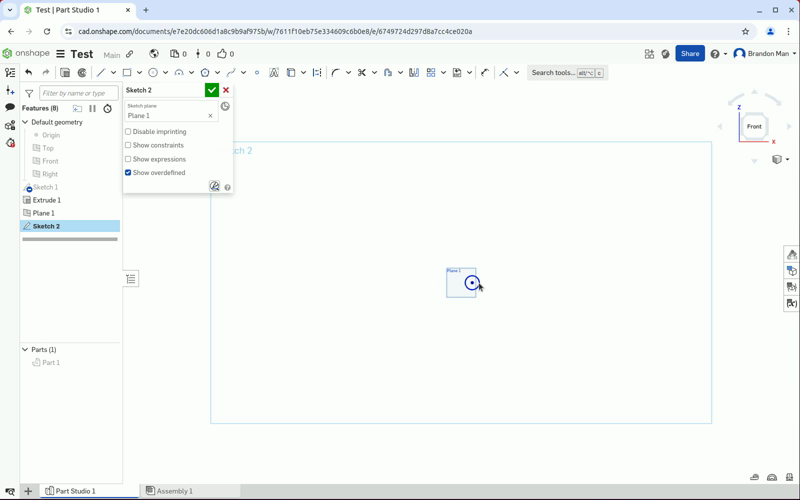
mouse_move(467, 279)
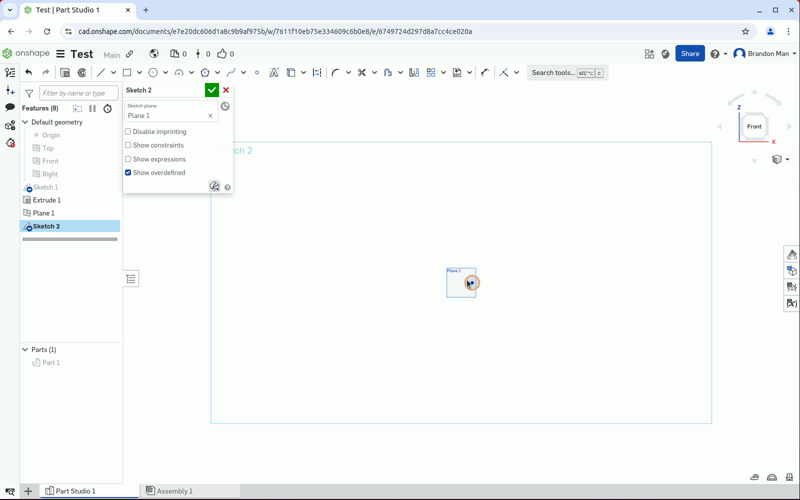
scroll(6)
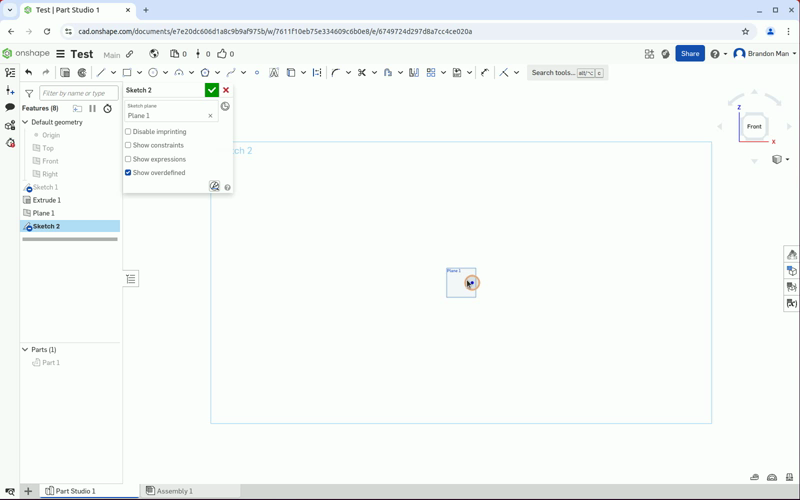
scroll(6)
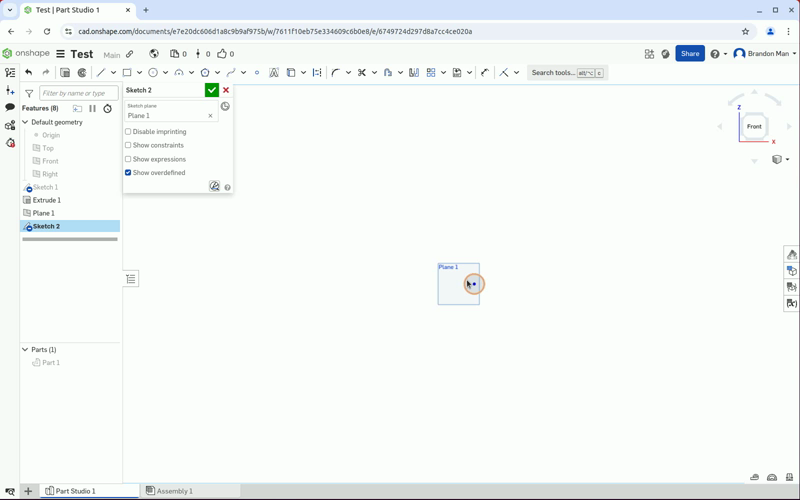
scroll(6)
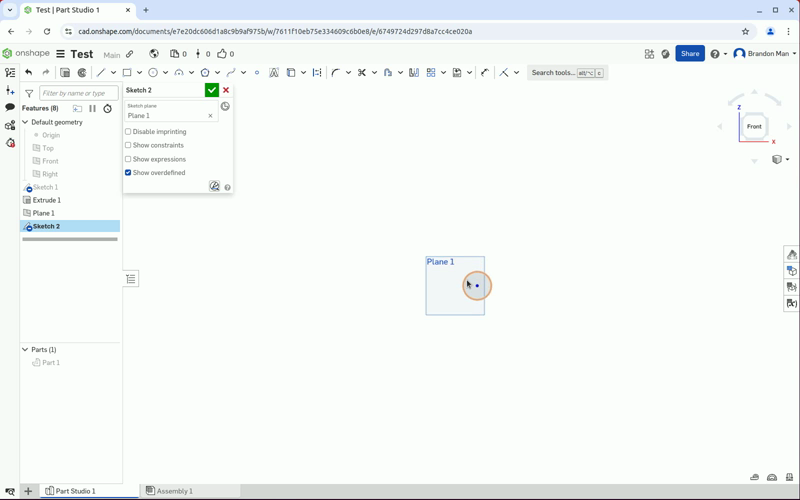
scroll(6)
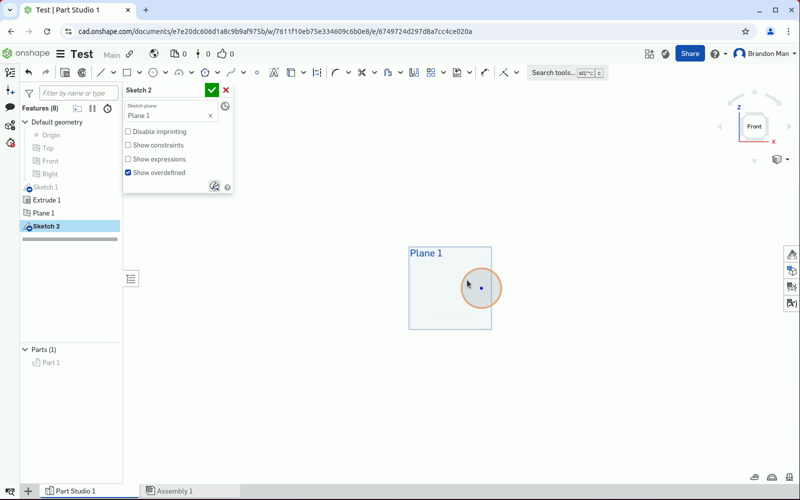
scroll(6)
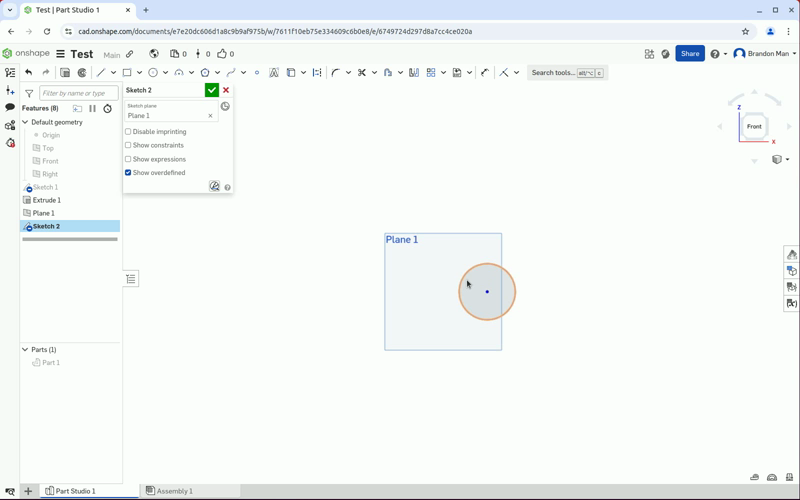
scroll(6)
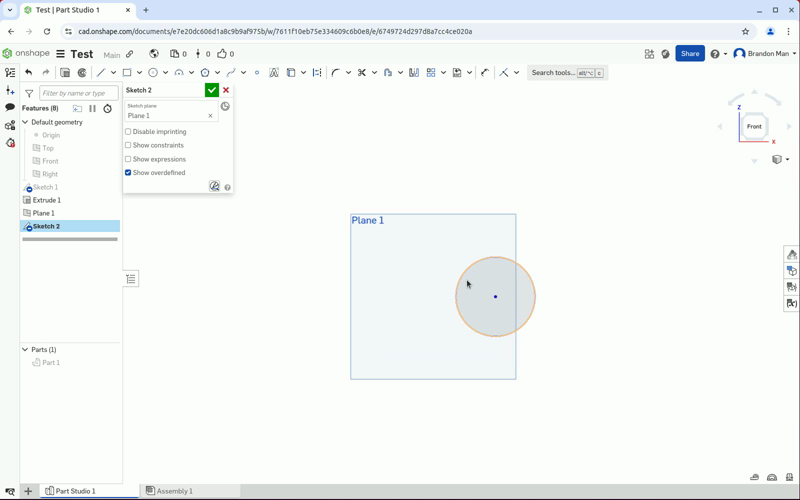
scroll(6)
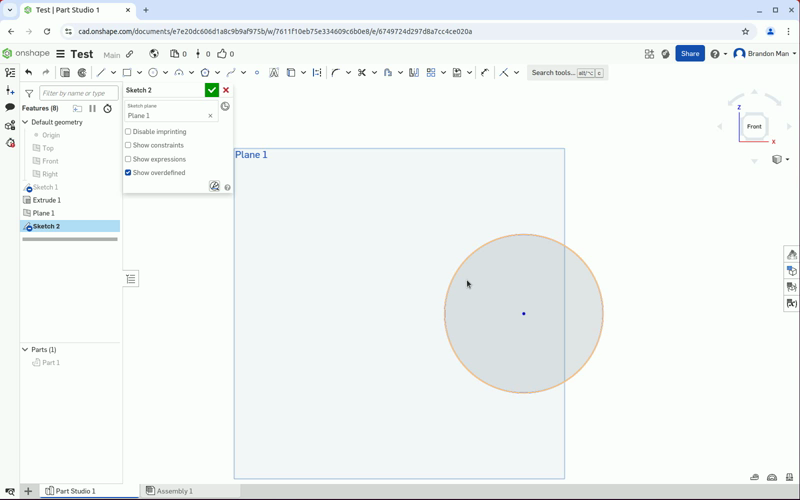
click(467, 279)
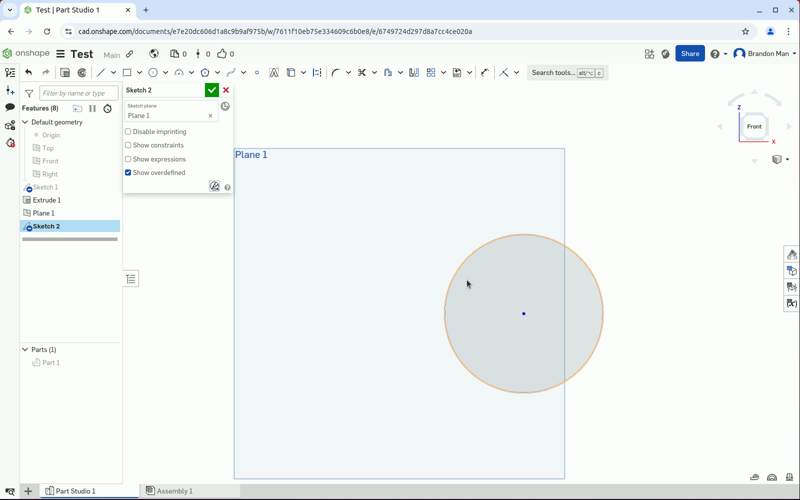
scroll(-6)
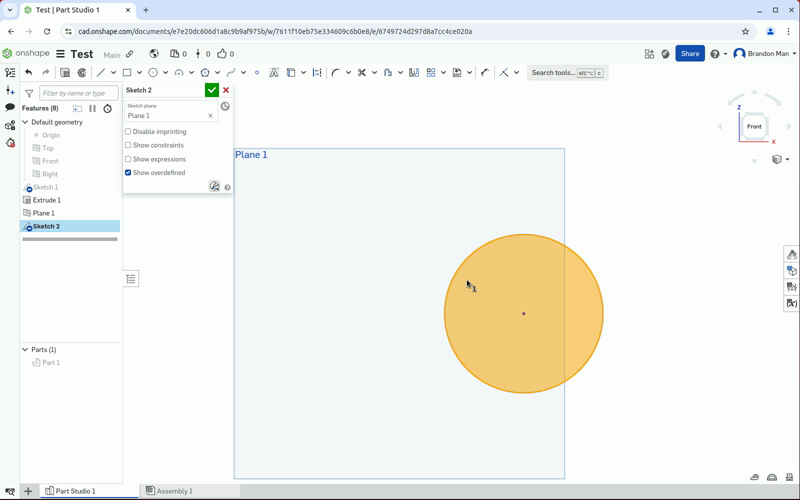
scroll(-6)
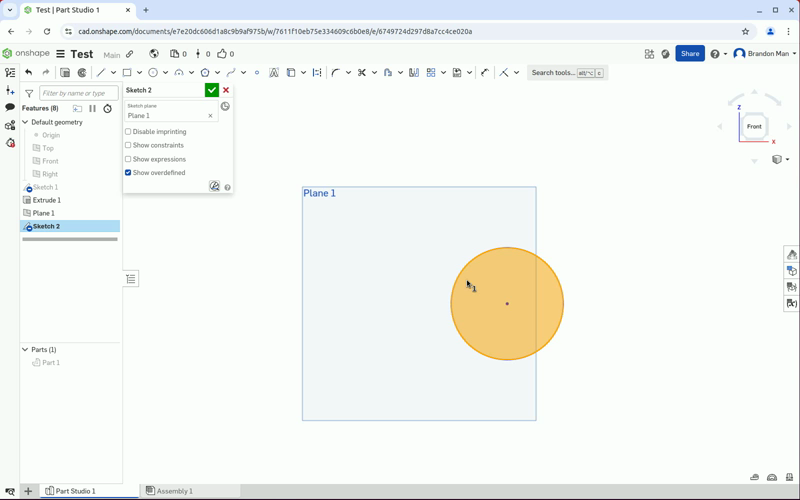
scroll(-6)
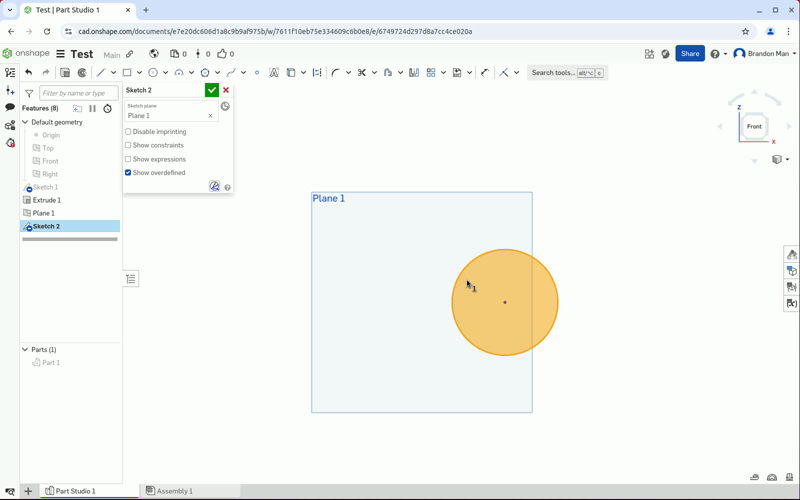
scroll(-6)
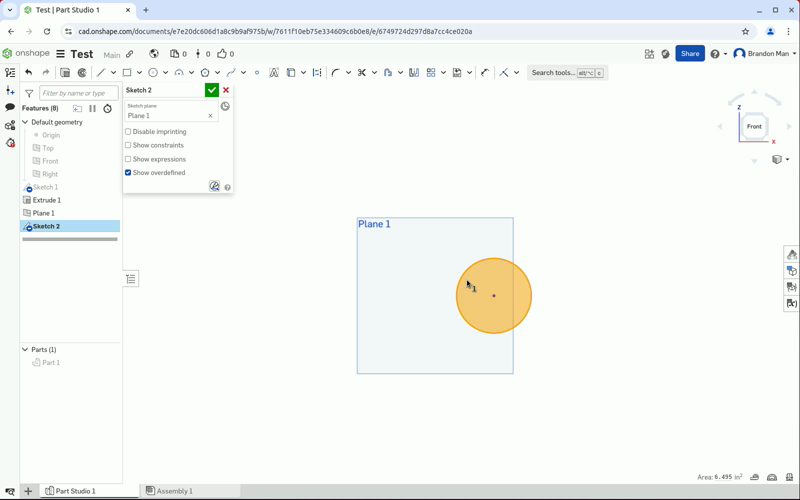
scroll(-6)
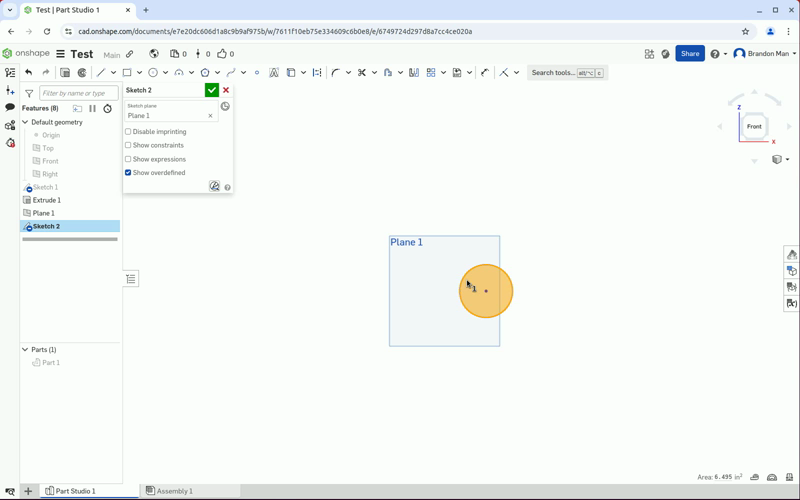
scroll(-6)
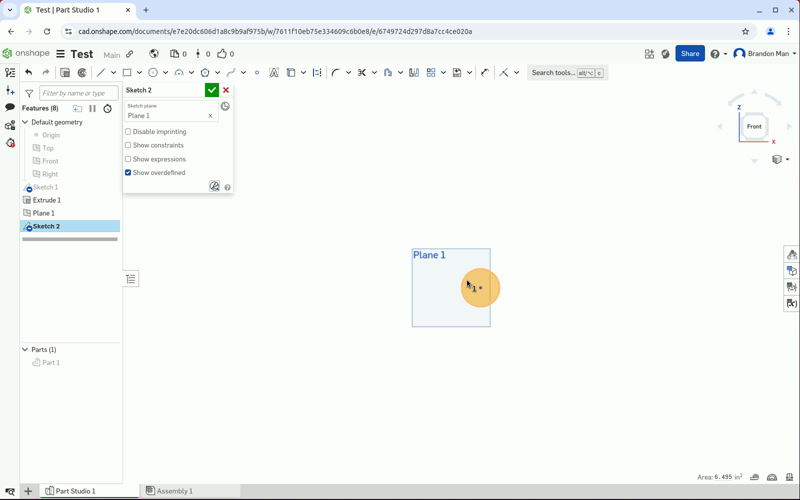
scroll(-6)
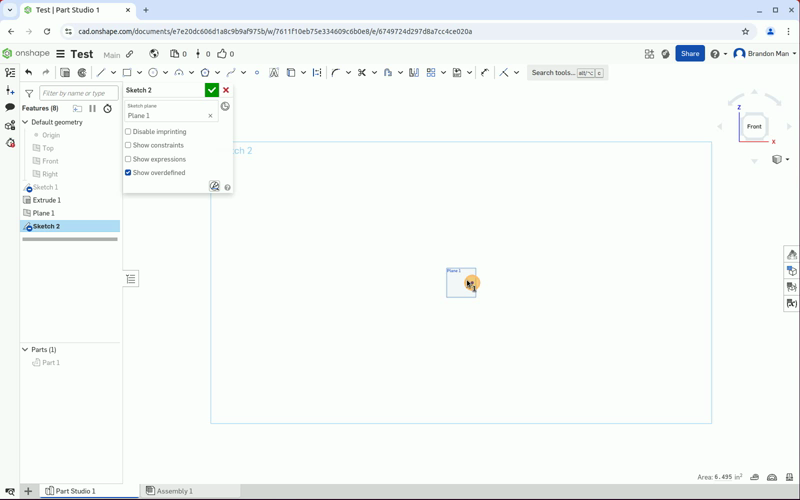
mouse_move(73, 352)
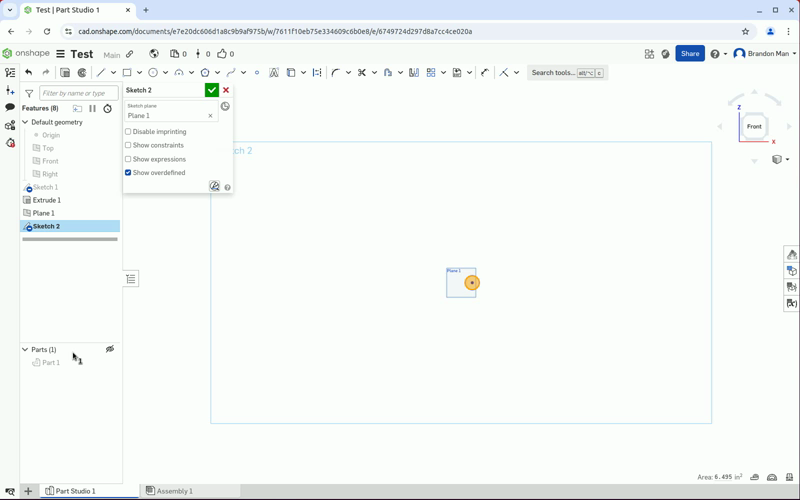
key(shift+y)
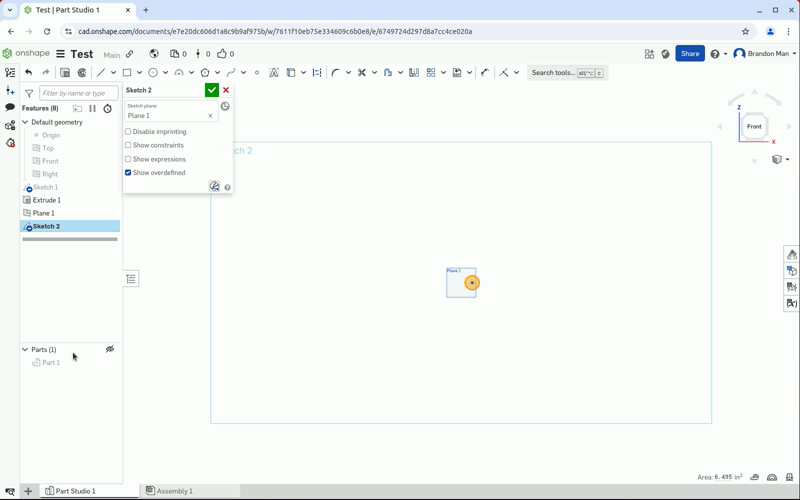
key(shift+e)
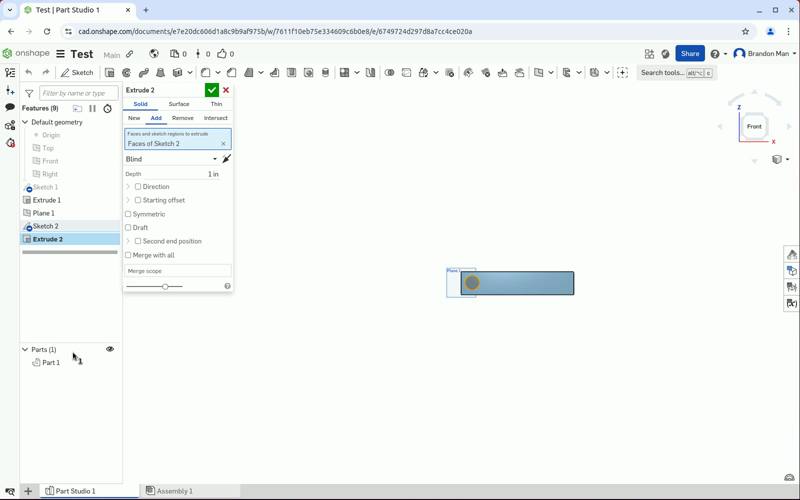
mouse_move(143, 106)
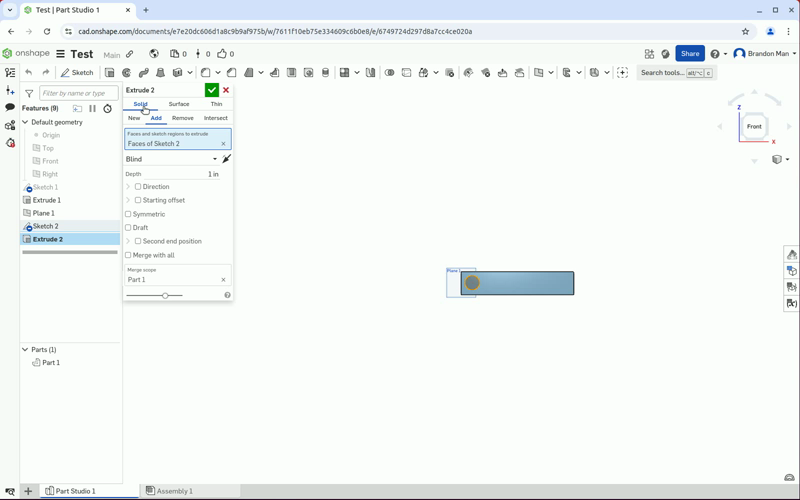
click(143, 106)
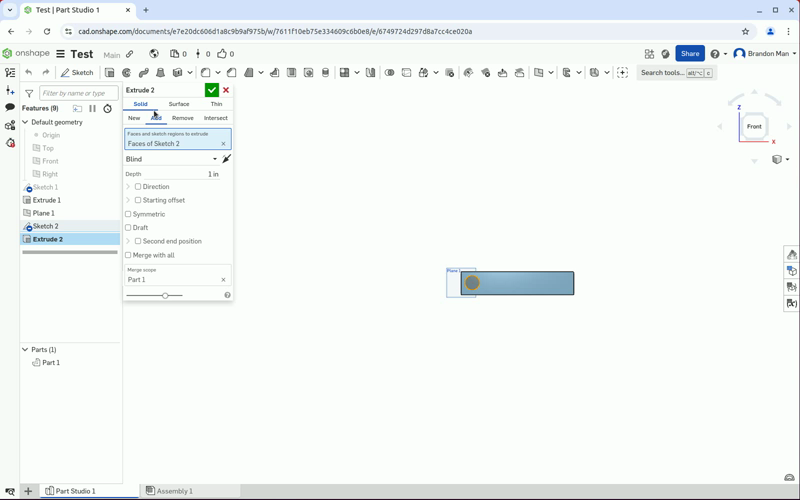
mouse_move(186, 120)
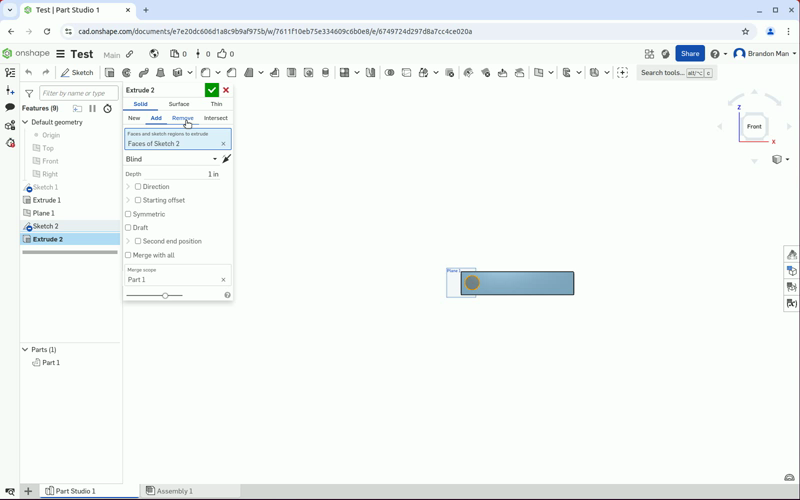
click(186, 120)
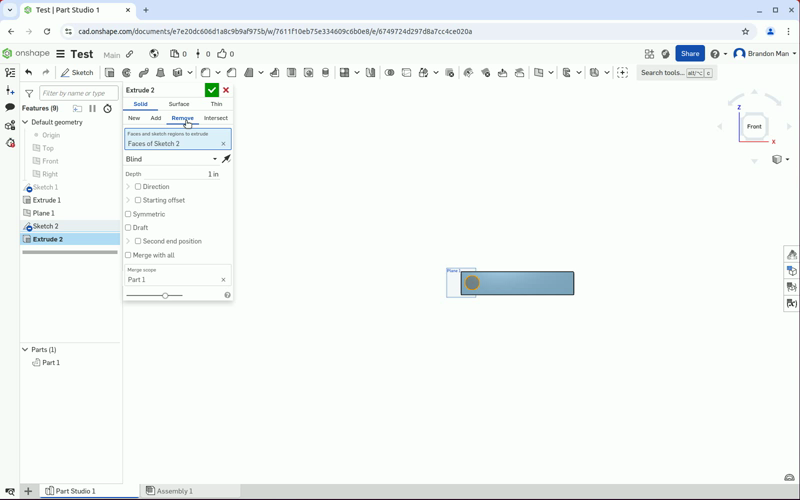
key(tab, 4)
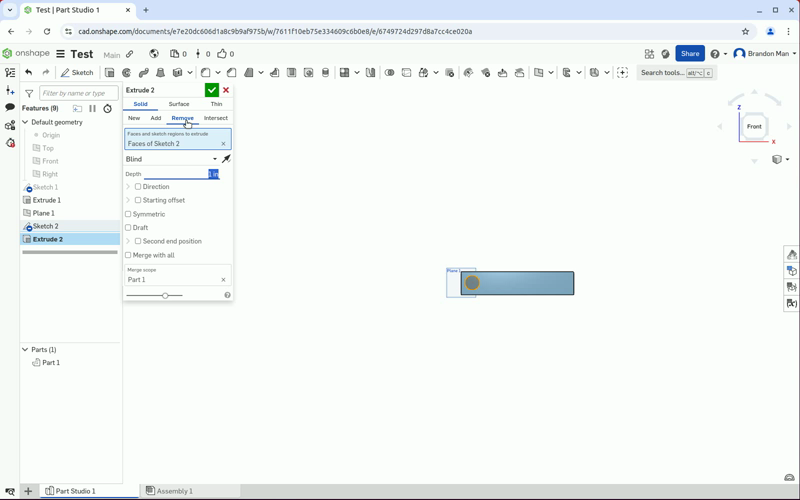
text(2.407)
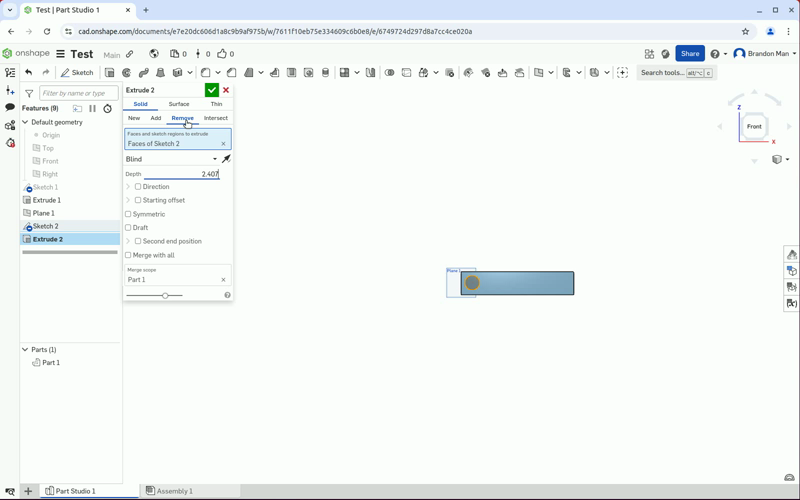
key(tab, 6)
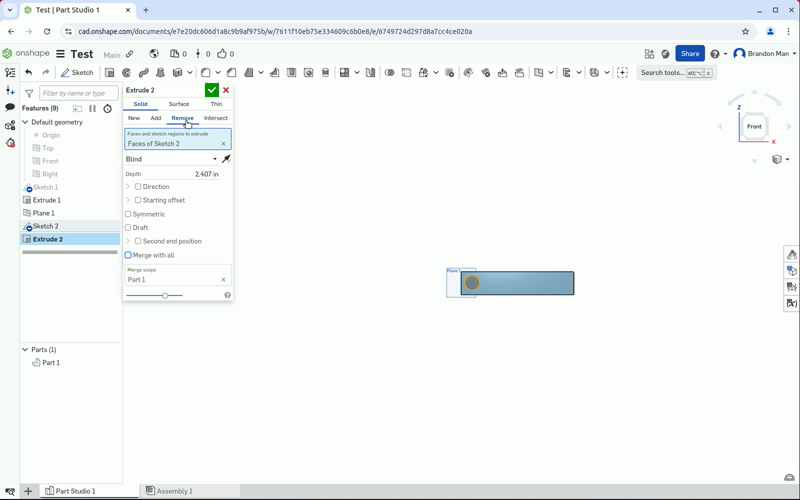
key(space)
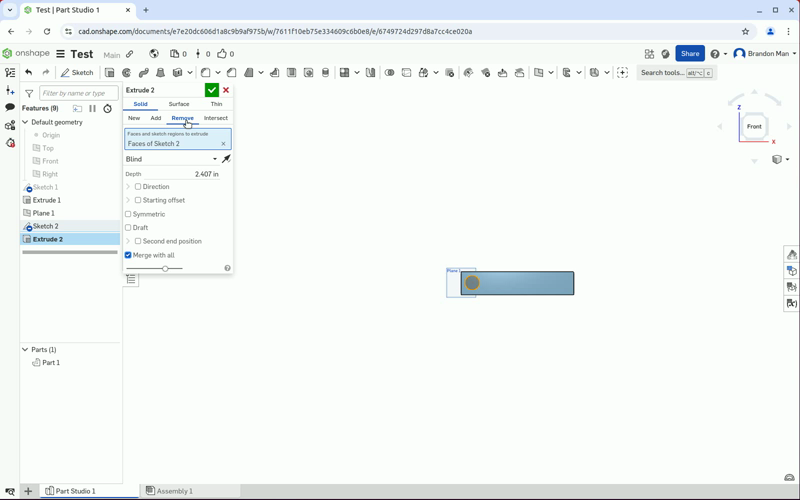
key(enter)
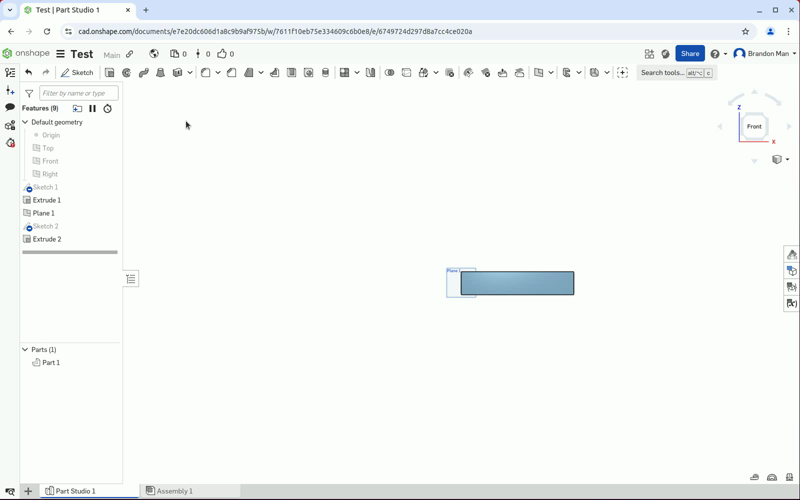
key(shift+h)
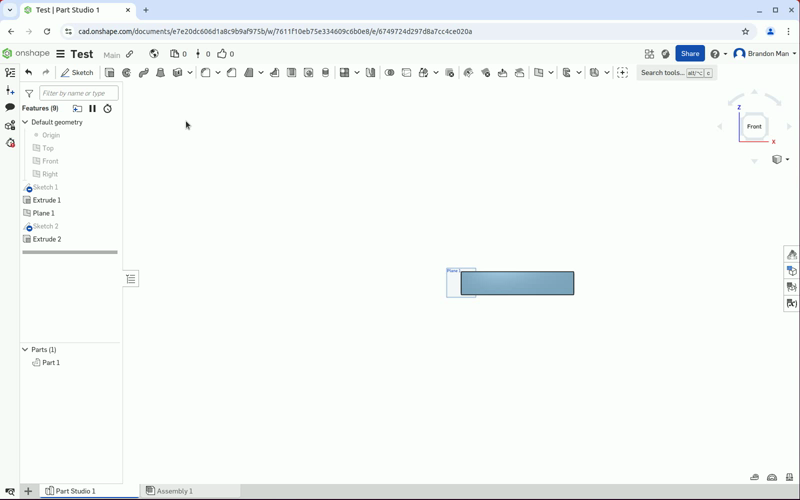
key(shift+h)
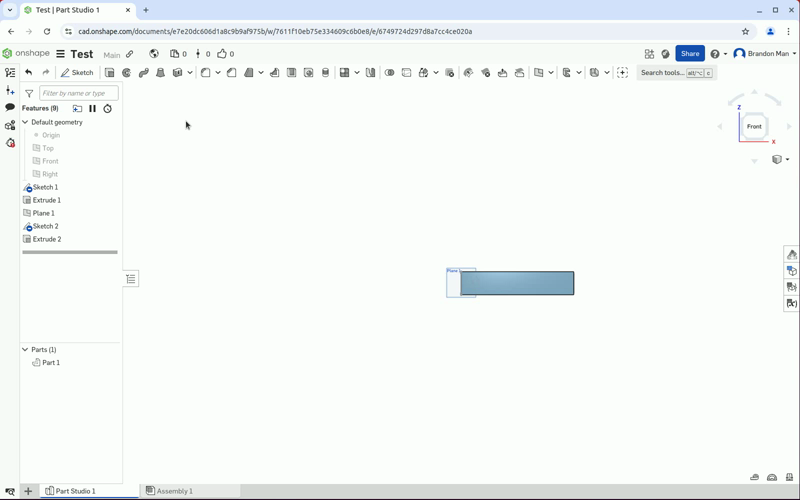
key(shift+7)
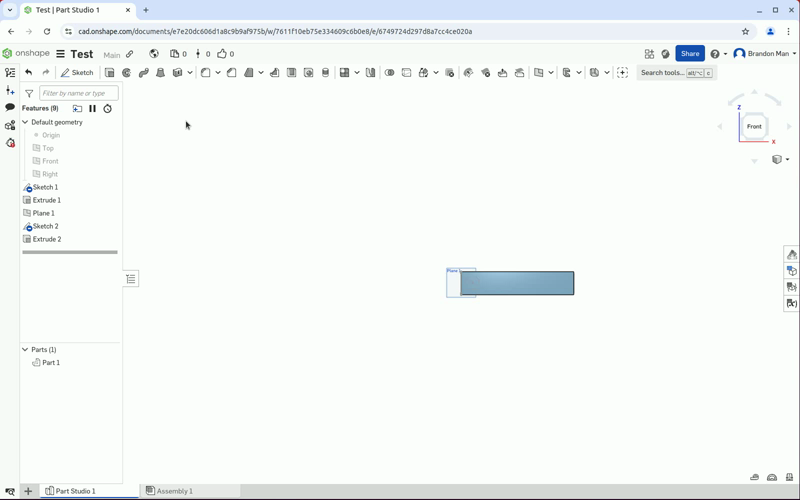
key(left, 2)
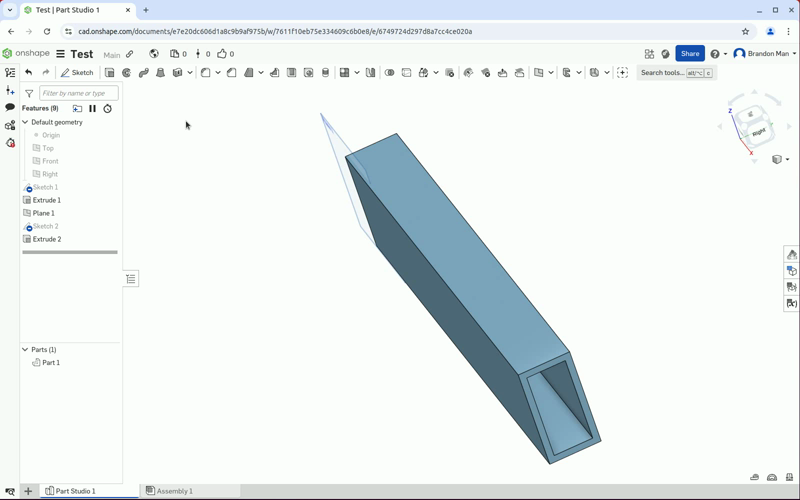
key(down, 2)
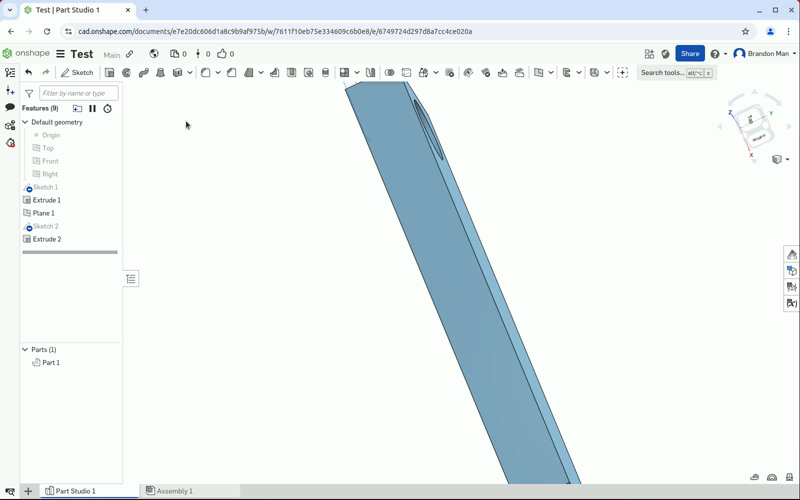
key(up, 2)
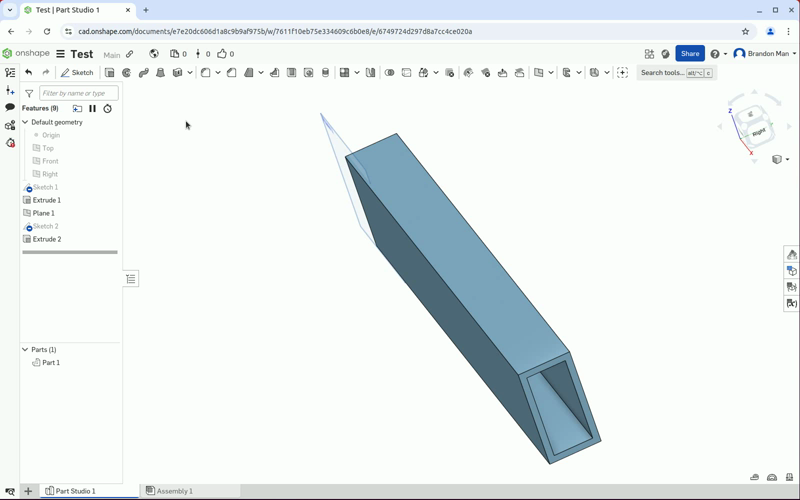
key(right, 2)
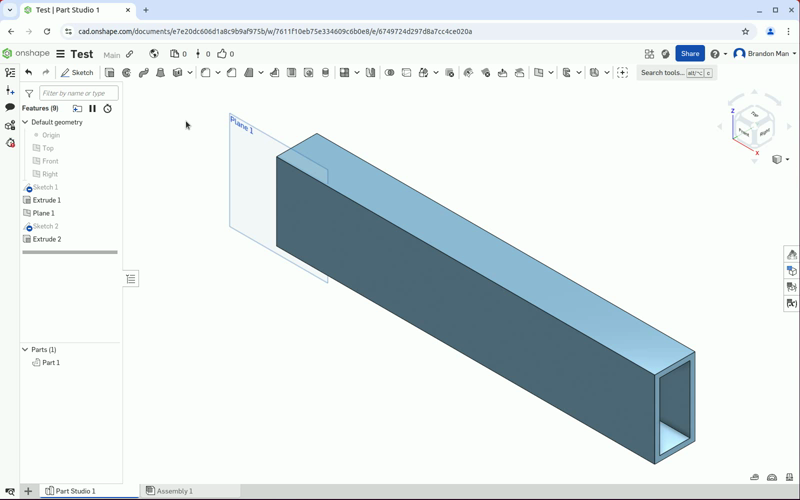
mouse_move(73, 189)
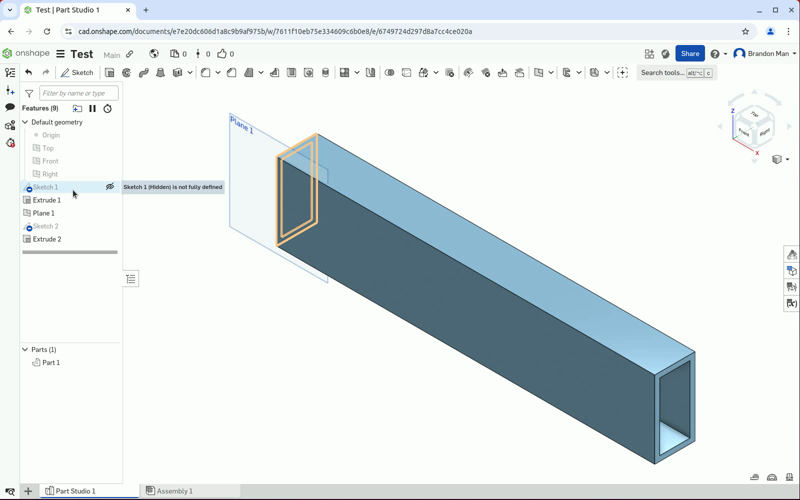
click(73, 189)